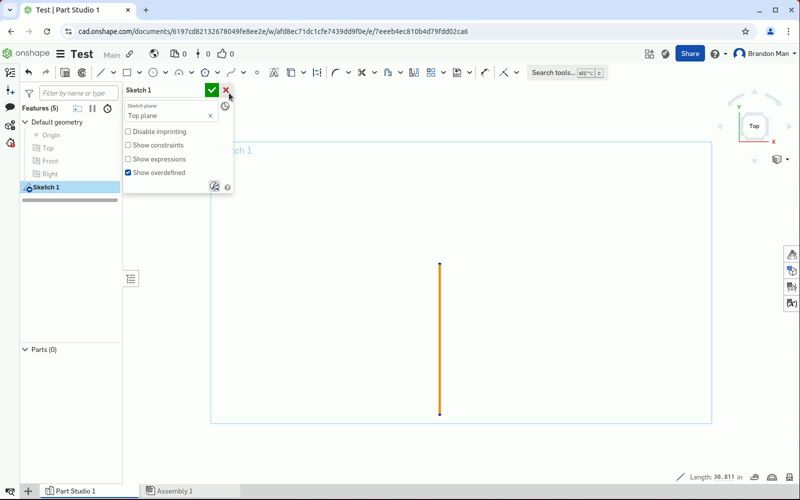
key(shift+h)
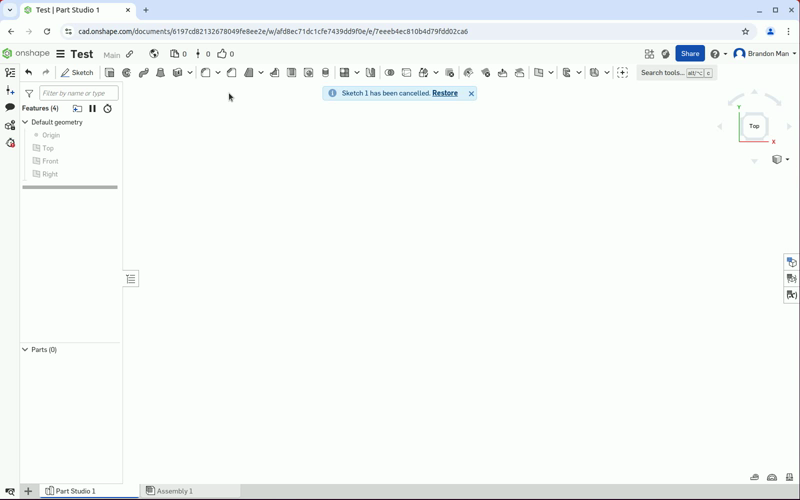
mouse_move(73, 352)
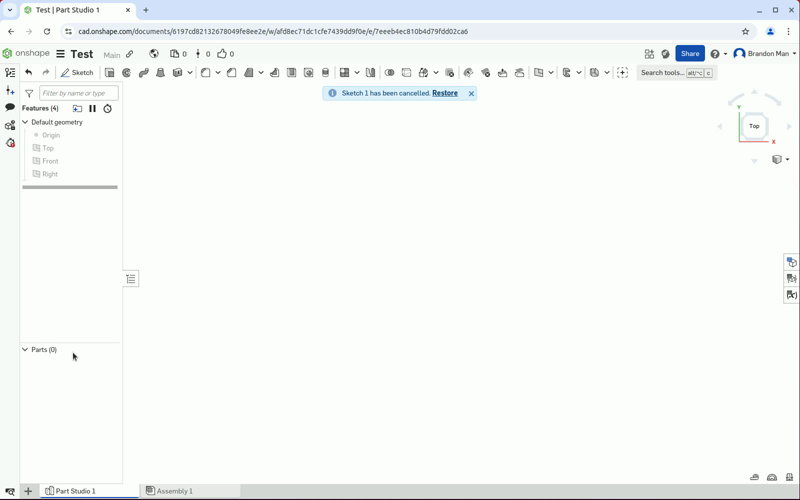
key(y)
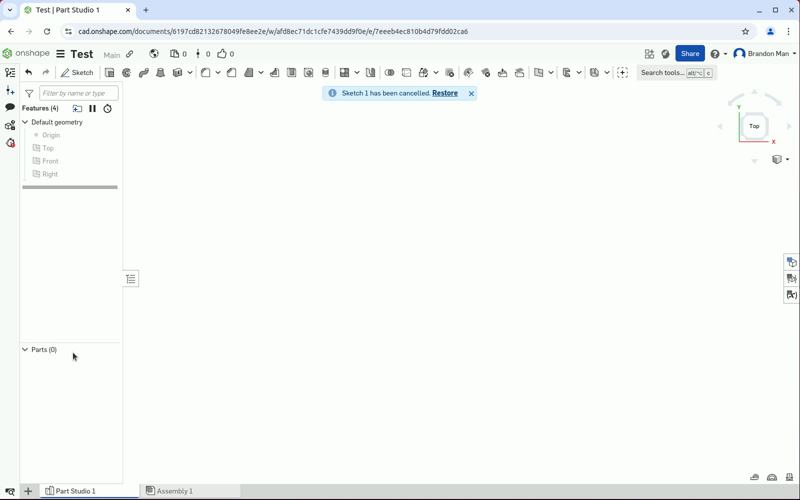
key(shift+p)
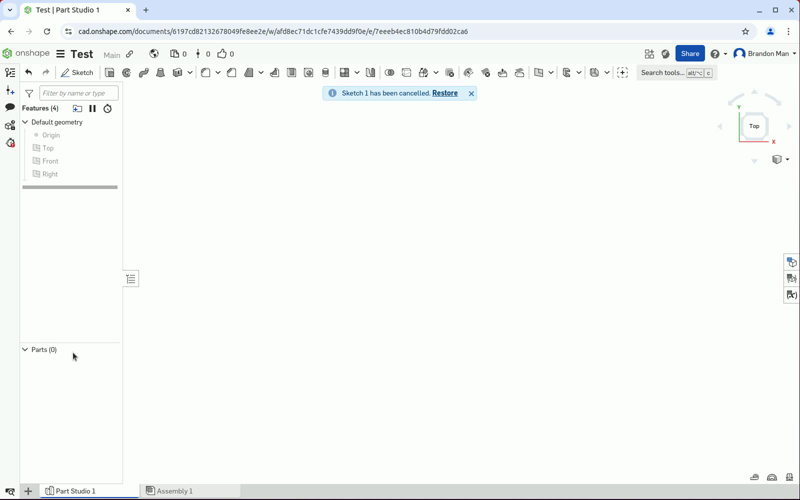
key(space)
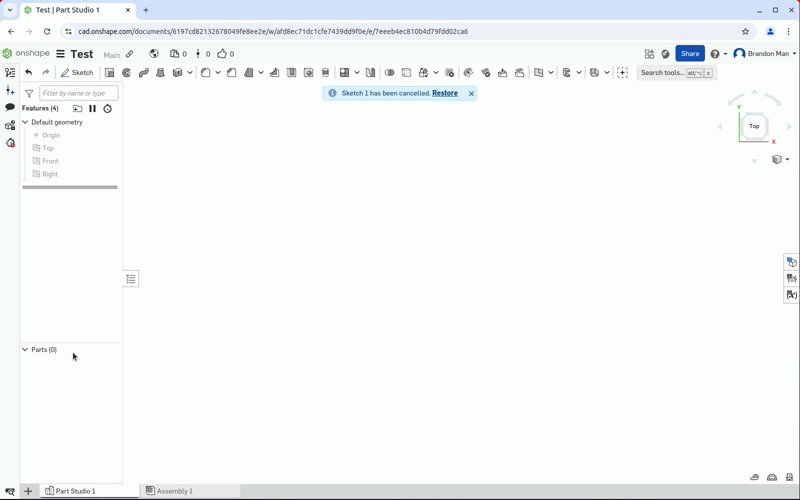
key_down(shift)
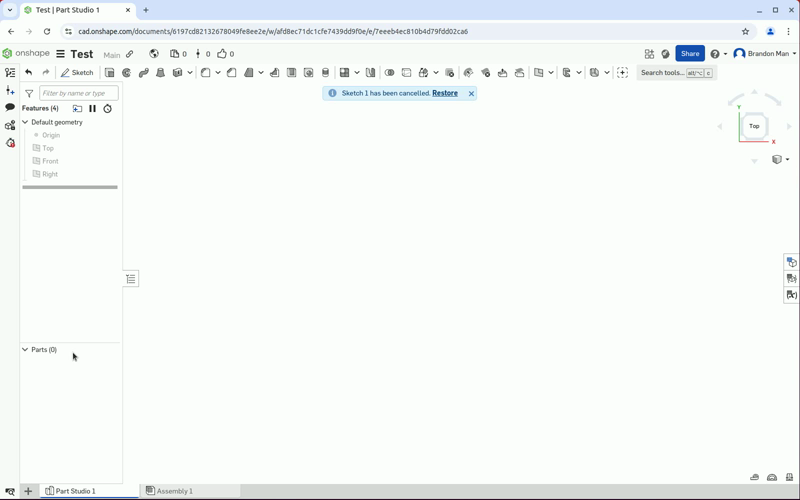
key(up)
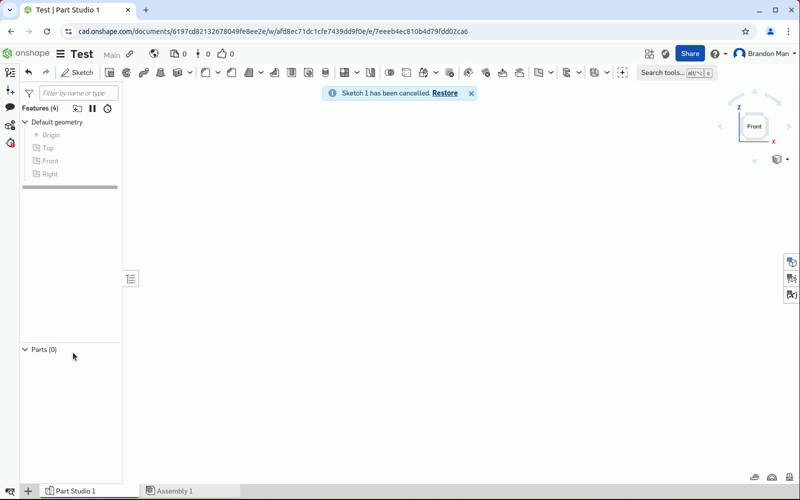
key_up(shift)
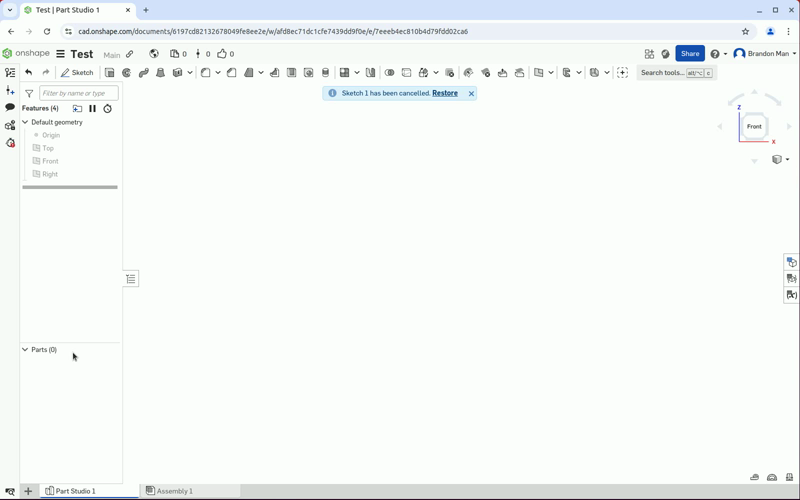
mouse_move(73, 352)
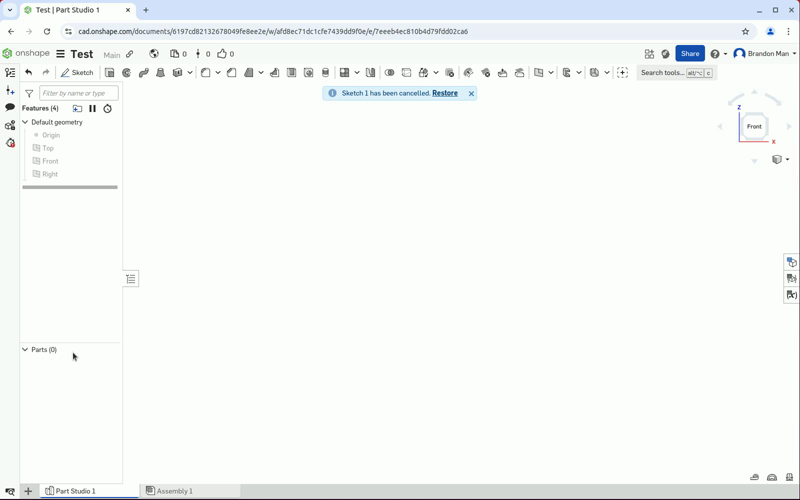
key(shift+y)
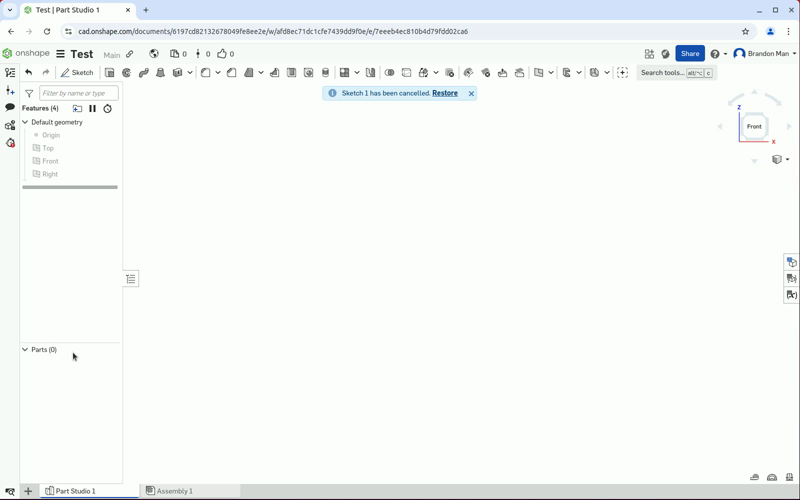
key(shift+s)
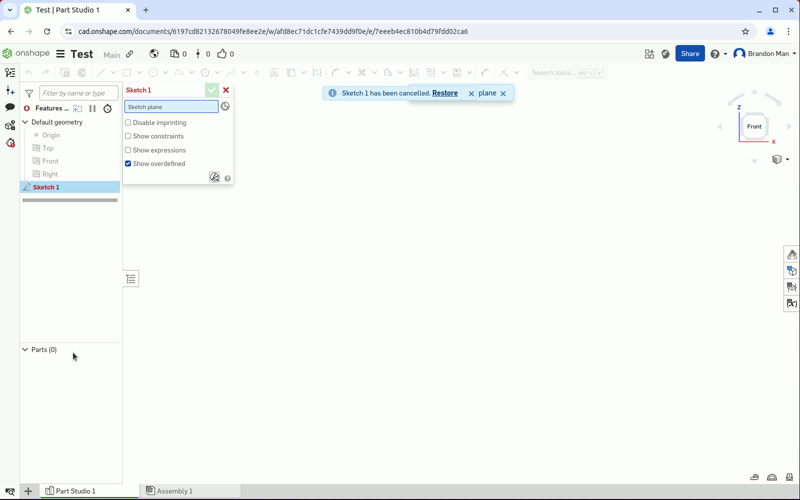
mouse_move(73, 163)
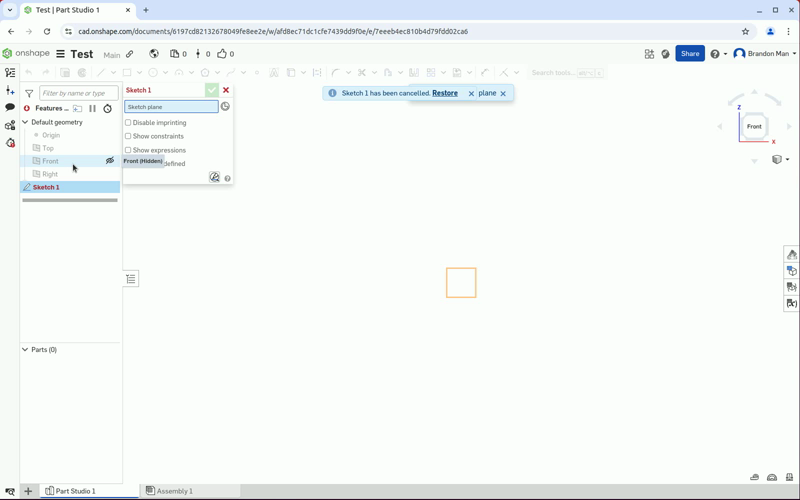
click(73, 163)
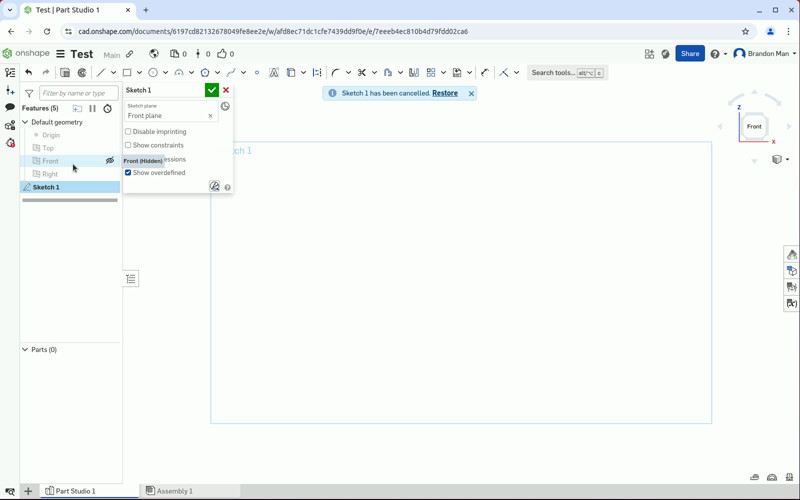
mouse_move(73, 352)
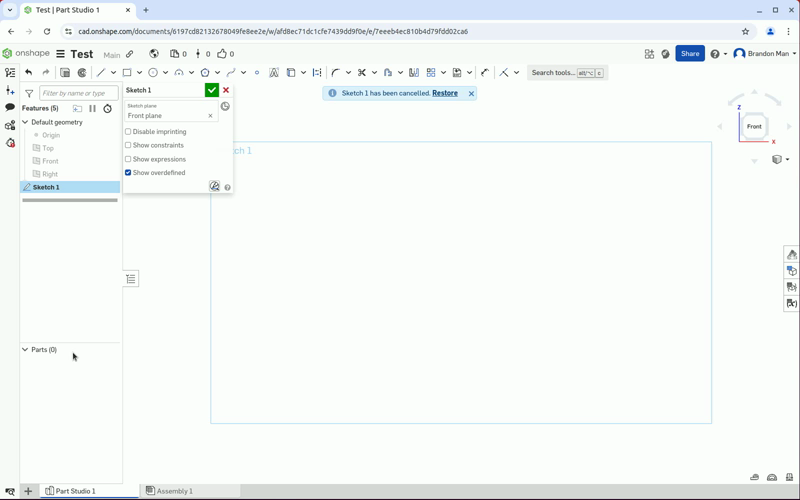
key(y)
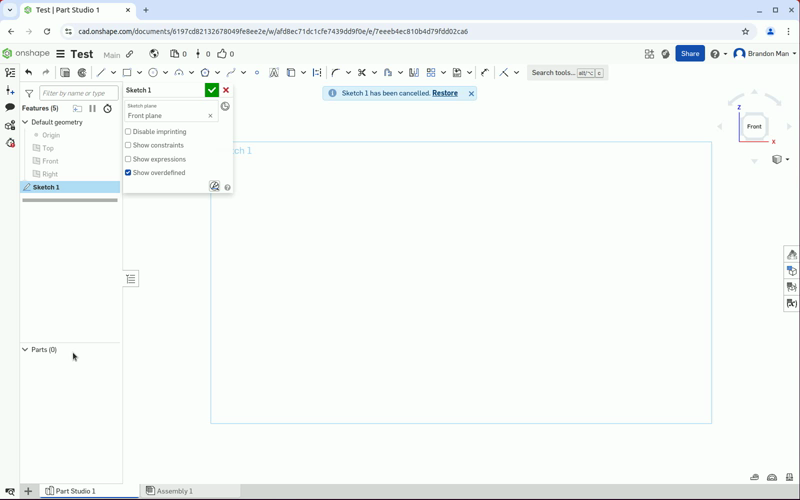
key(l)
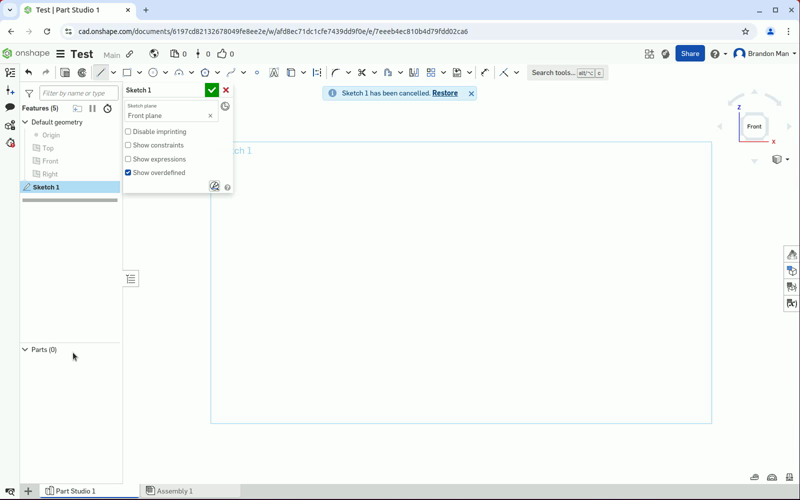
key_down(shift)
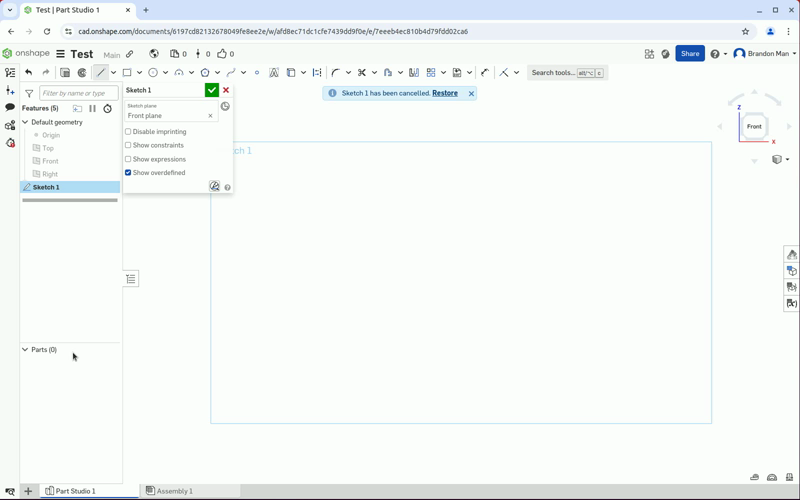
mouse_move(353, 318)
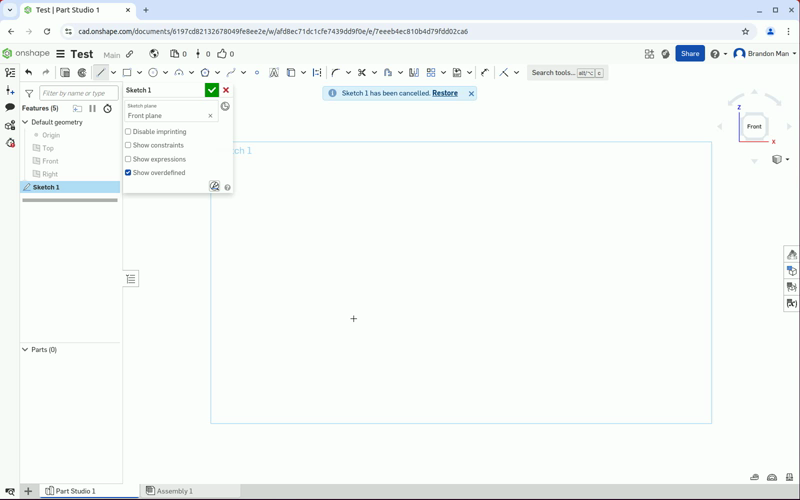
click(353, 318)
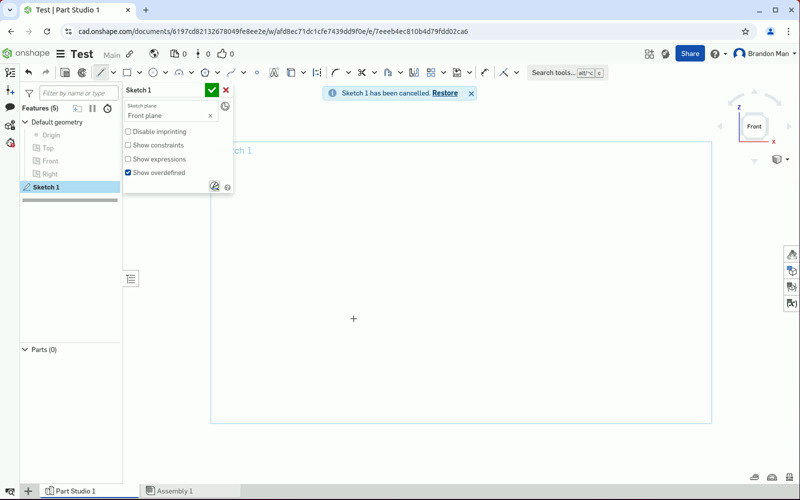
key_up(shift)
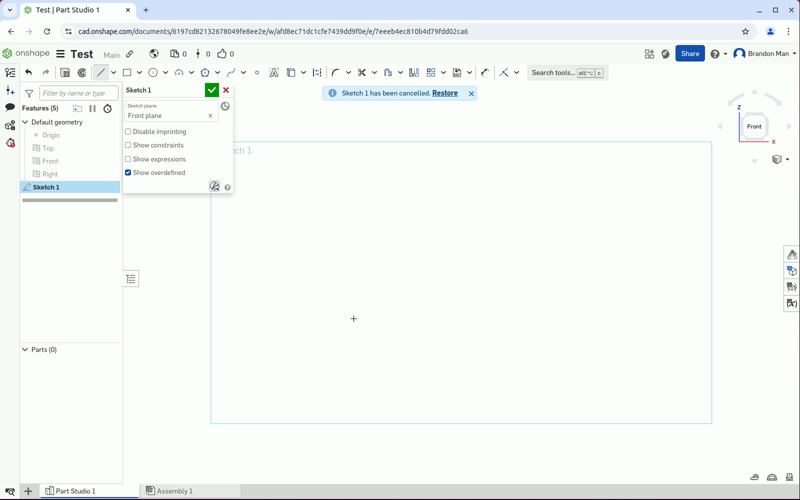
key_down(shift)
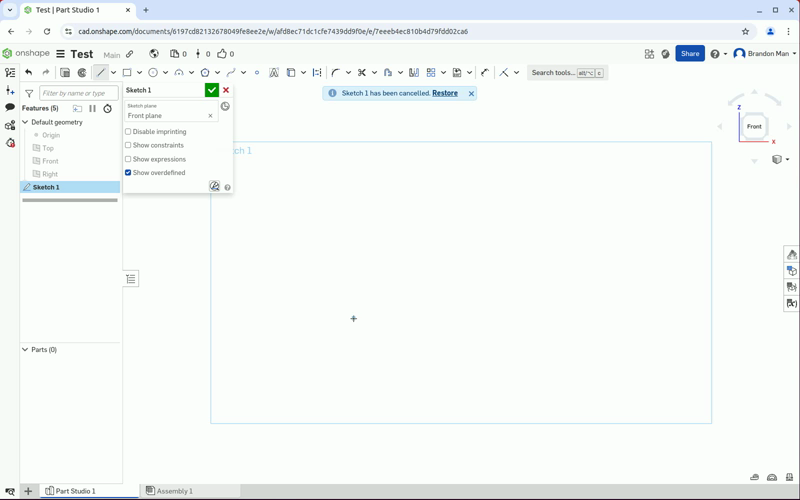
mouse_move(461, 396)
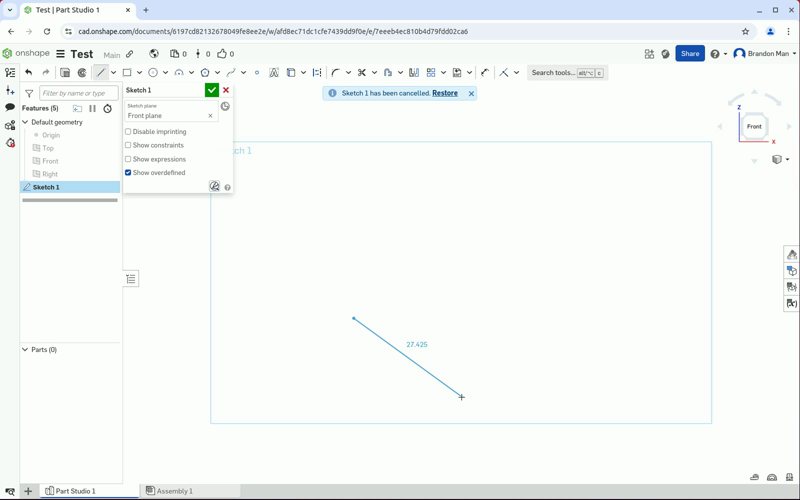
click(461, 396)
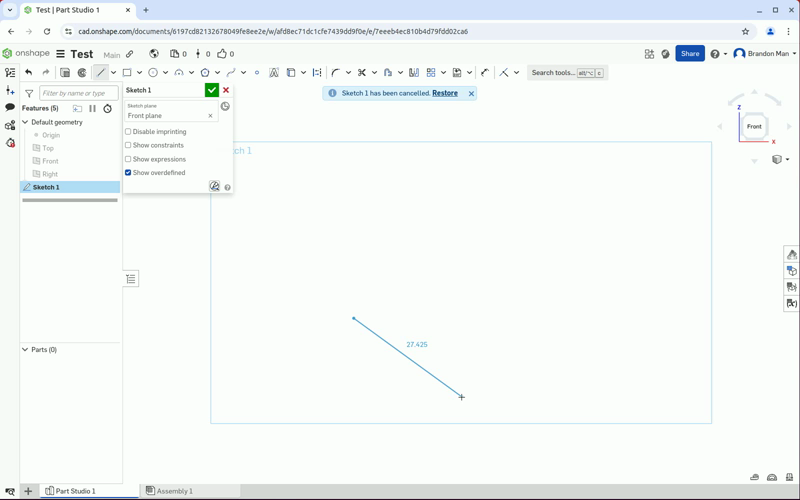
key_up(shift)
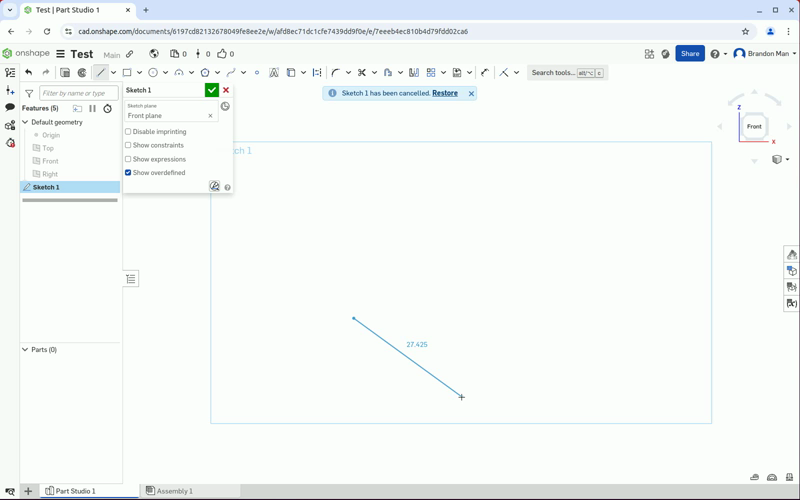
key_down(shift)
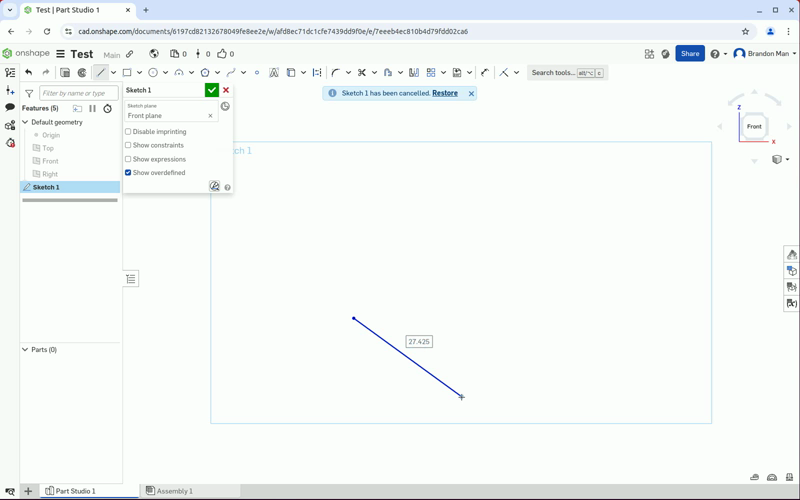
mouse_move(567, 318)
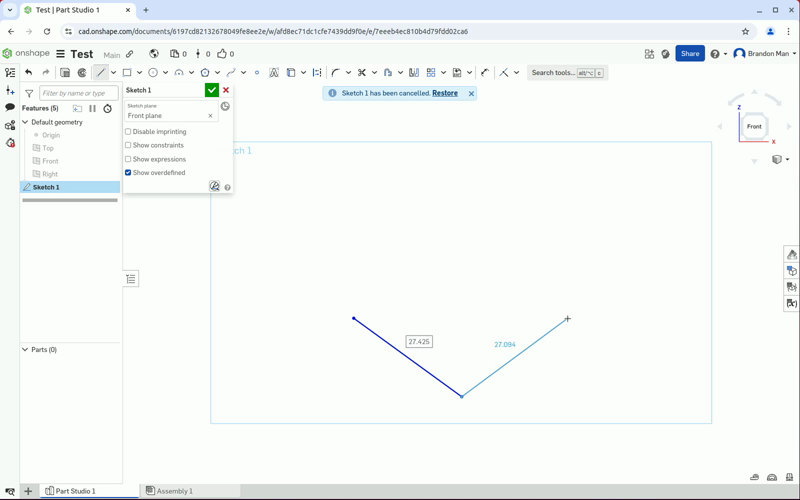
click(567, 318)
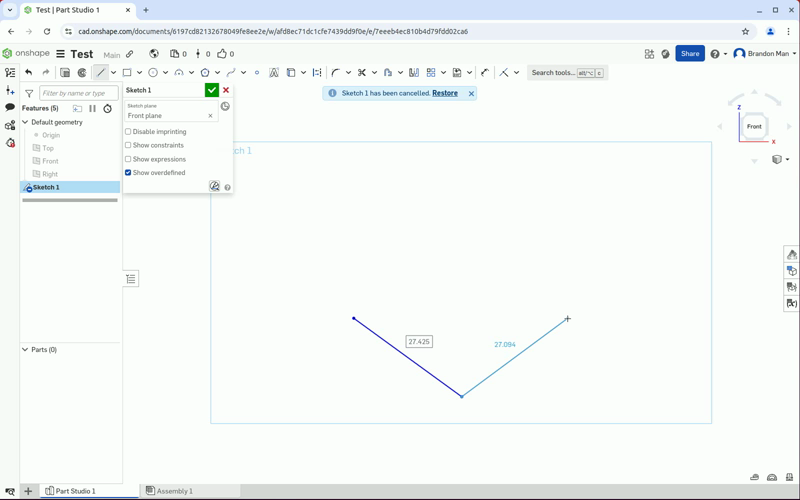
key_up(shift)
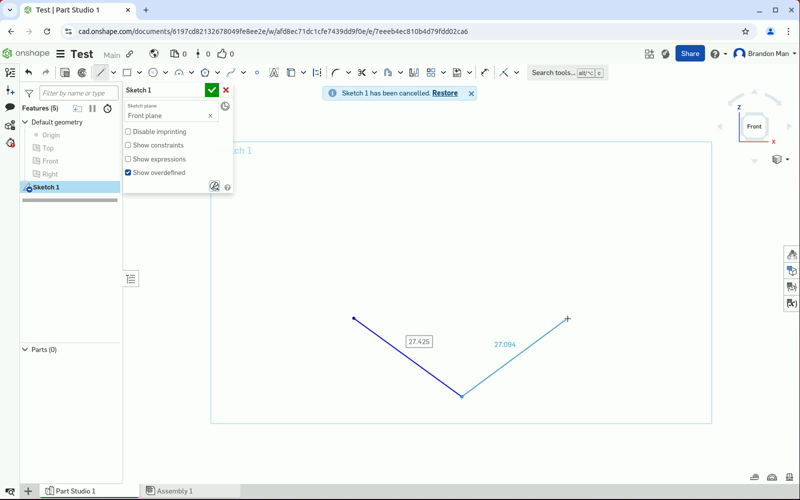
key_down(shift)
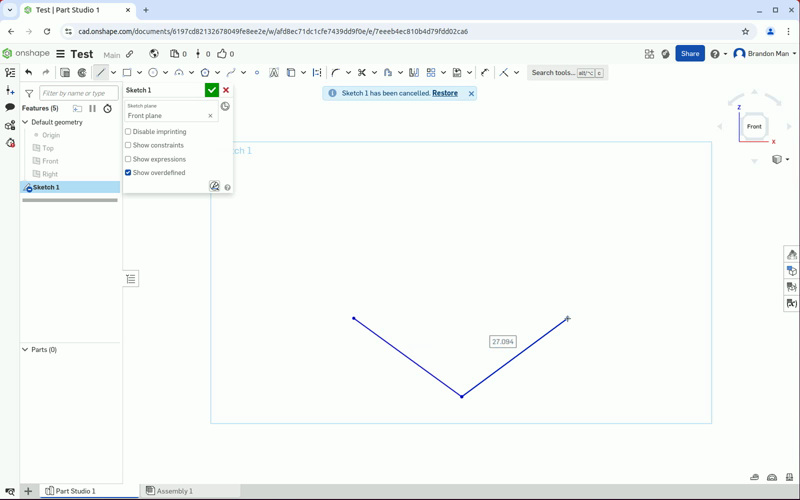
mouse_move(527, 192)
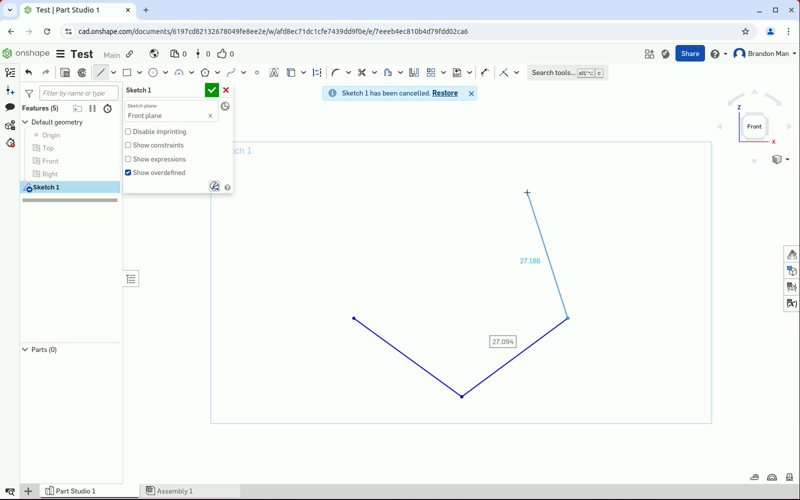
click(527, 192)
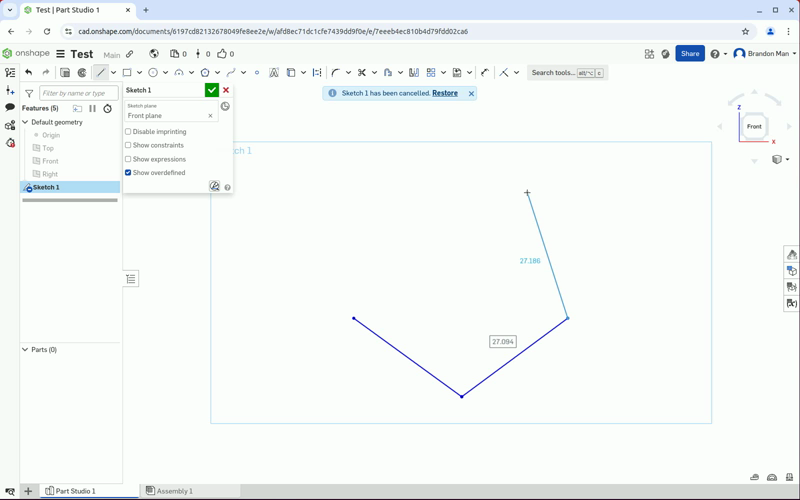
key_up(shift)
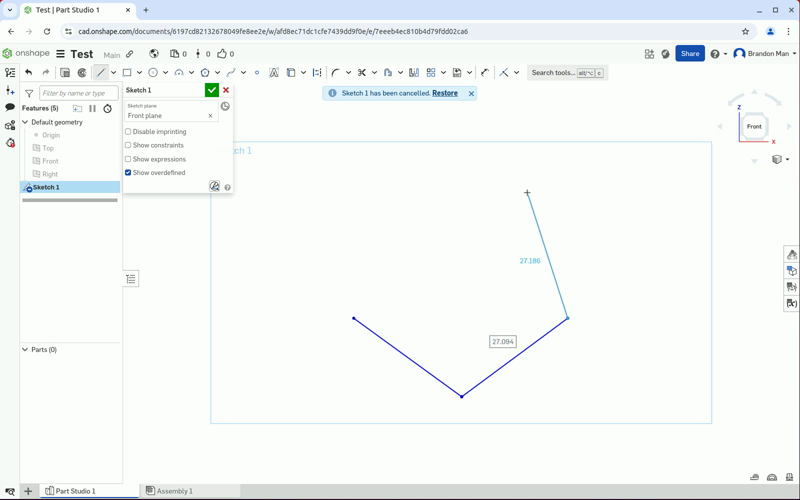
key_down(shift)
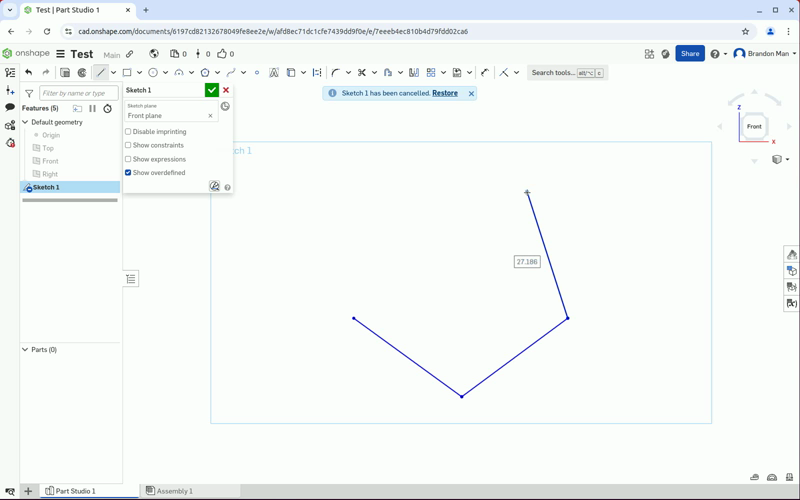
mouse_move(394, 192)
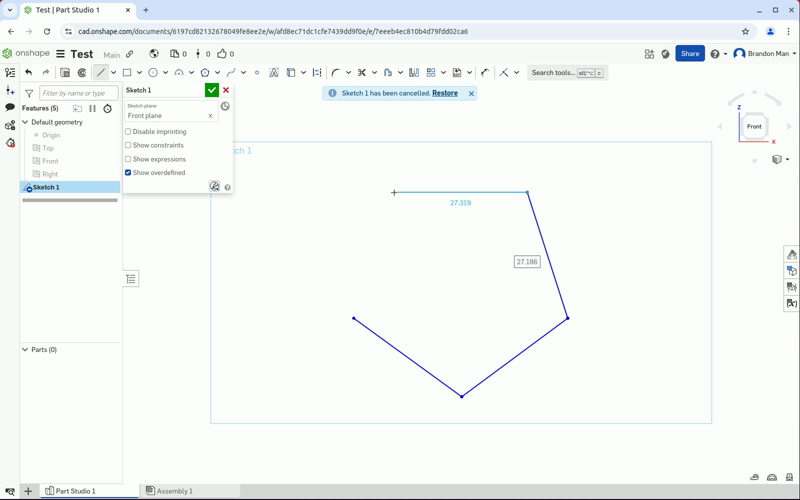
click(394, 192)
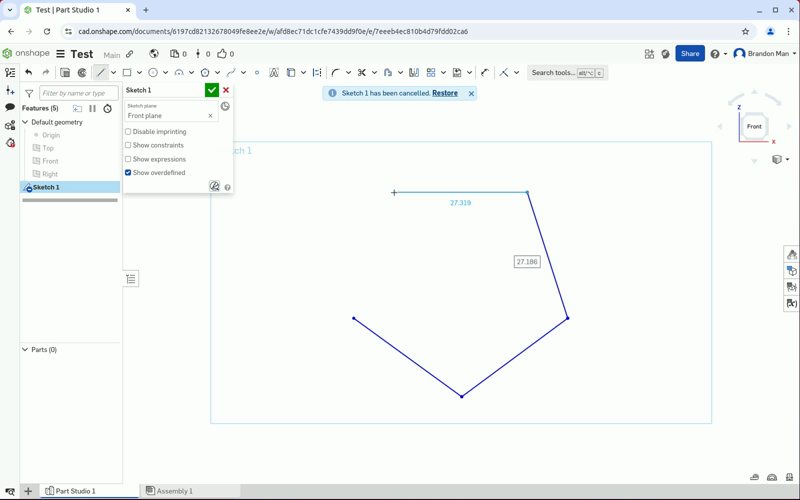
key_up(shift)
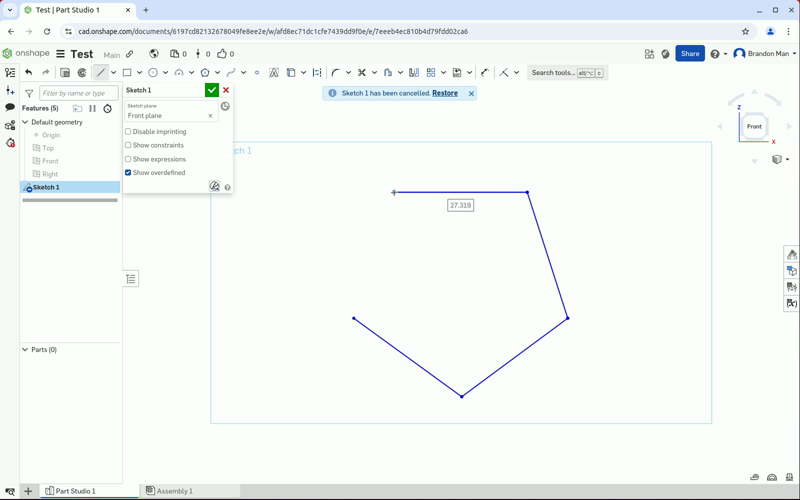
key_down(shift)
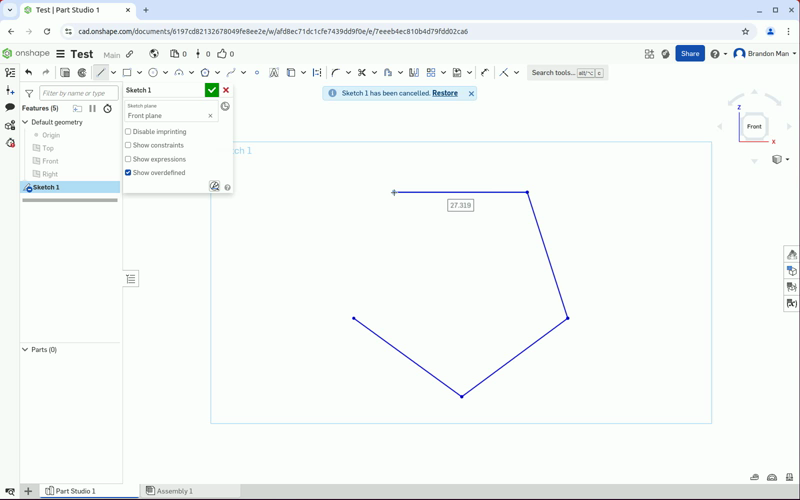
mouse_move(353, 318)
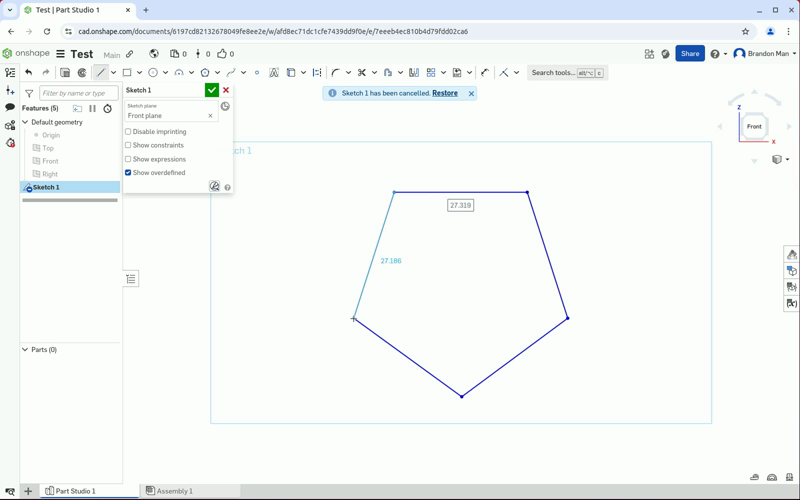
key_up(shift)
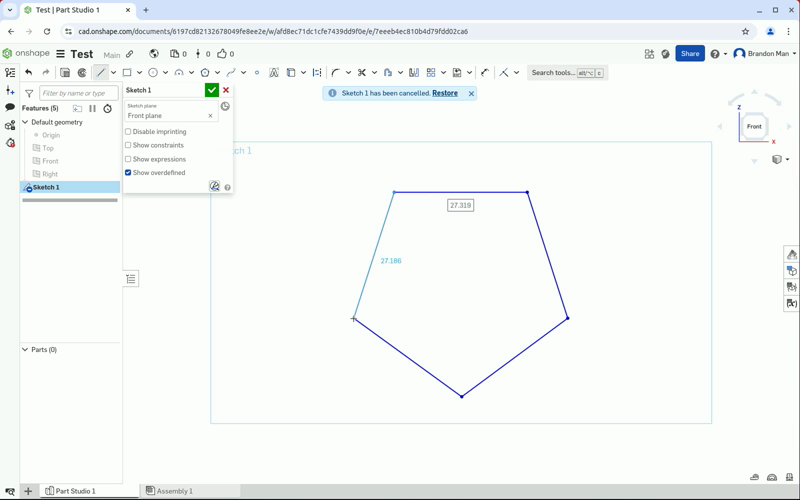
click(353, 318)
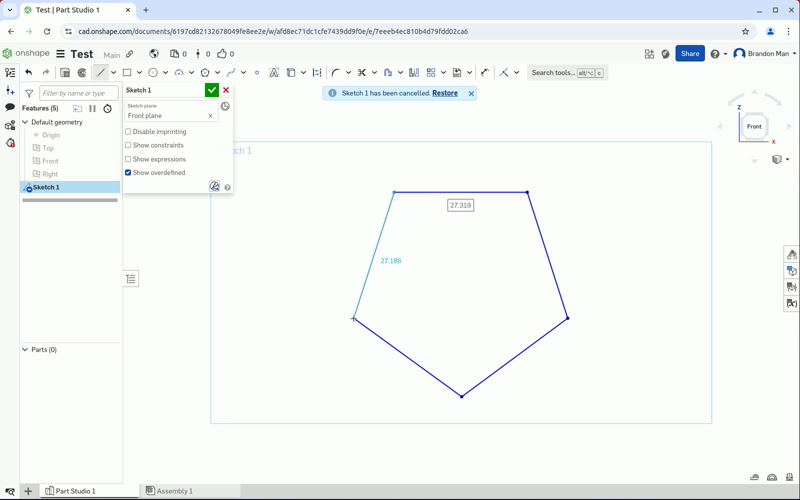
key(esc)
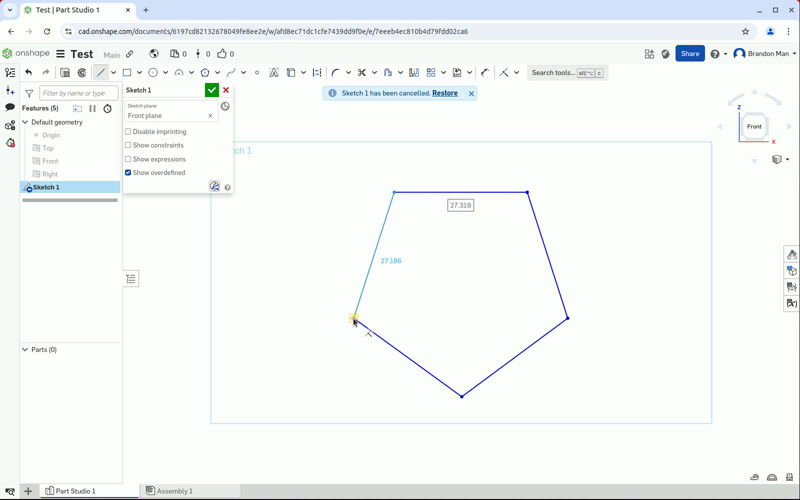
key(l)
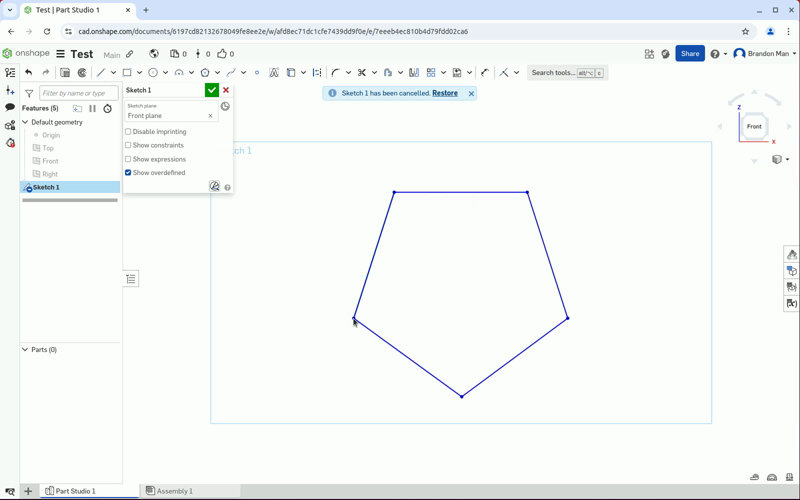
key_down(shift)
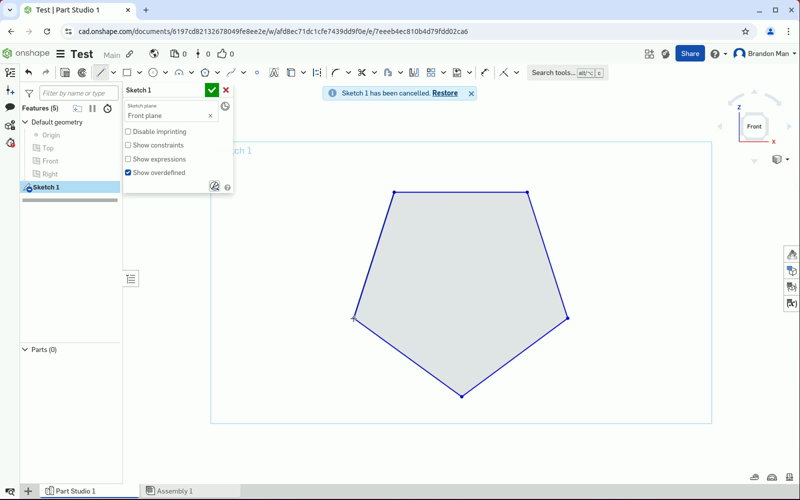
mouse_move(374, 311)
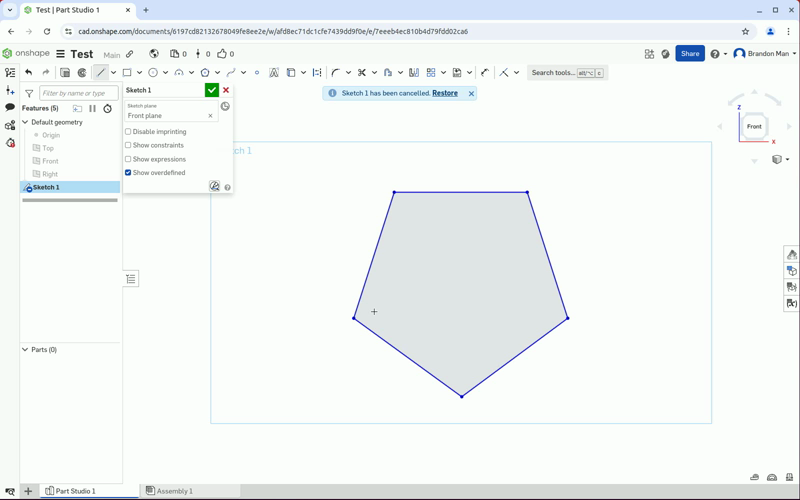
click(374, 311)
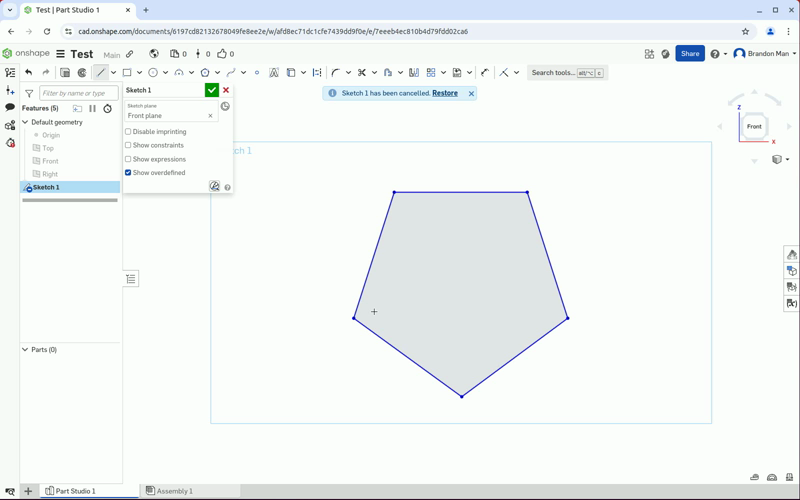
key_up(shift)
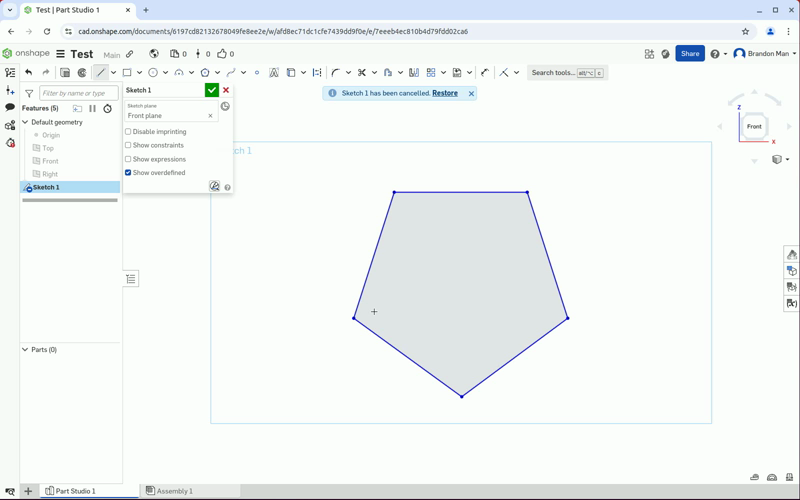
key_down(shift)
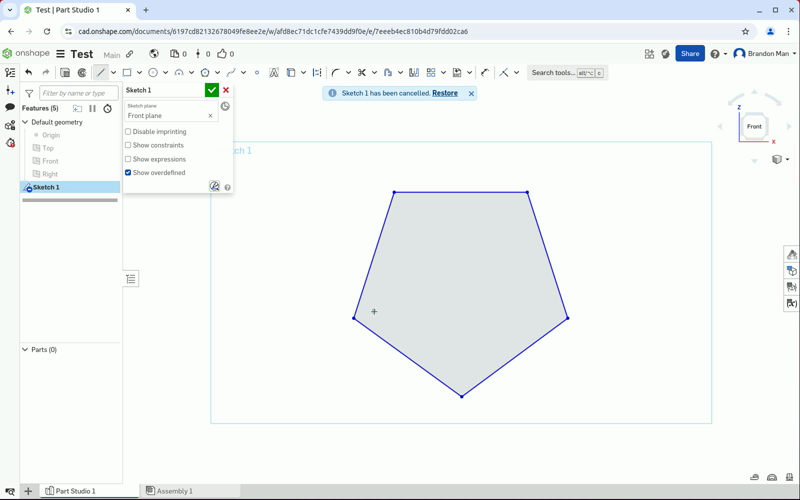
mouse_move(461, 374)
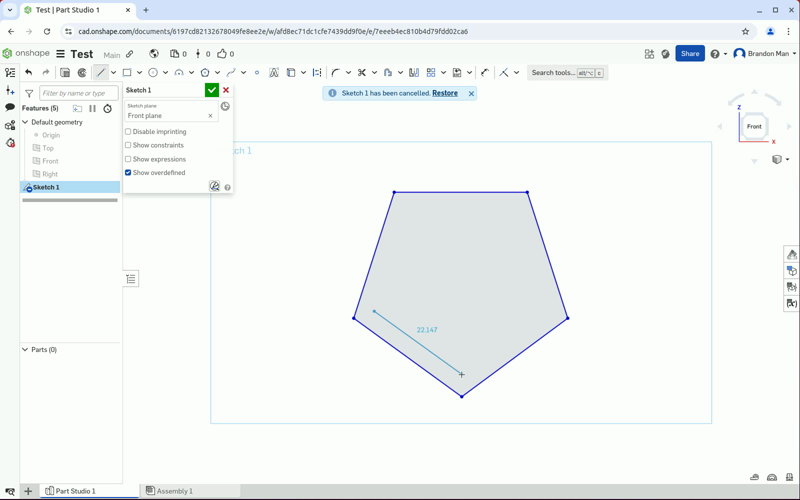
click(461, 374)
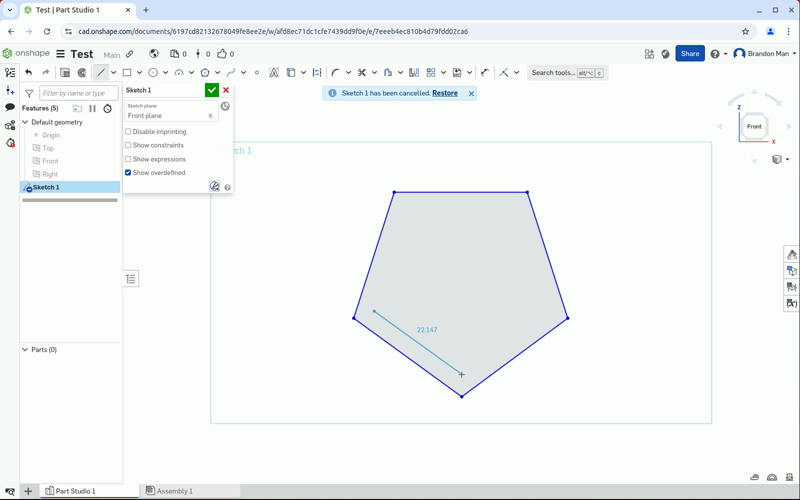
key_up(shift)
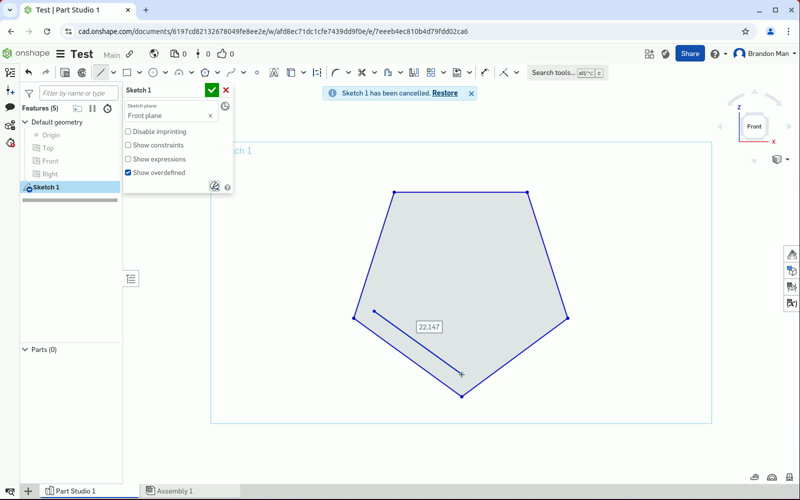
key_down(shift)
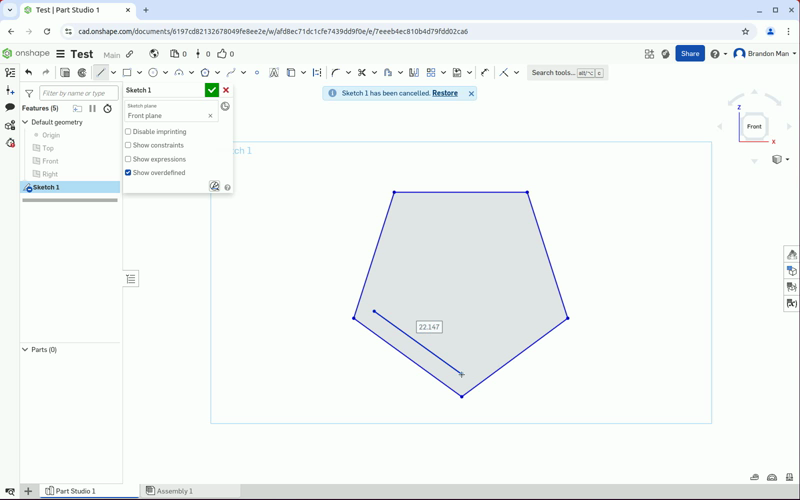
mouse_move(547, 311)
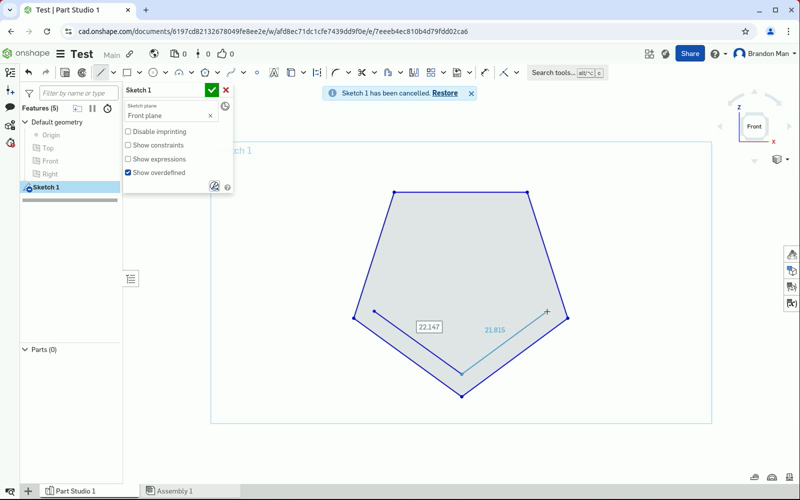
click(547, 311)
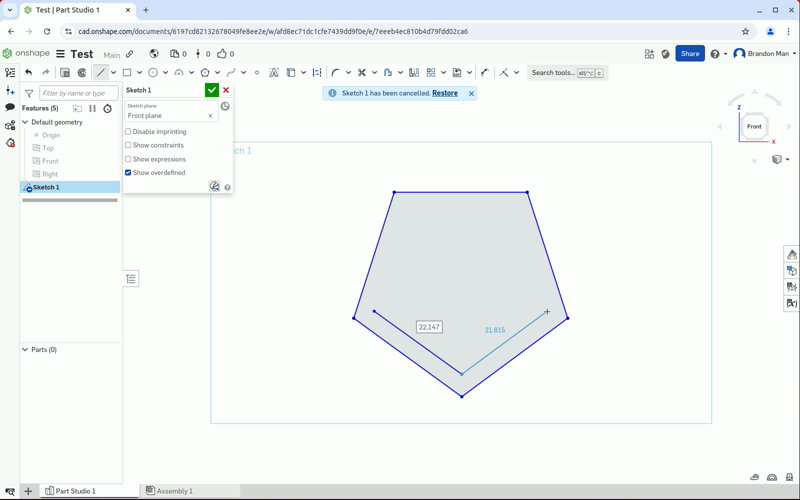
key_up(shift)
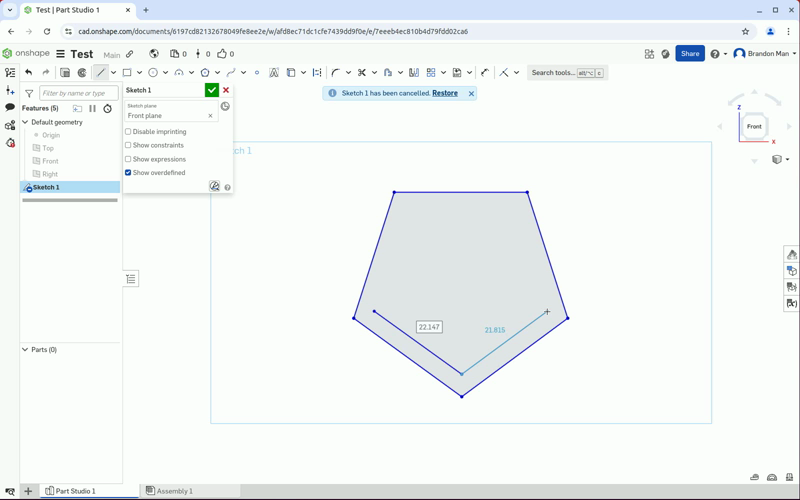
key_down(shift)
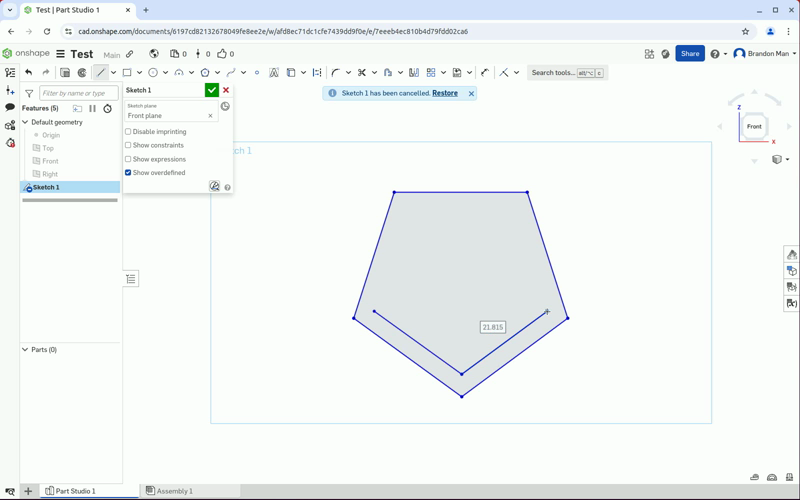
mouse_move(516, 207)
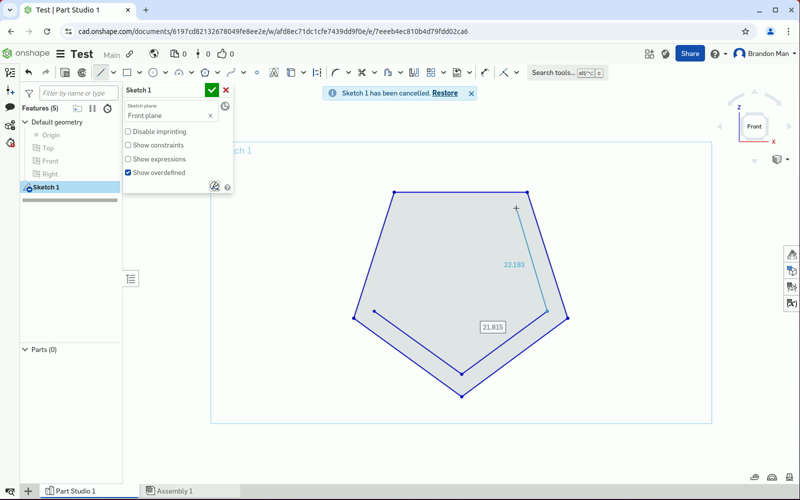
click(516, 207)
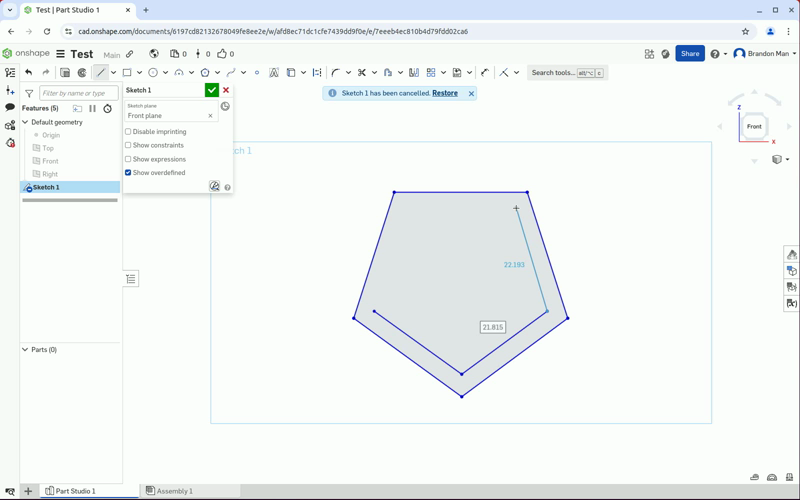
key_up(shift)
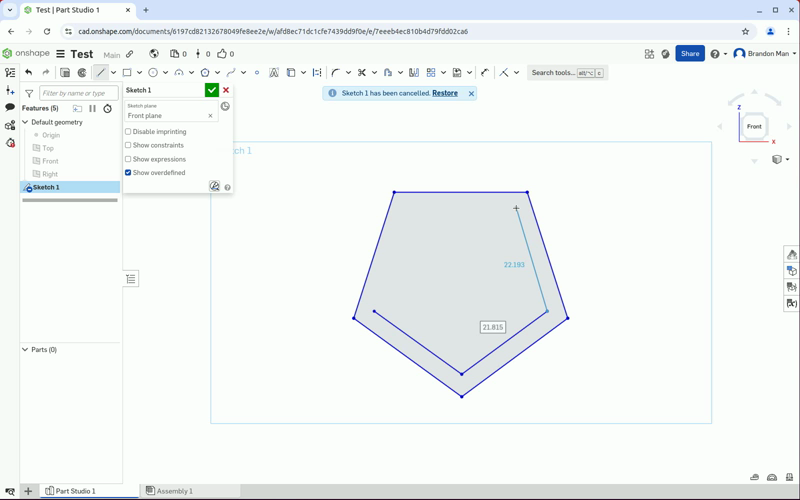
key_down(shift)
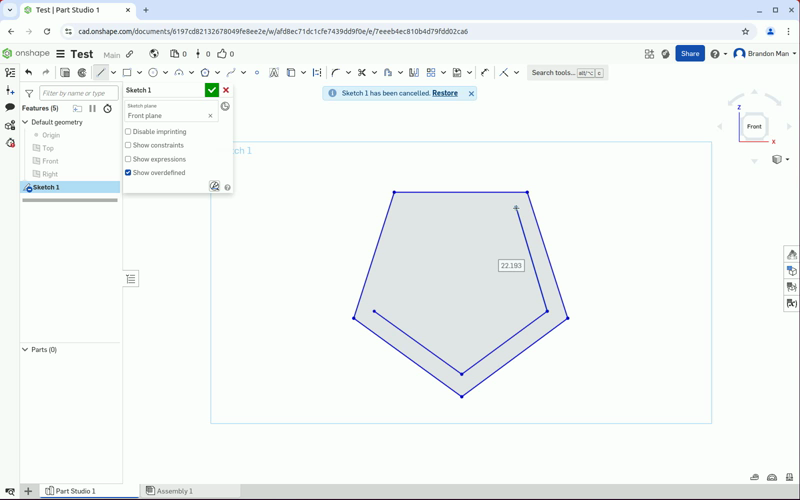
mouse_move(405, 207)
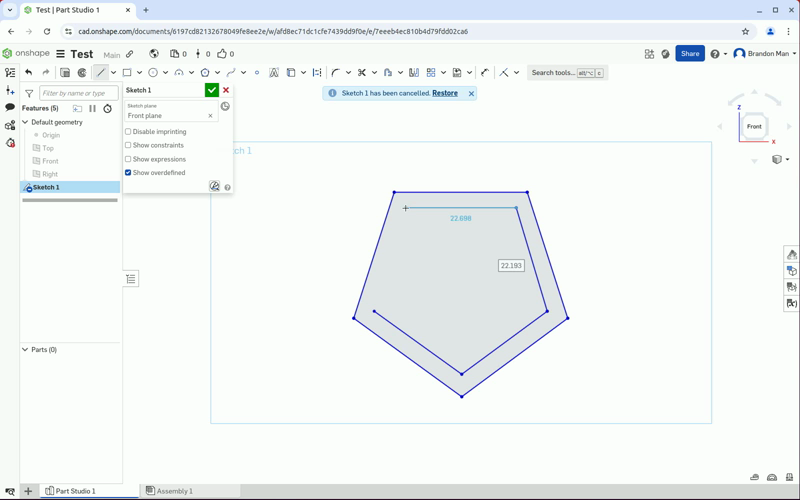
click(405, 207)
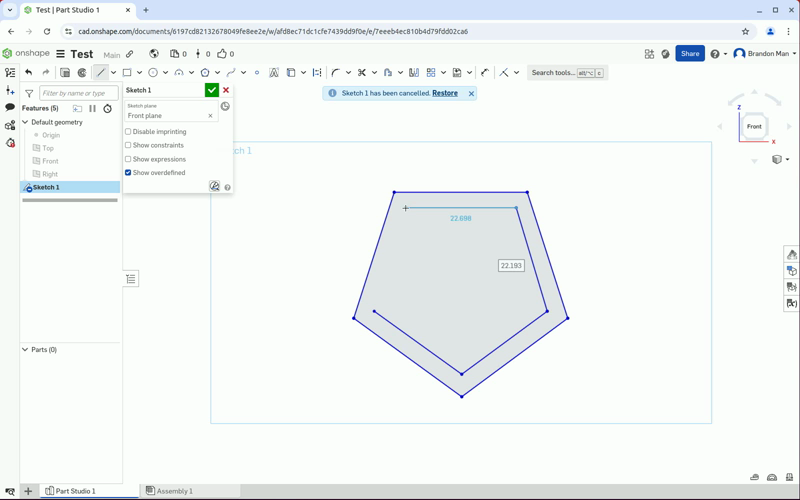
key_up(shift)
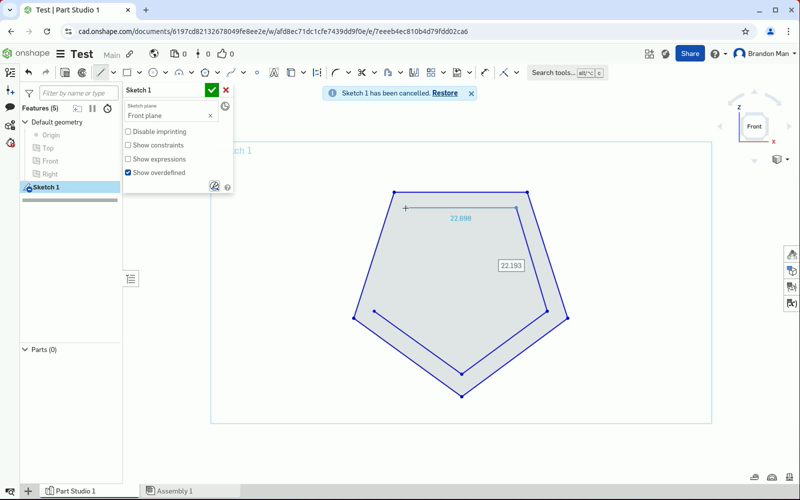
key_down(shift)
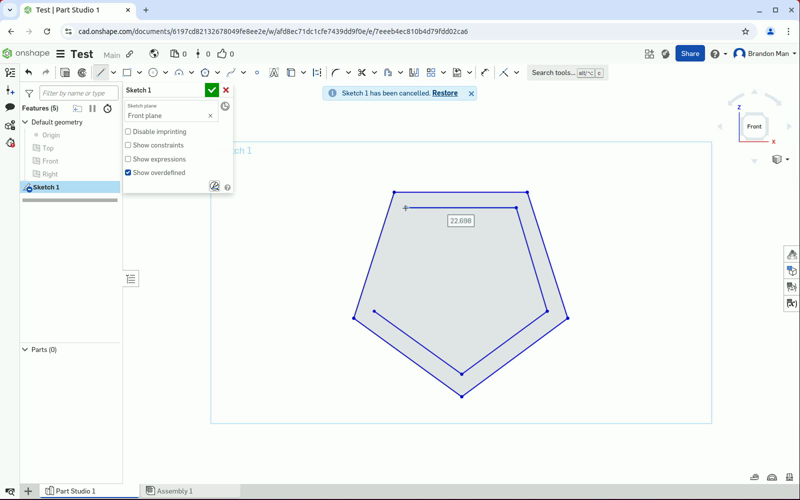
mouse_move(374, 311)
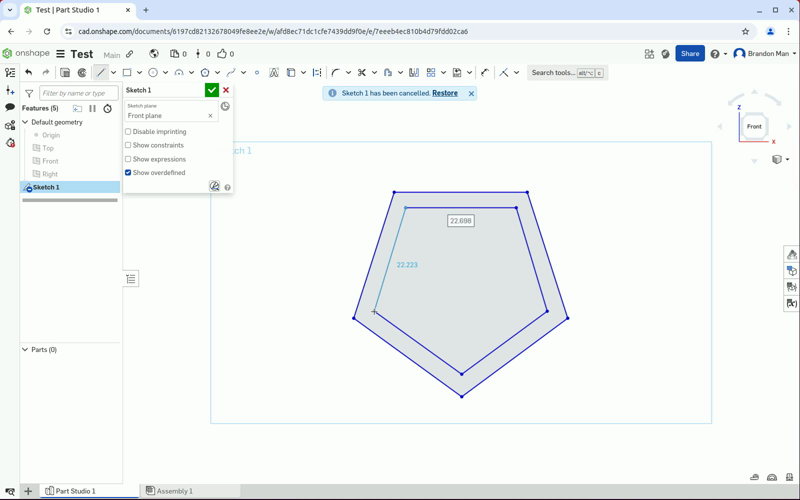
key_up(shift)
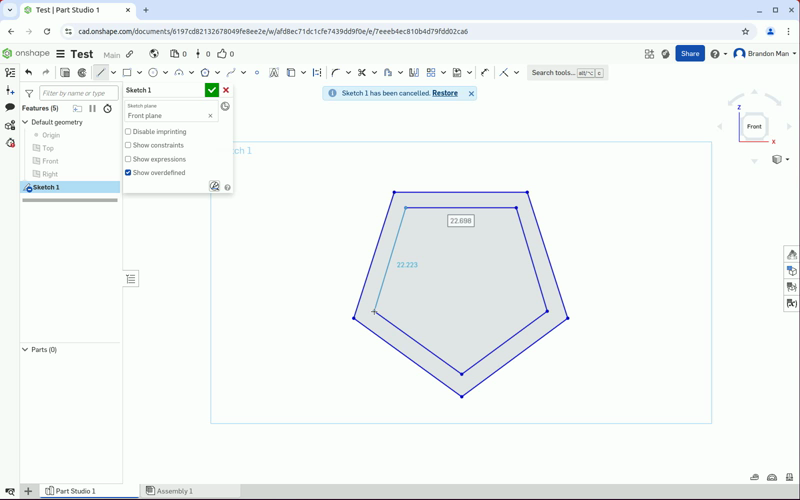
click(374, 311)
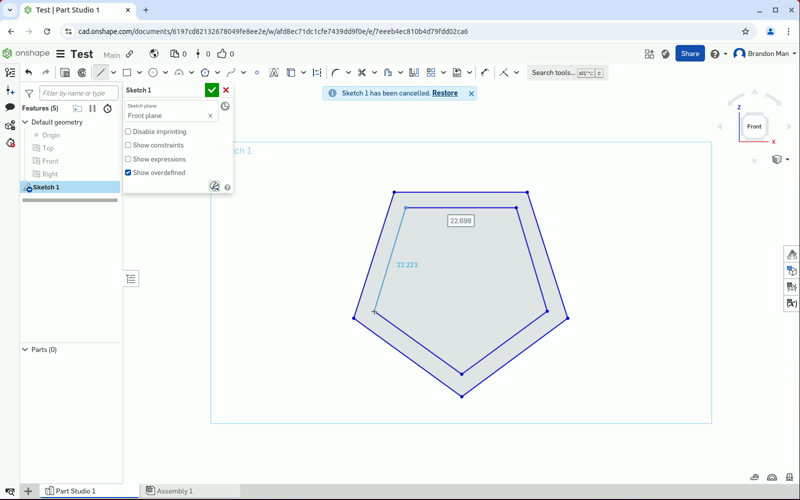
key(esc)
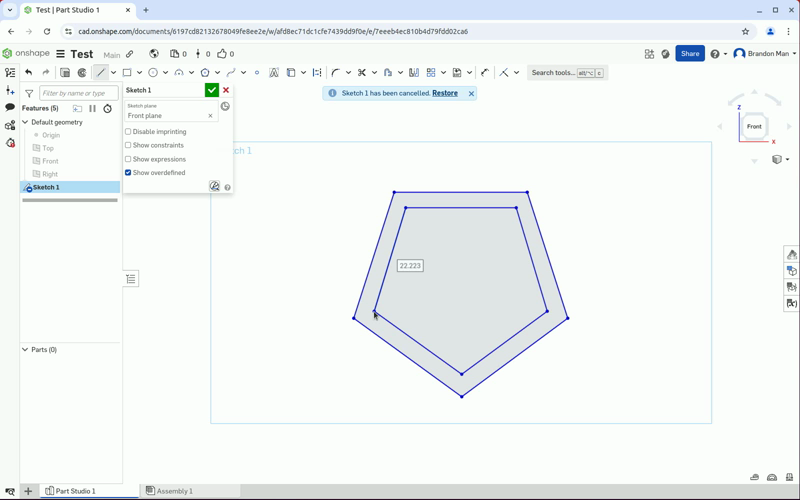
mouse_move(502, 357)
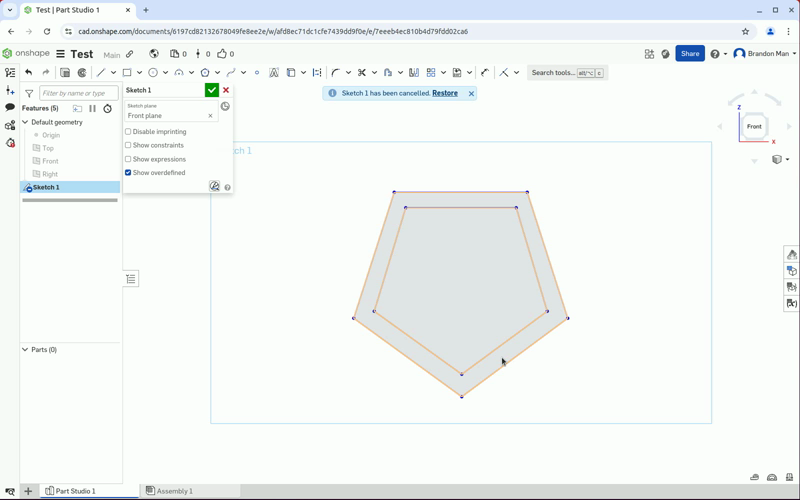
click(502, 357)
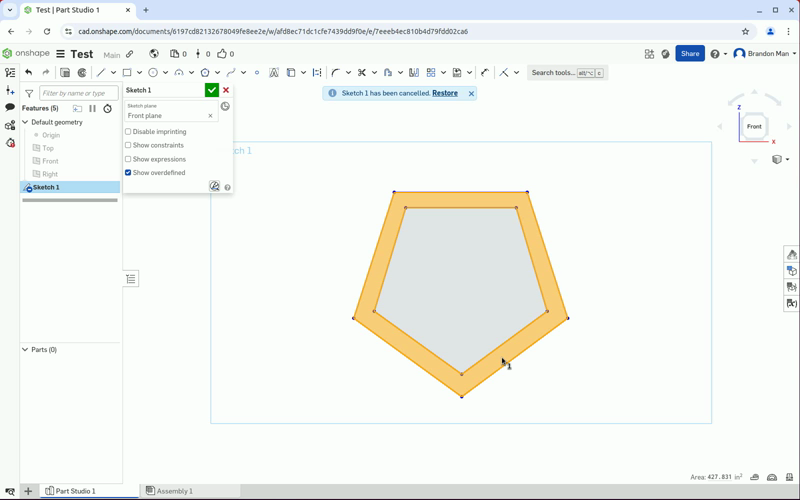
mouse_move(73, 352)
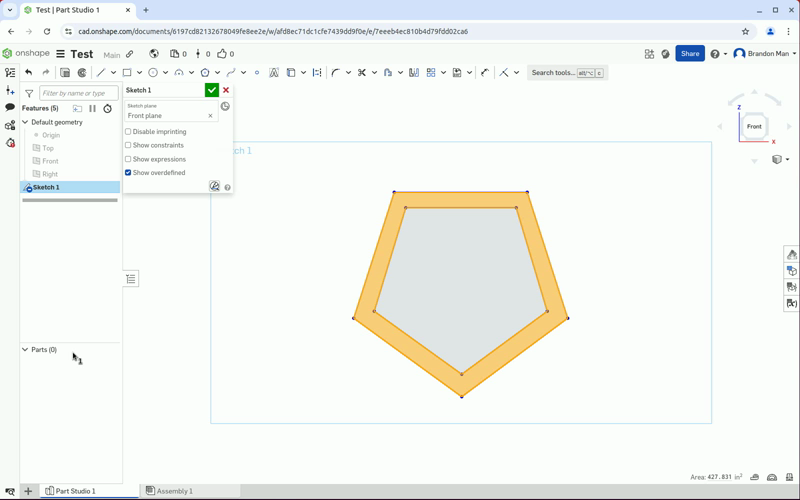
key(shift+y)
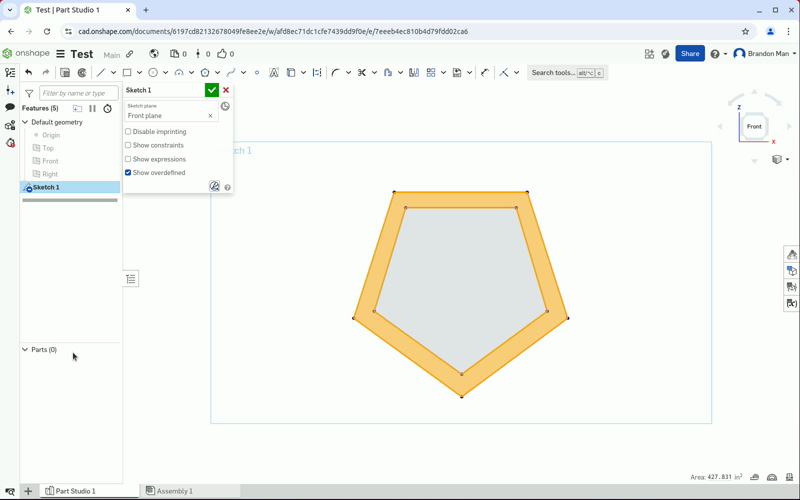
key(shift+e)
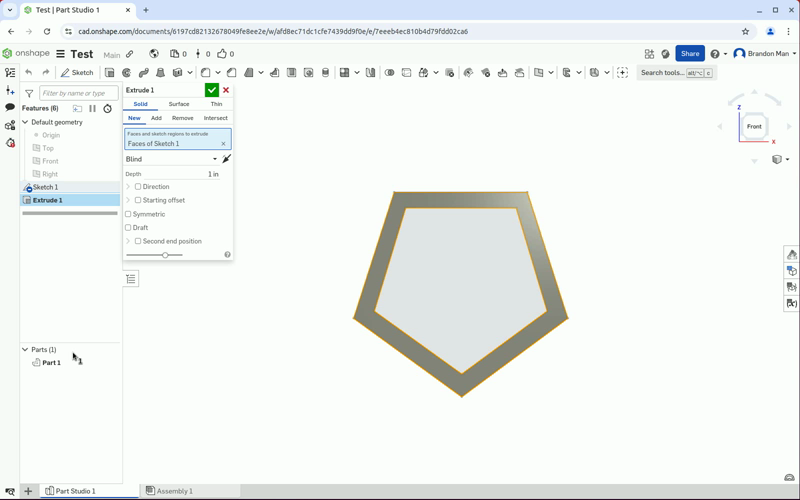
mouse_move(143, 106)
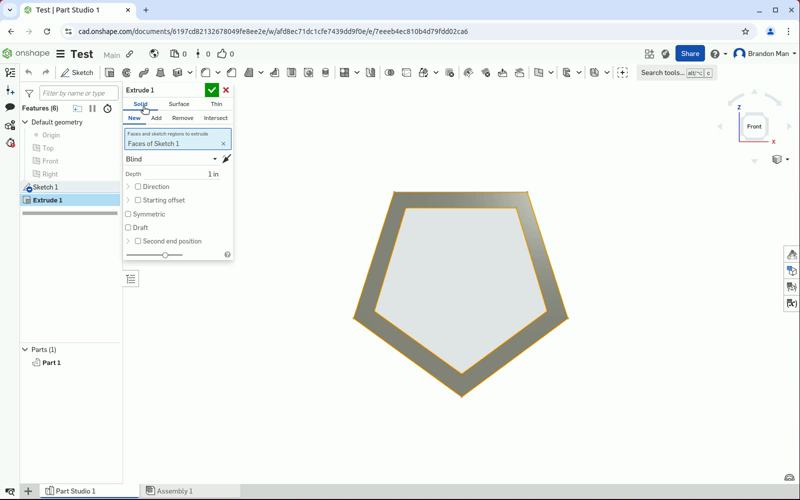
click(143, 106)
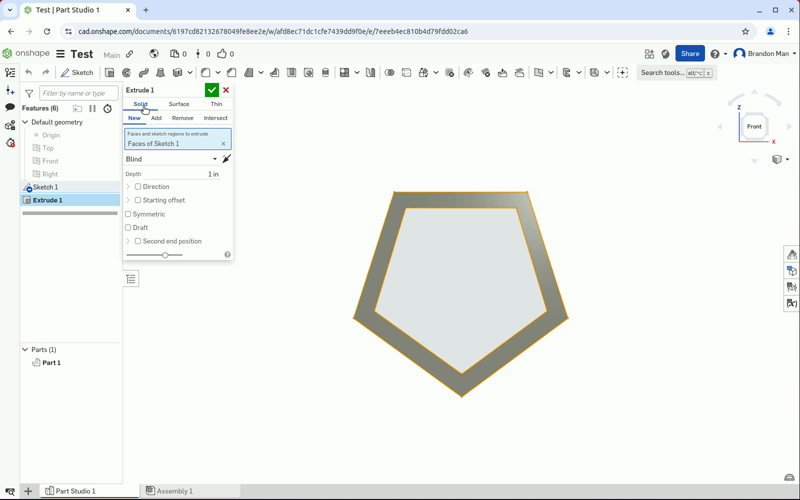
mouse_move(137, 120)
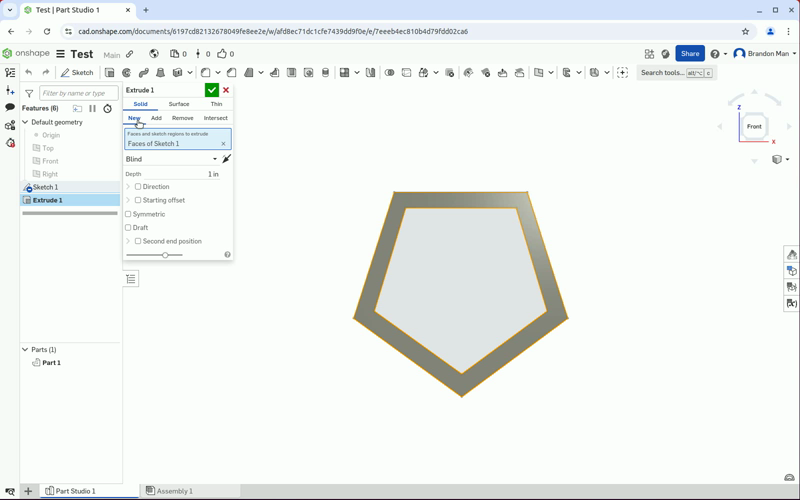
click(137, 120)
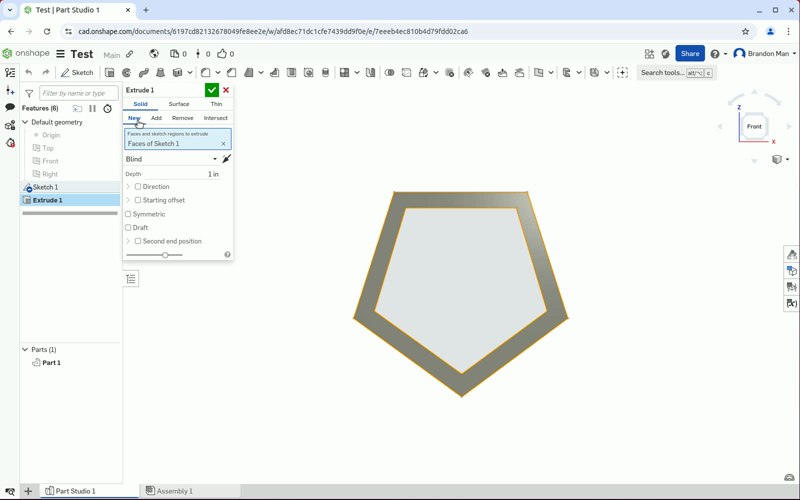
key(tab, 4)
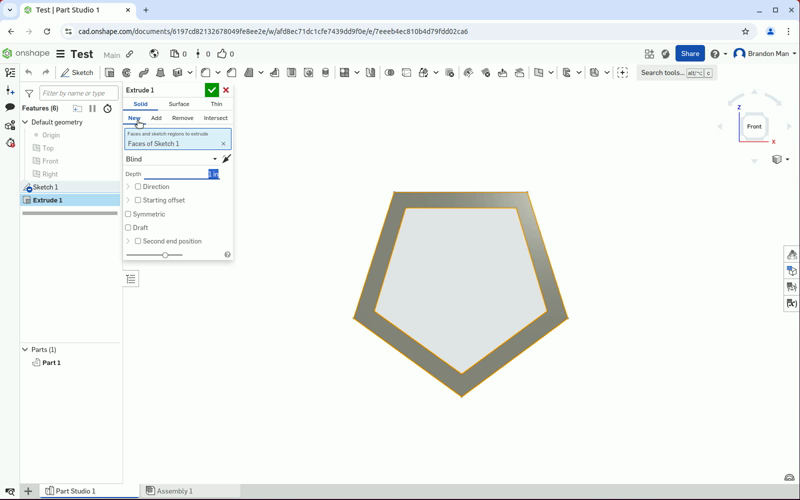
text(8.906)
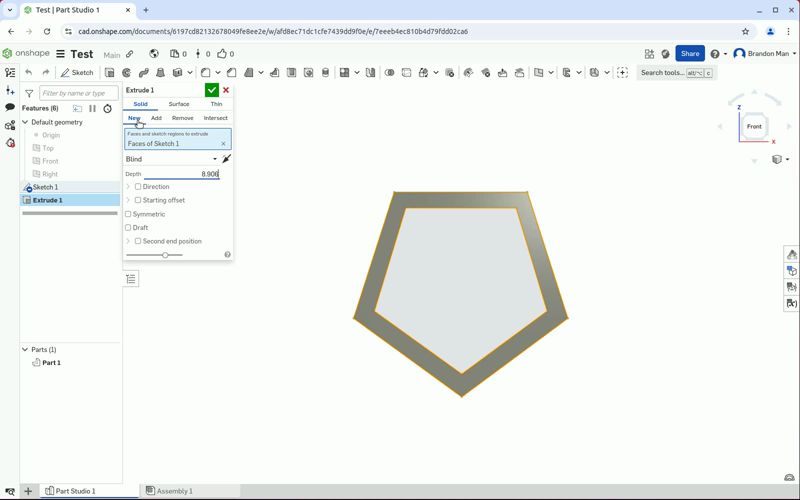
key(enter)
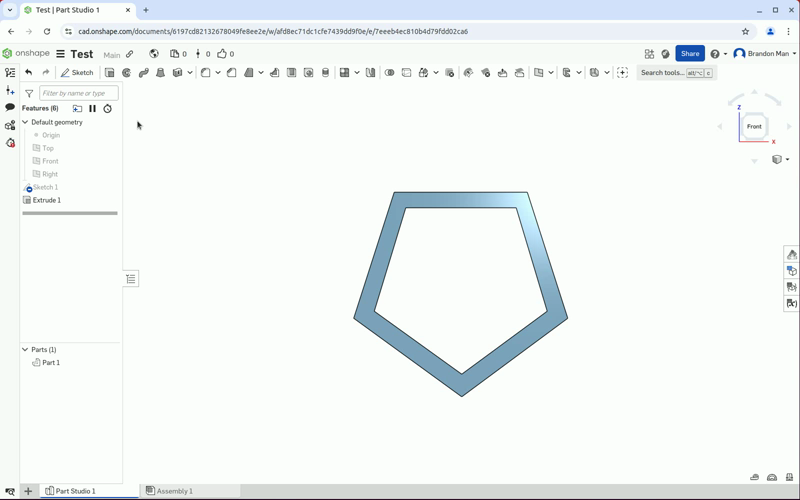
key(shift+h)
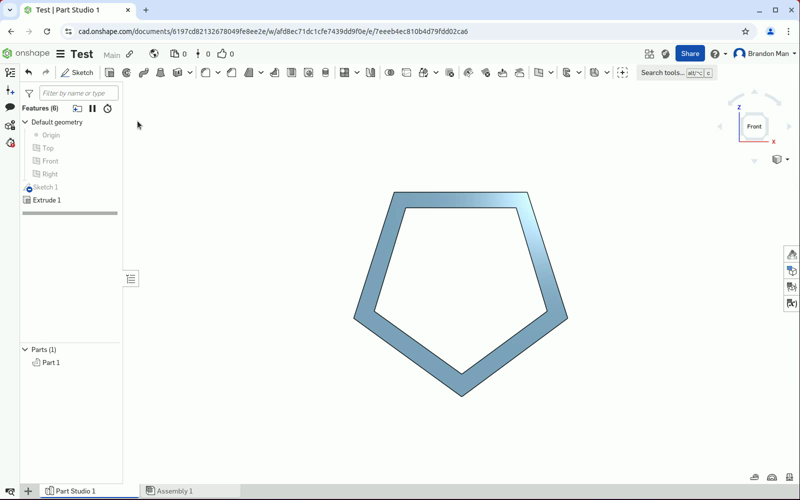
key(shift+h)
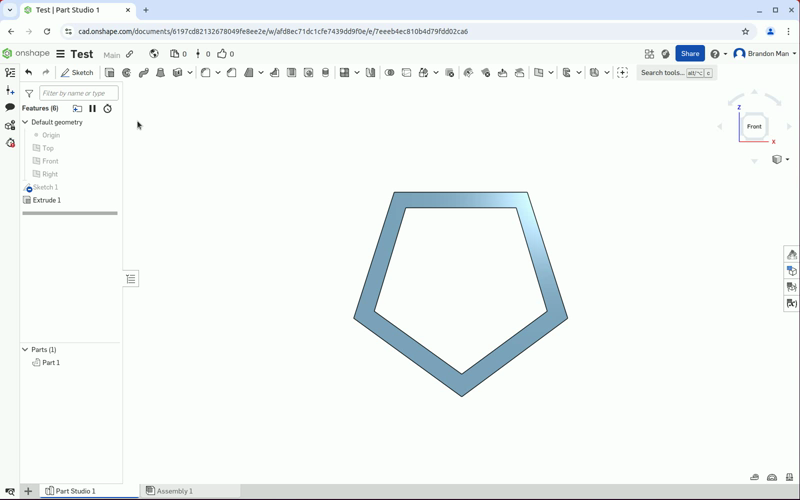
mouse_move(73, 189)
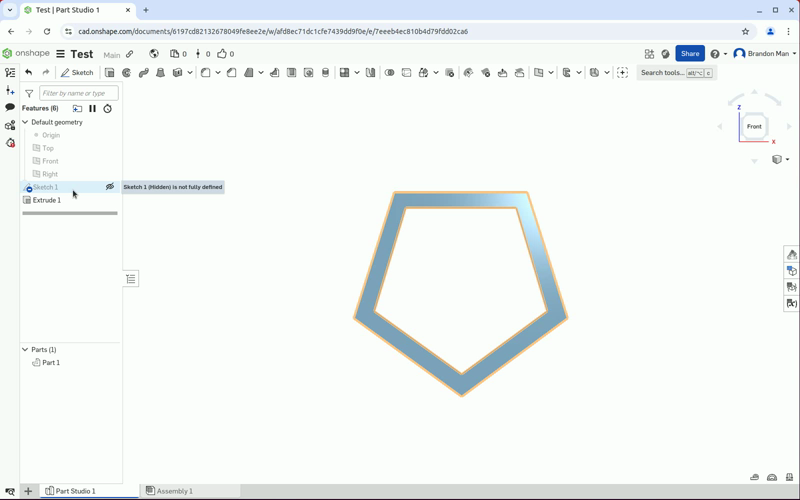
click(73, 189)
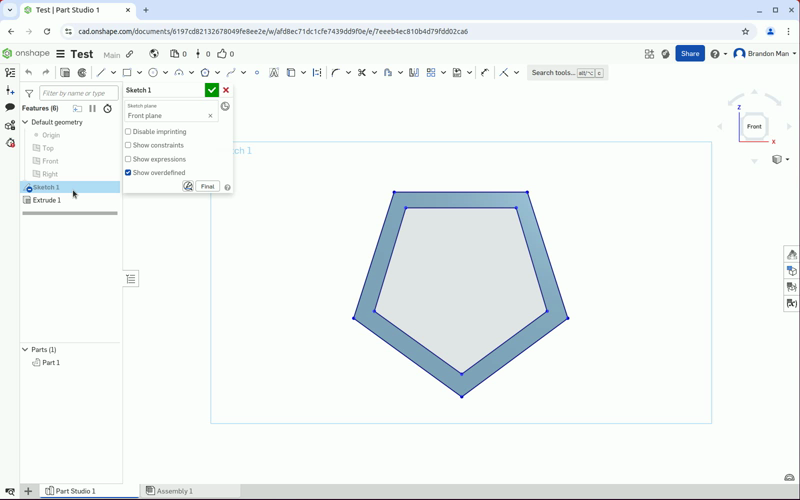
mouse_move(229, 92)
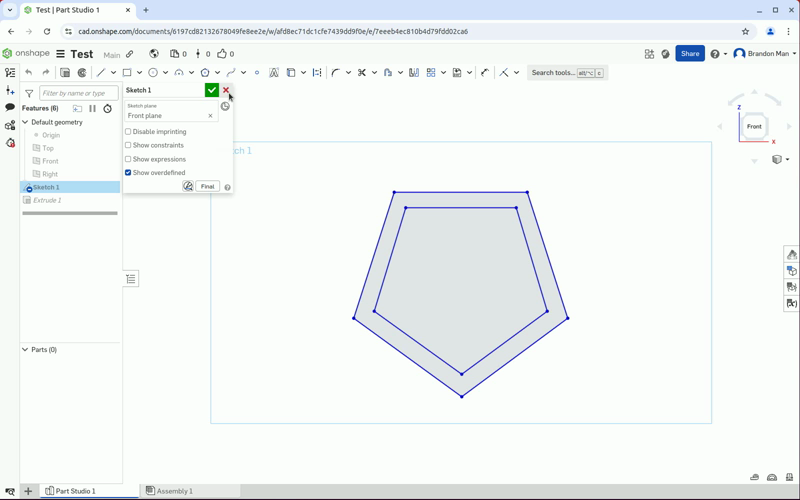
click(229, 92)
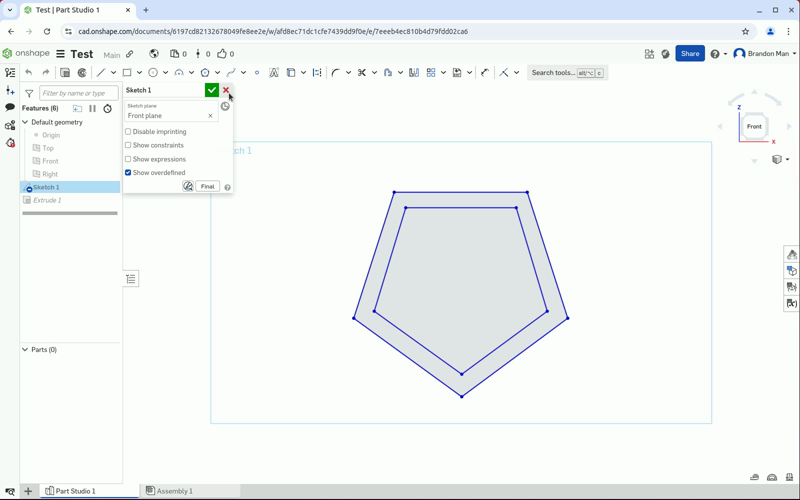
key(shift+s)
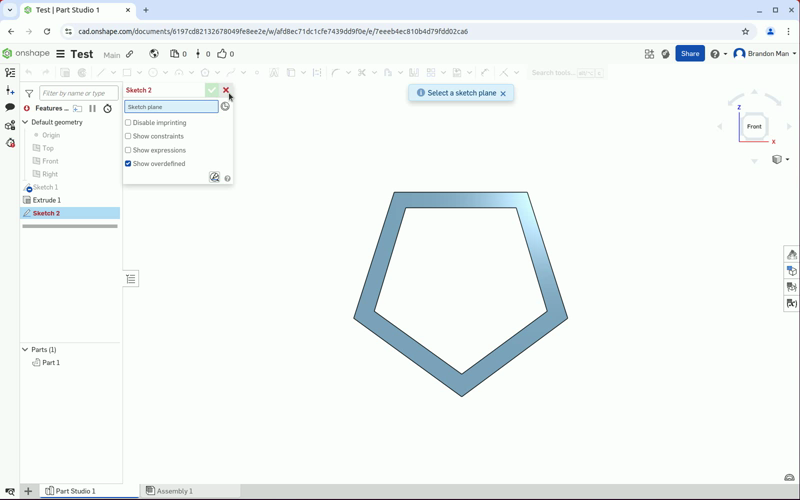
mouse_move(73, 163)
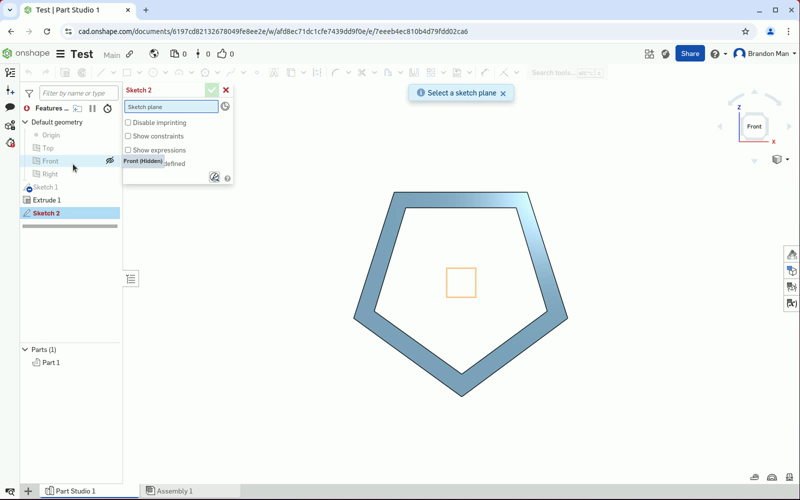
click(73, 163)
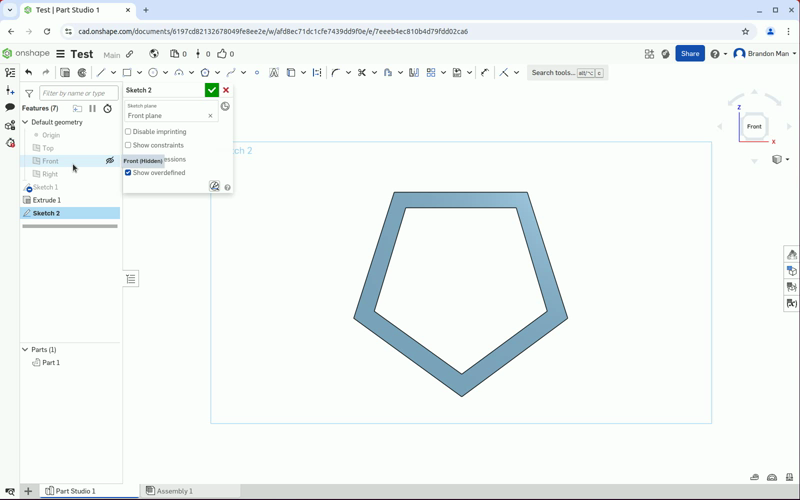
mouse_move(73, 352)
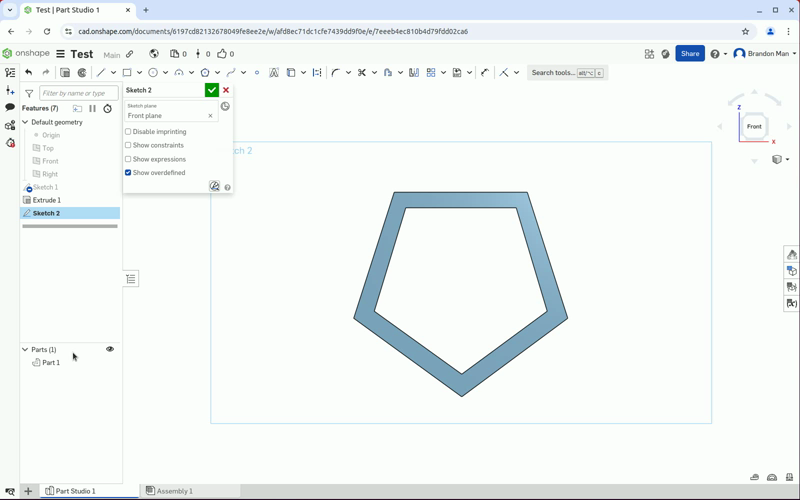
key(y)
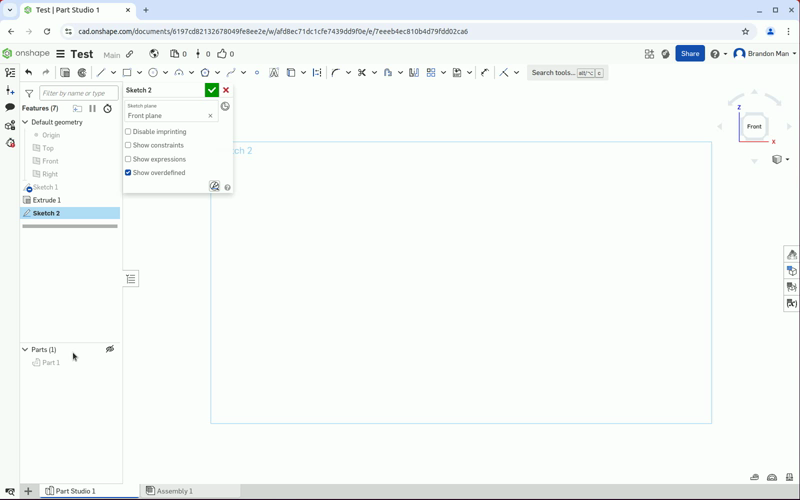
key(l)
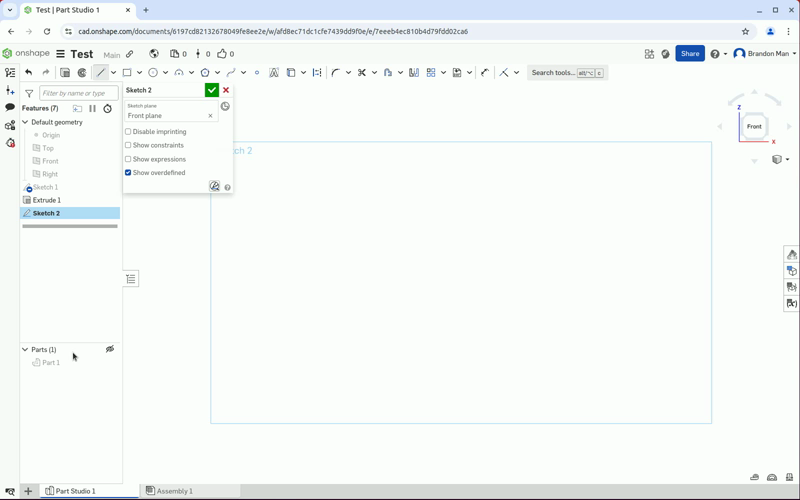
key_down(shift)
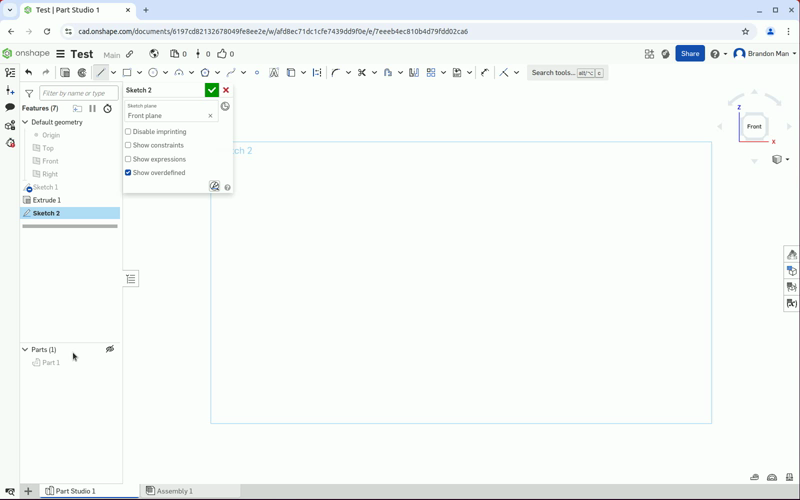
mouse_move(390, 305)
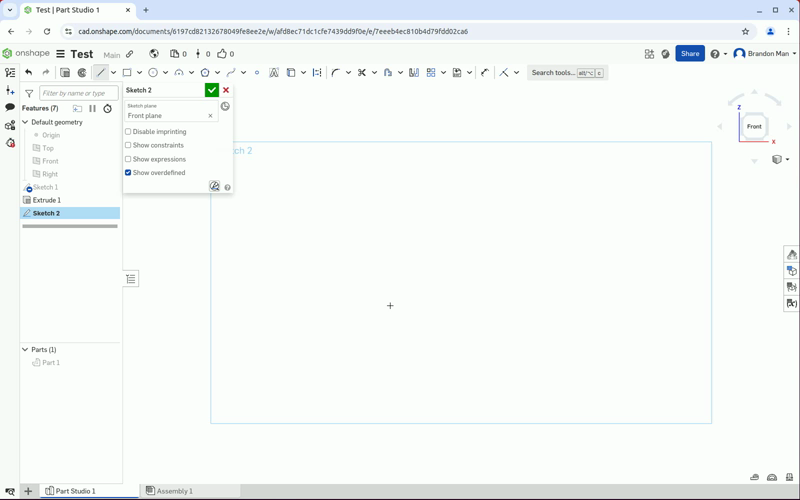
click(390, 305)
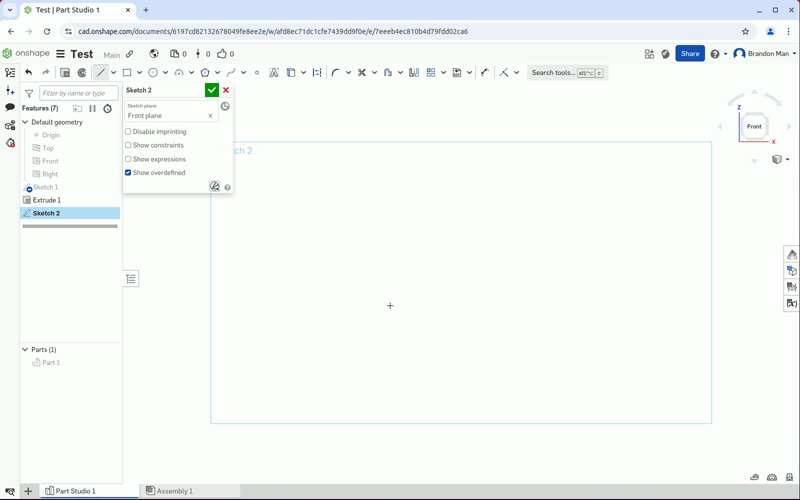
key_up(shift)
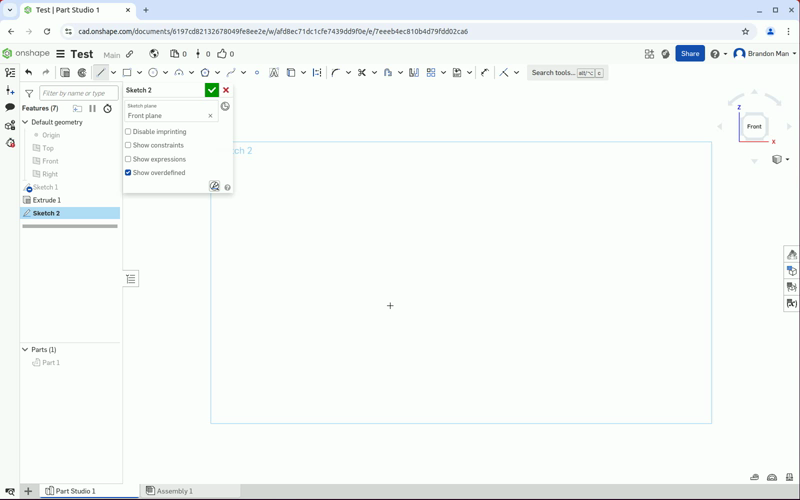
key_down(shift)
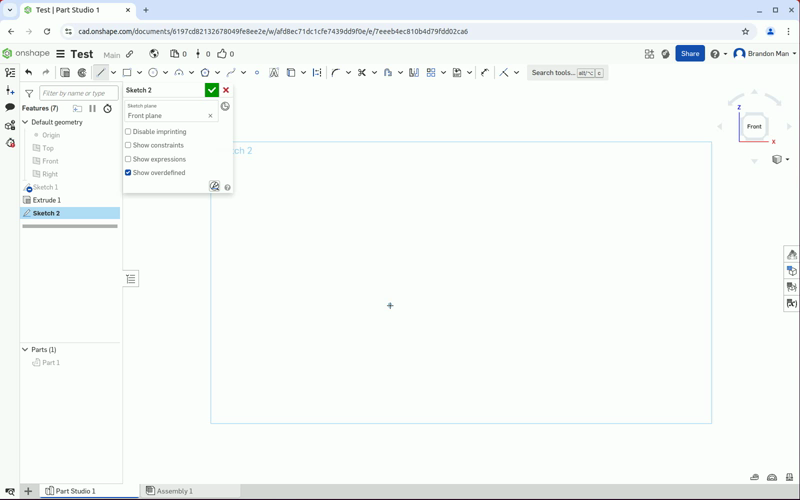
mouse_move(461, 356)
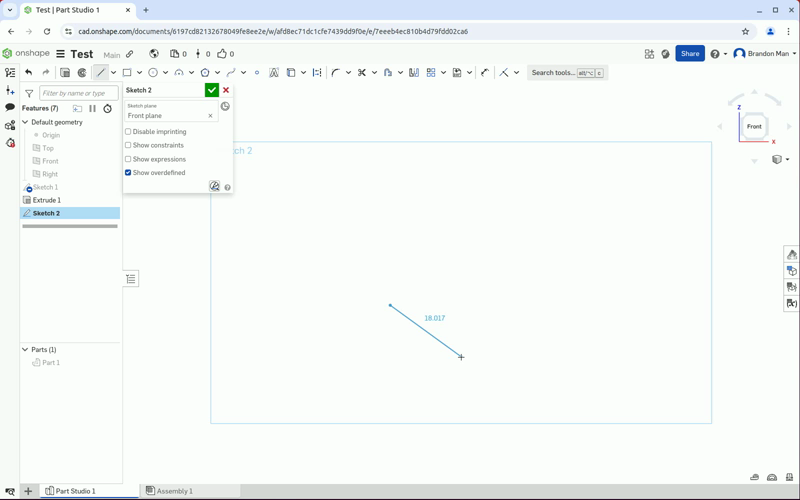
click(461, 356)
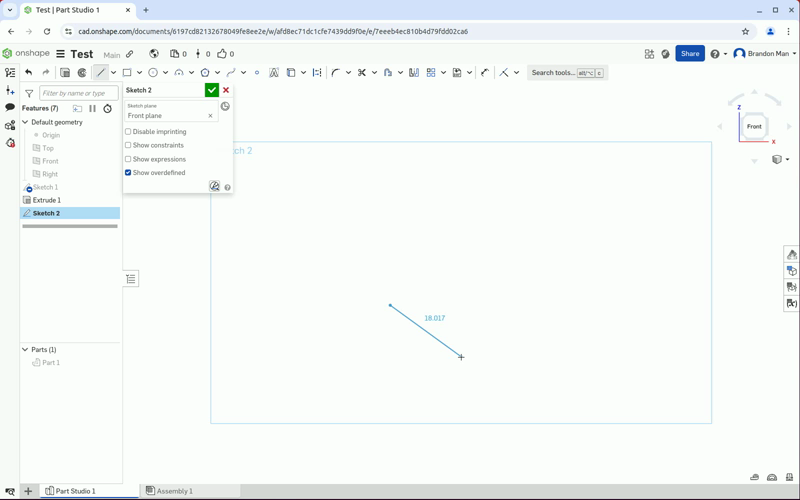
key_up(shift)
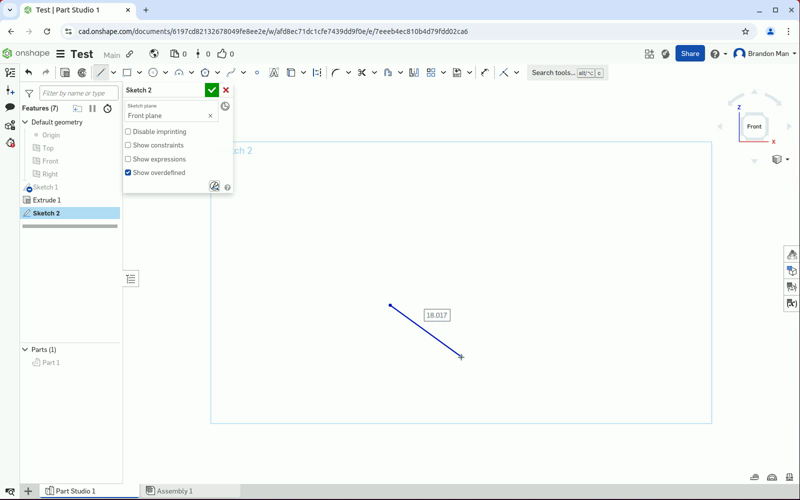
key_down(shift)
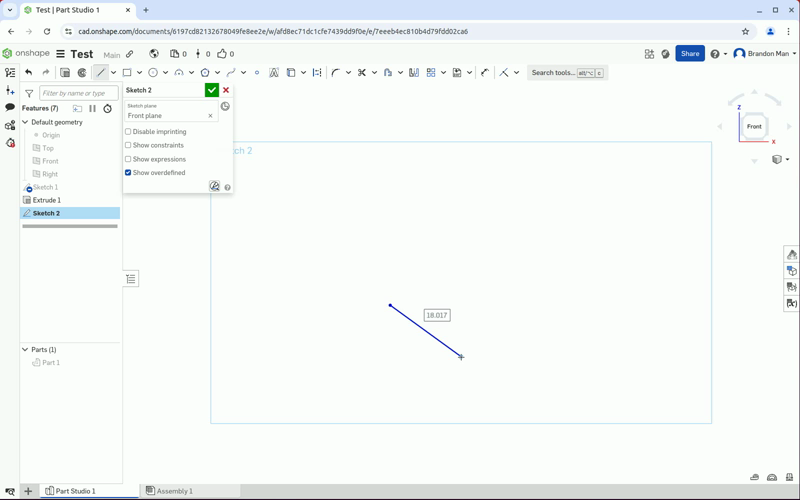
mouse_move(530, 305)
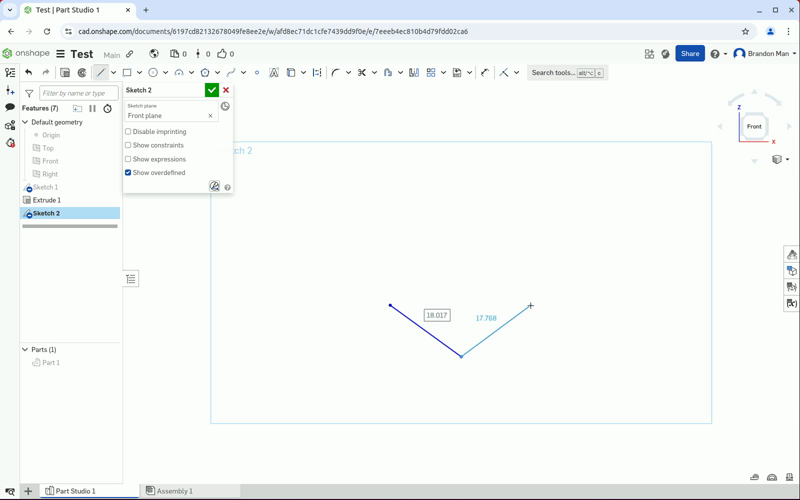
click(530, 305)
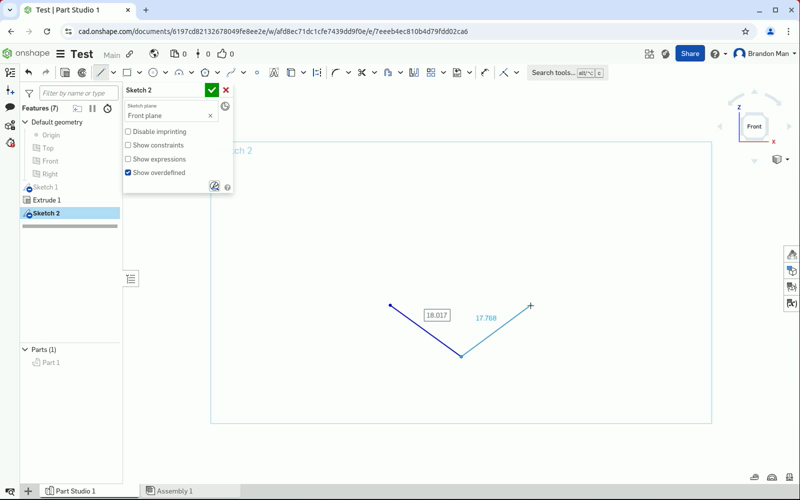
key_up(shift)
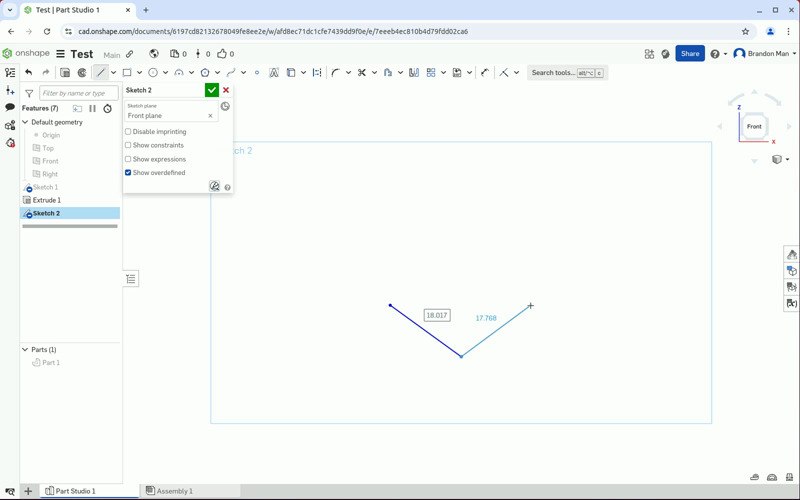
key_down(shift)
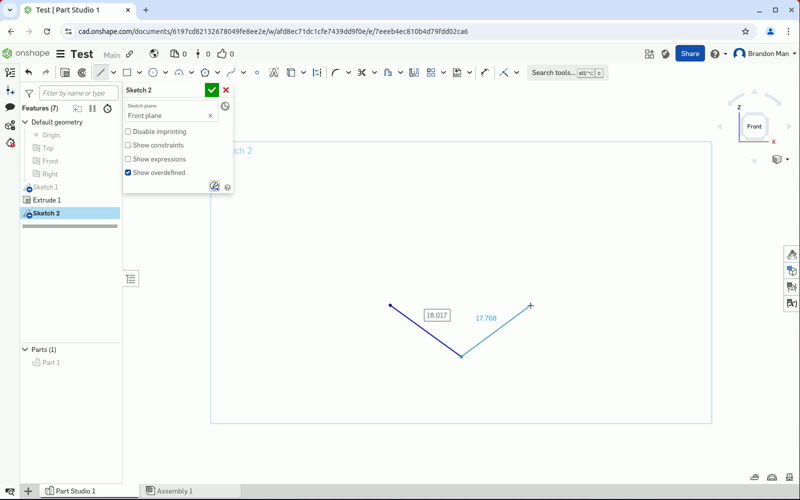
mouse_move(504, 222)
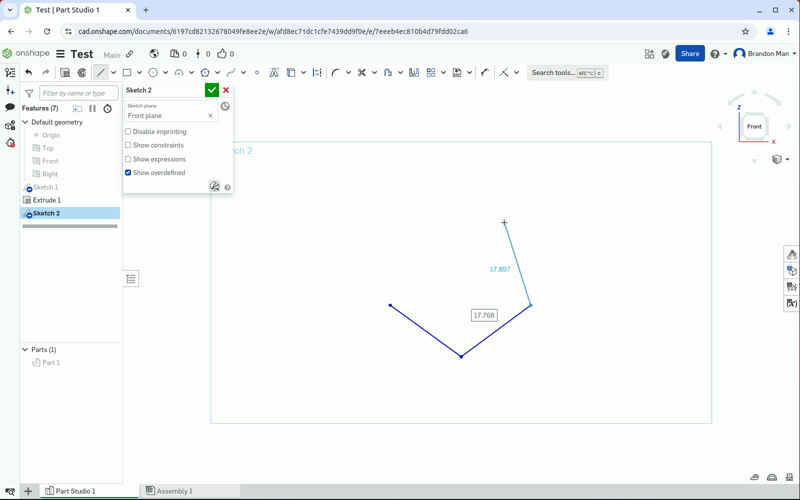
click(504, 222)
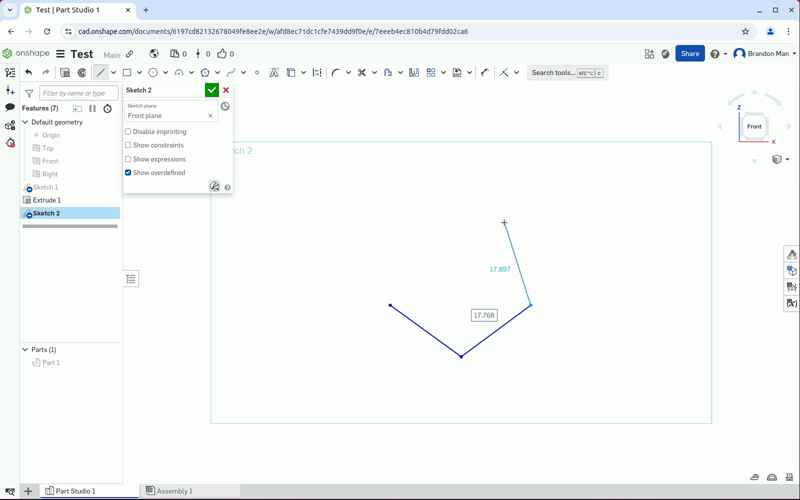
key_up(shift)
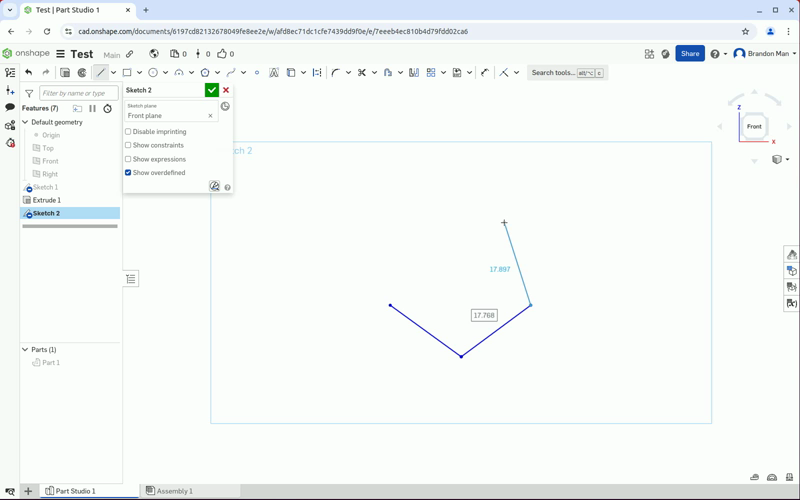
key_down(shift)
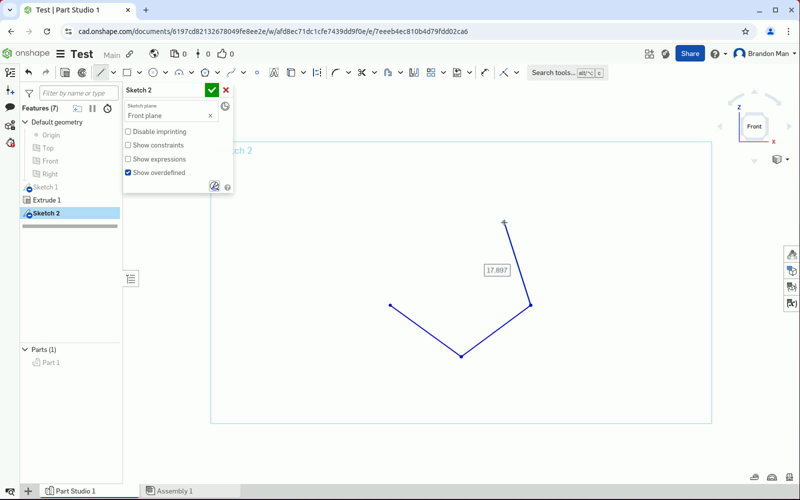
mouse_move(416, 222)
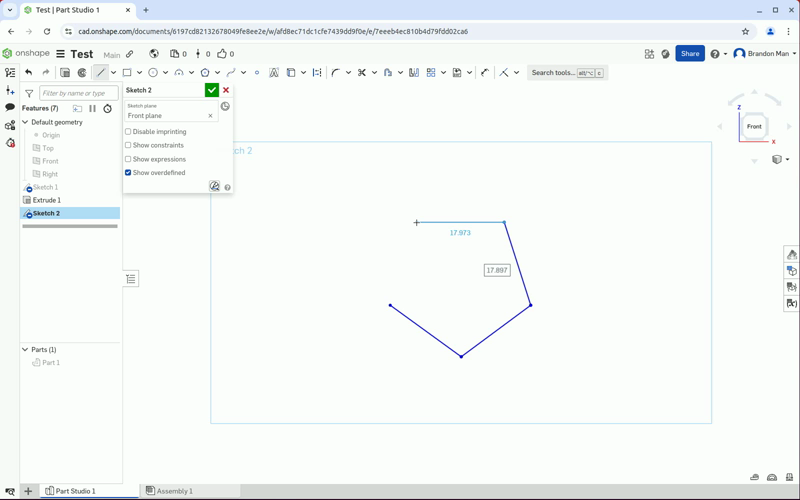
click(416, 222)
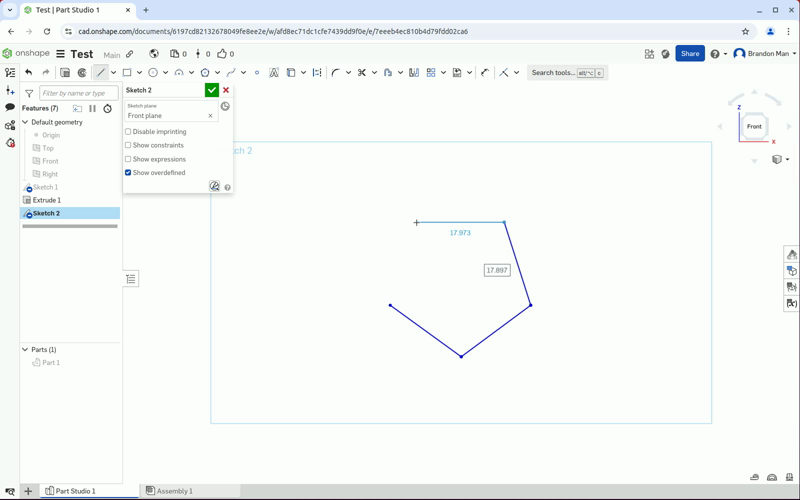
key_up(shift)
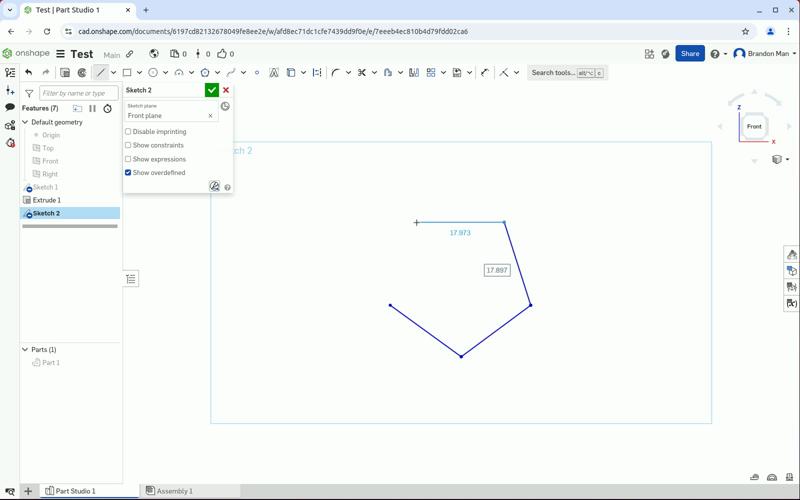
key_down(shift)
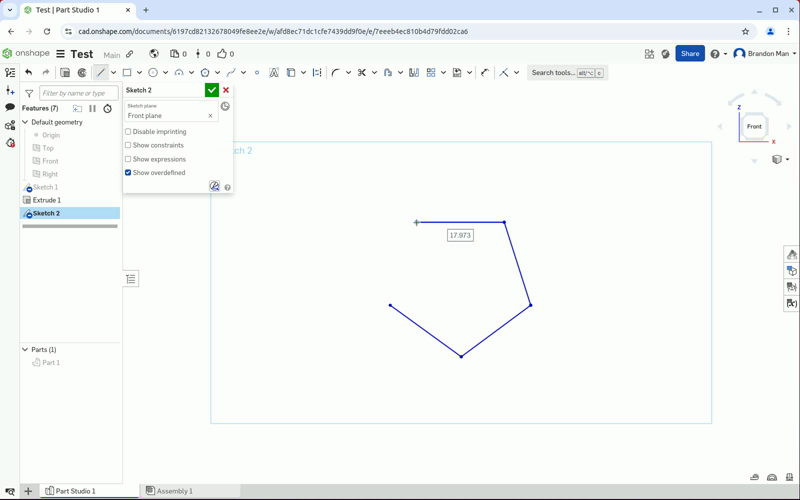
mouse_move(390, 305)
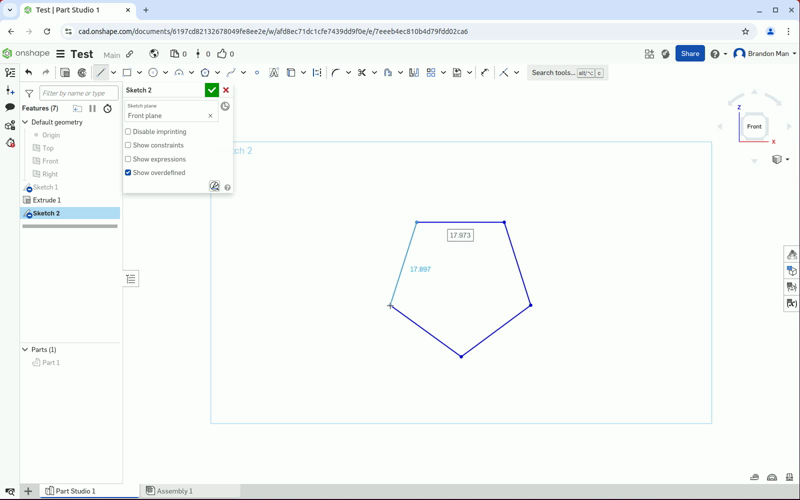
key_up(shift)
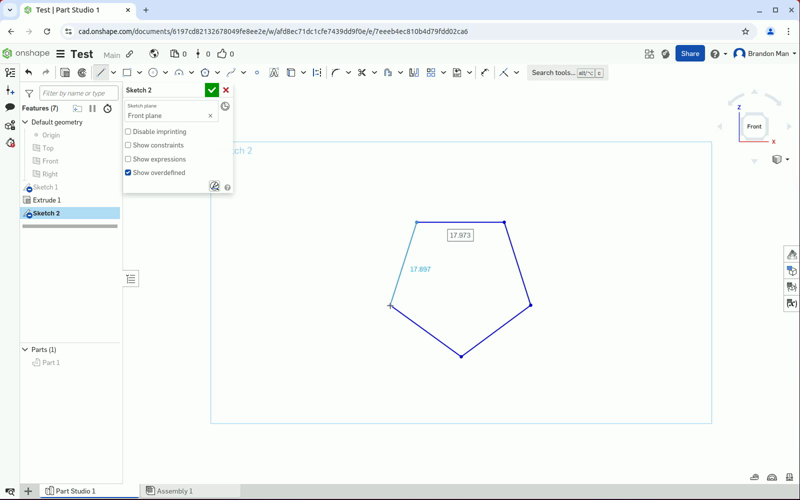
click(390, 305)
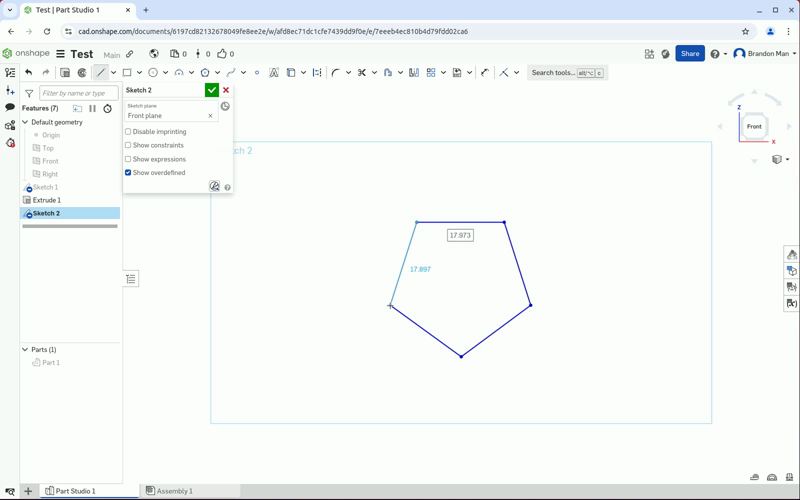
key(esc)
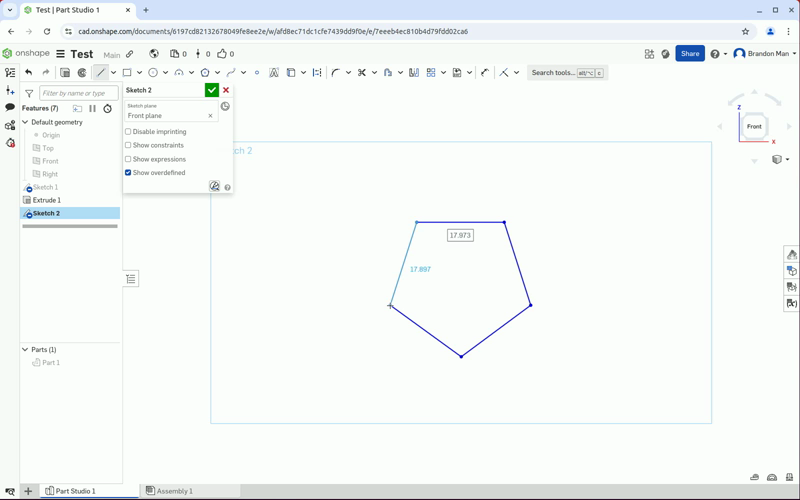
key(l)
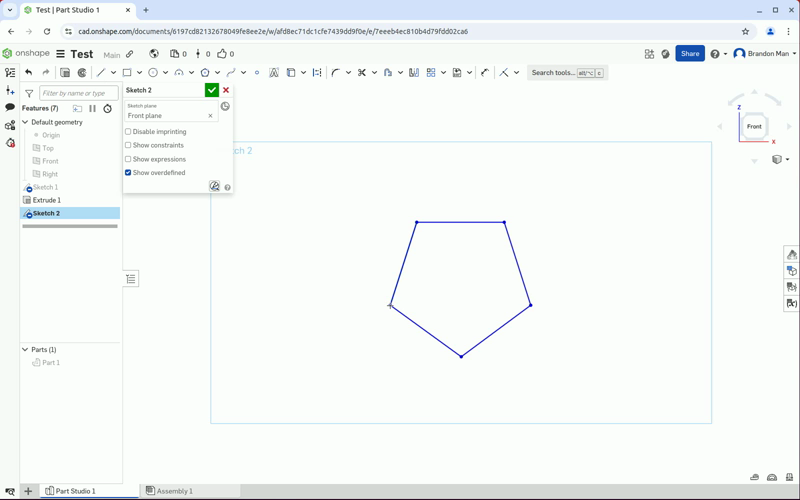
key_down(shift)
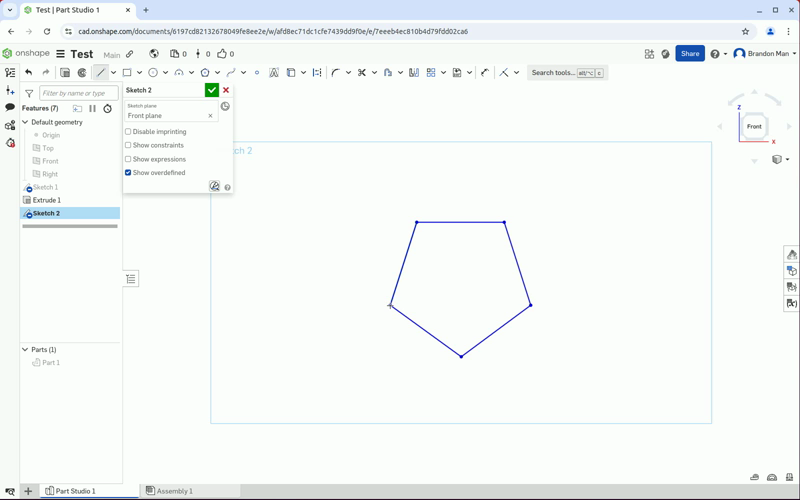
mouse_move(408, 299)
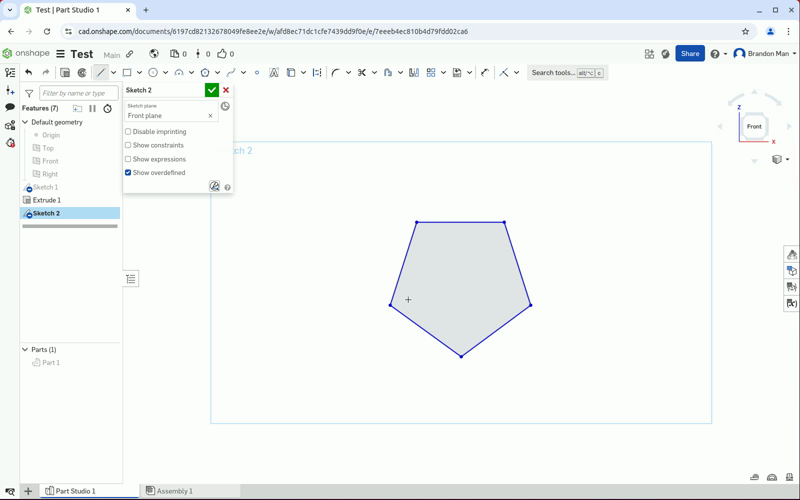
click(408, 299)
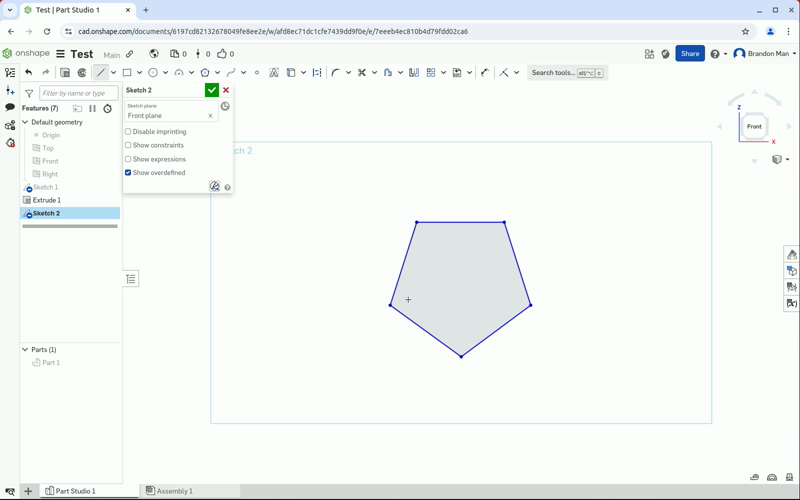
key_up(shift)
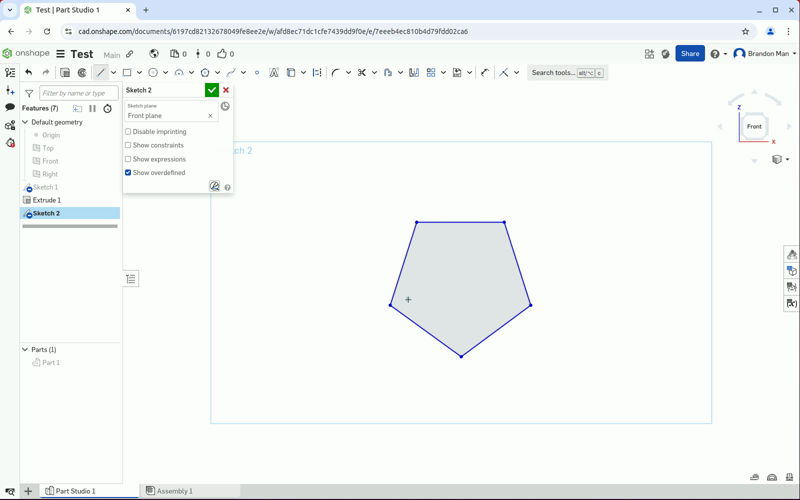
key_down(shift)
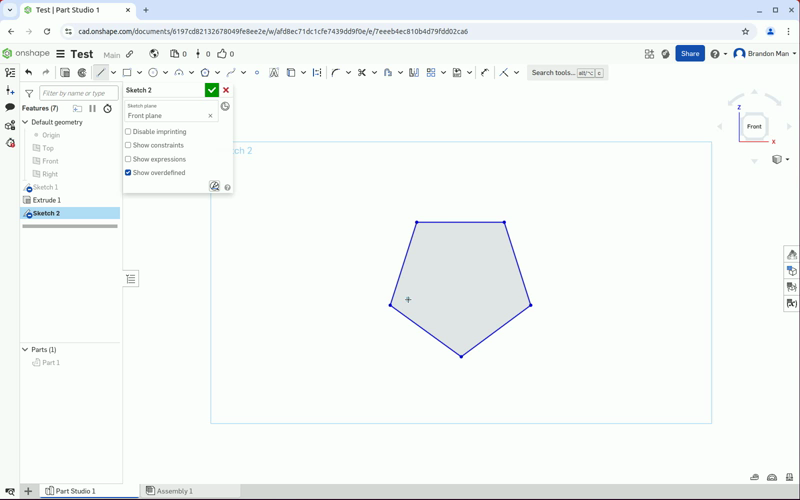
mouse_move(461, 337)
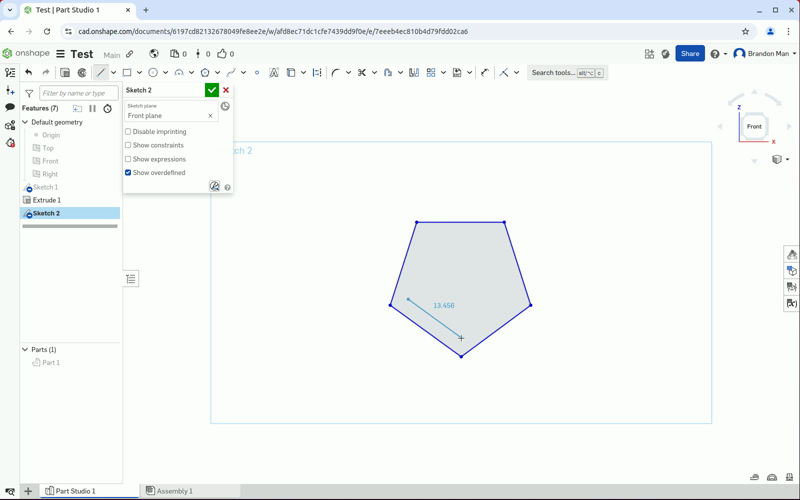
click(461, 337)
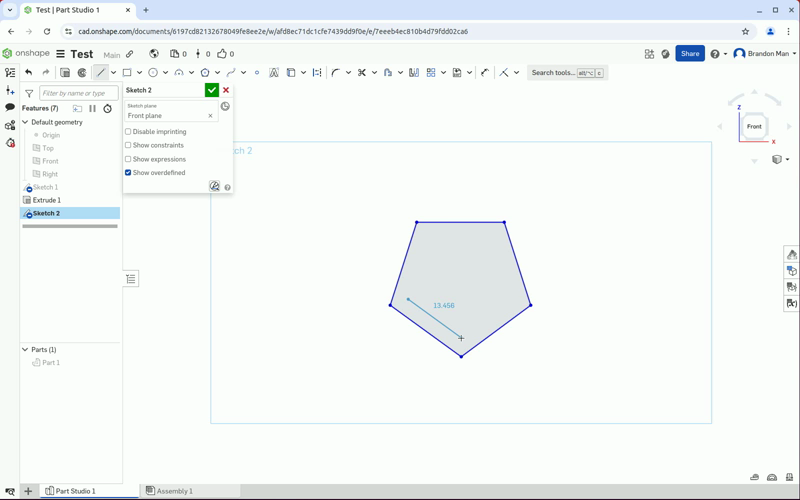
key_up(shift)
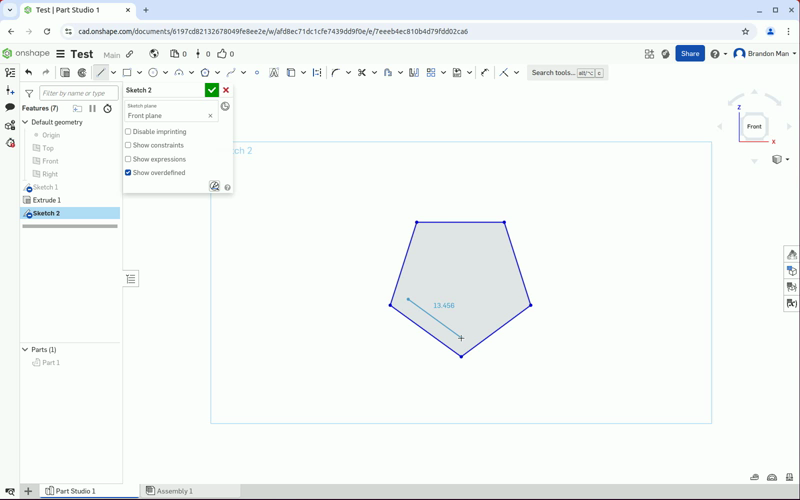
key_down(shift)
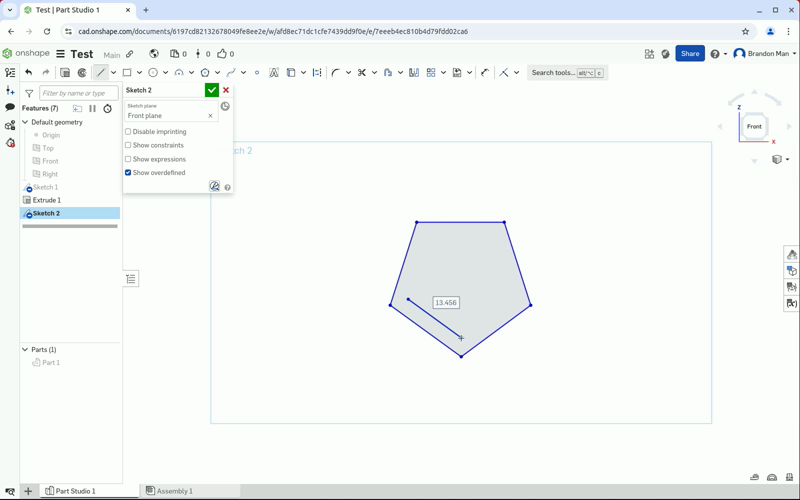
mouse_move(513, 299)
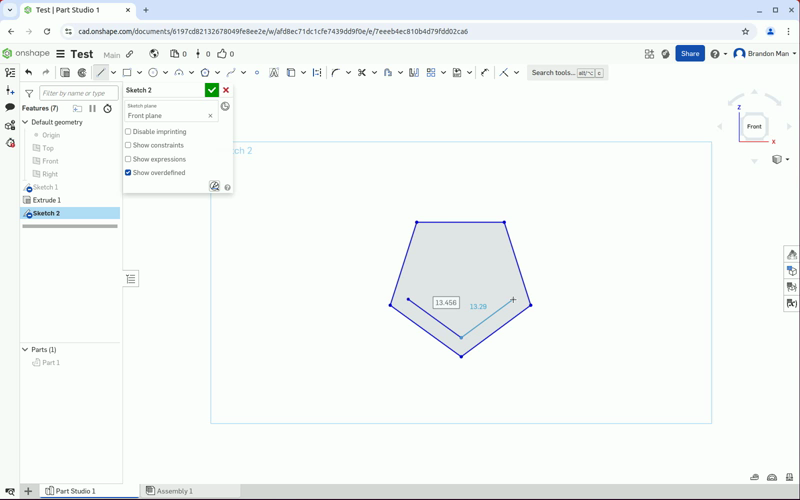
click(513, 299)
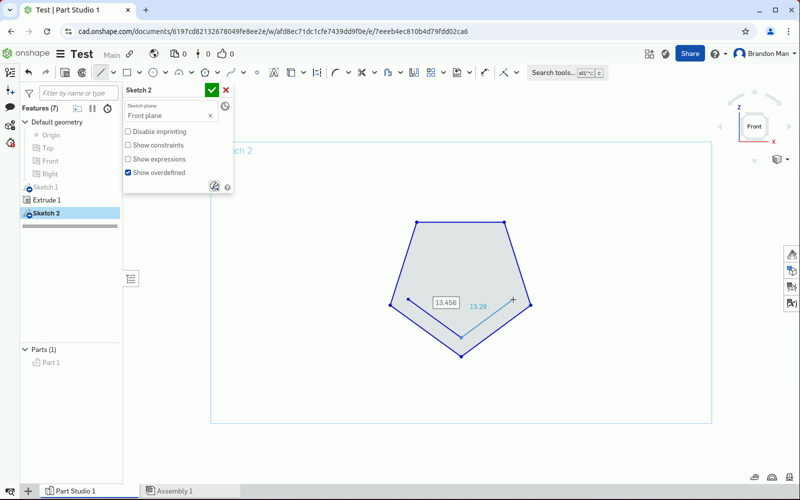
key_up(shift)
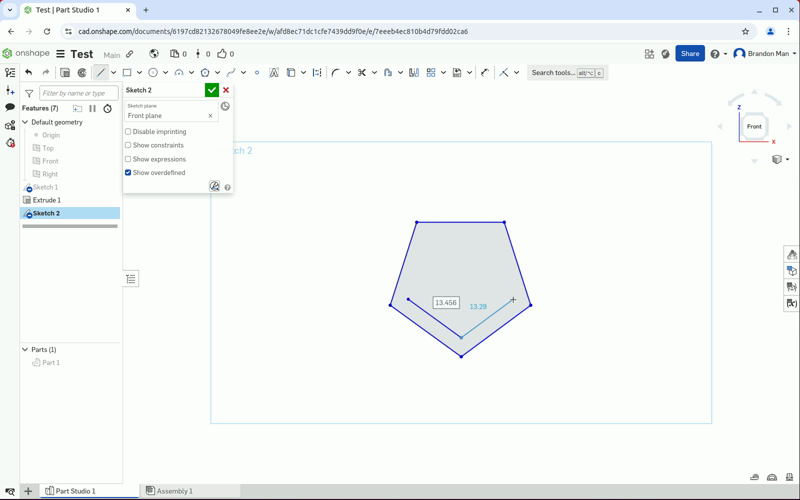
key_down(shift)
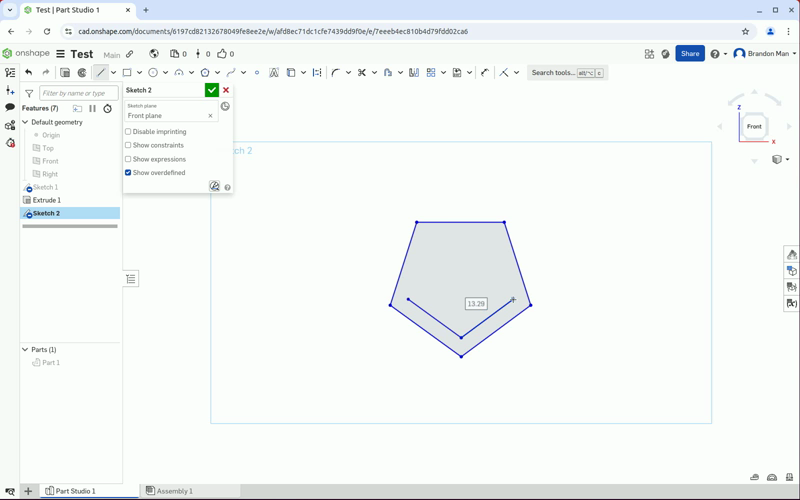
mouse_move(493, 237)
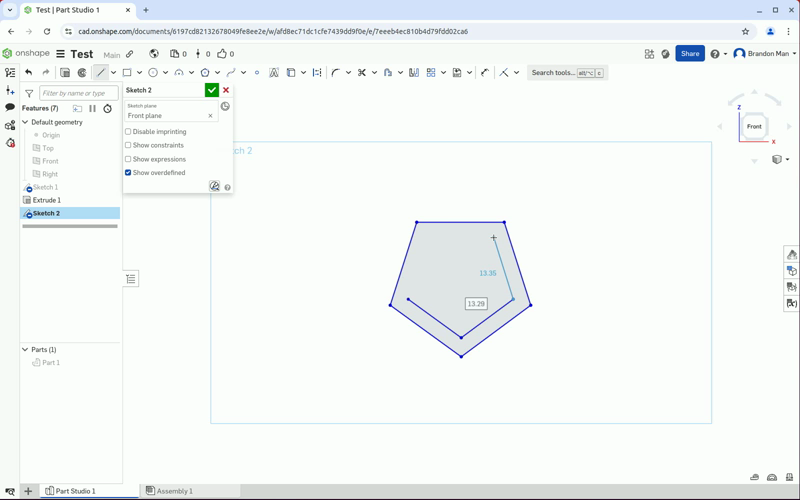
click(493, 237)
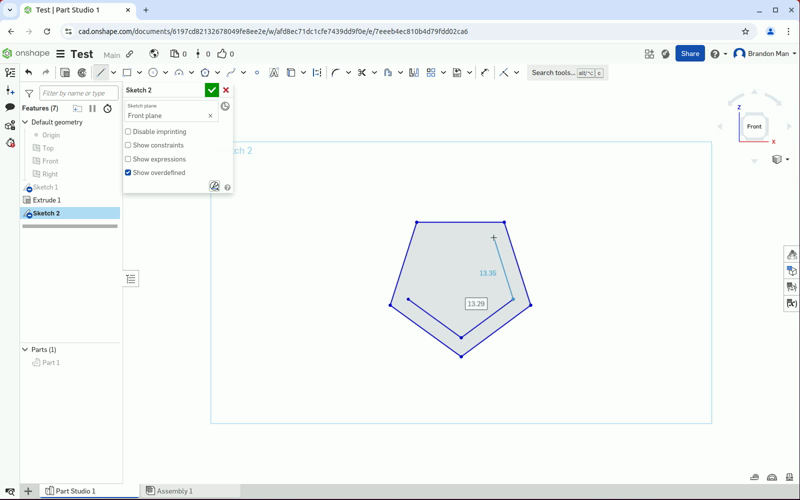
key_up(shift)
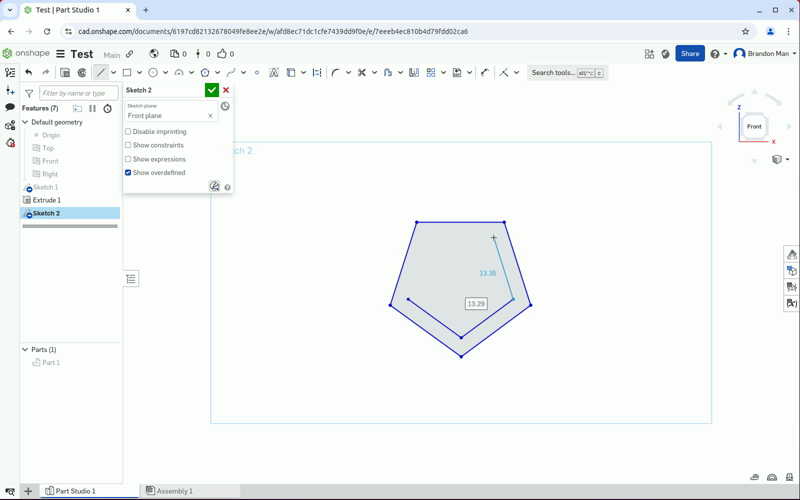
key_down(shift)
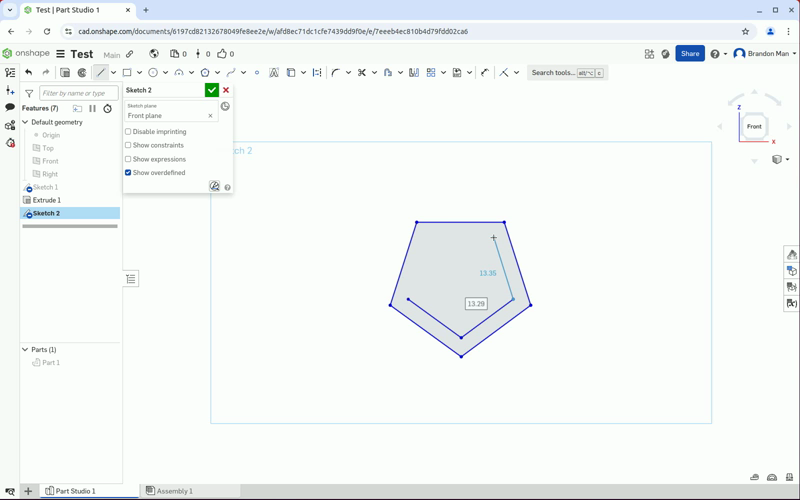
mouse_move(427, 237)
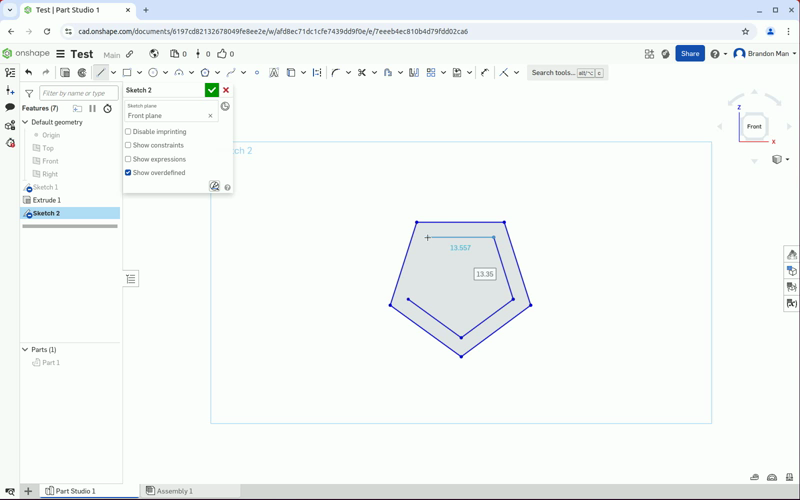
click(427, 237)
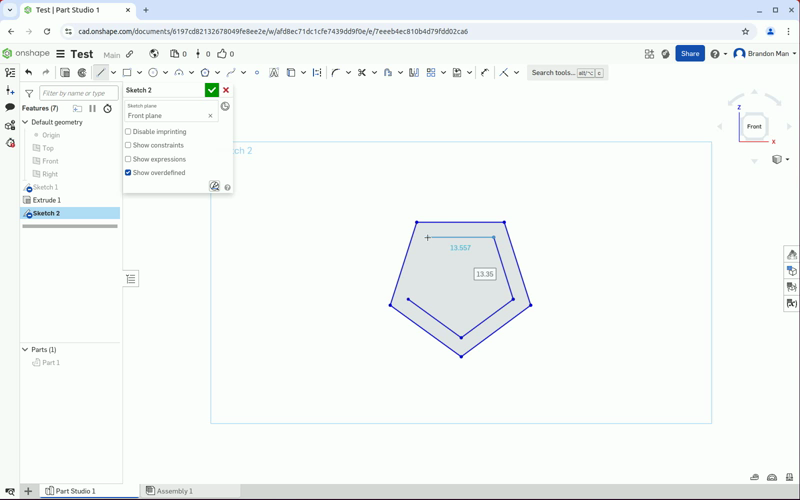
key_up(shift)
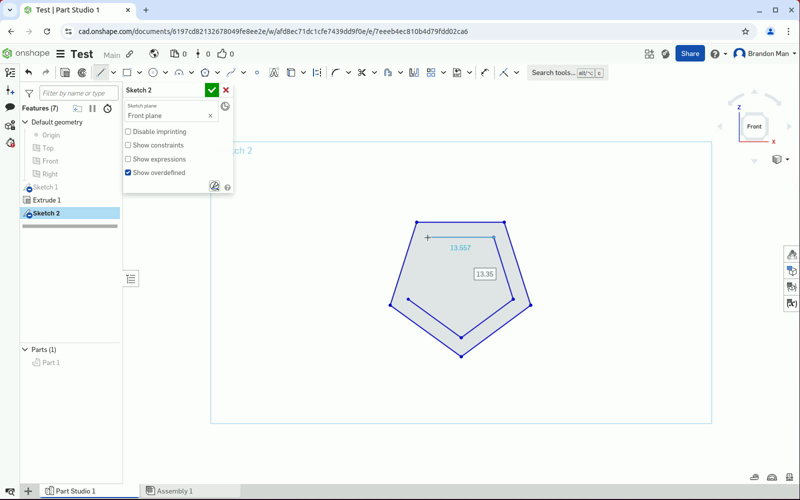
key_down(shift)
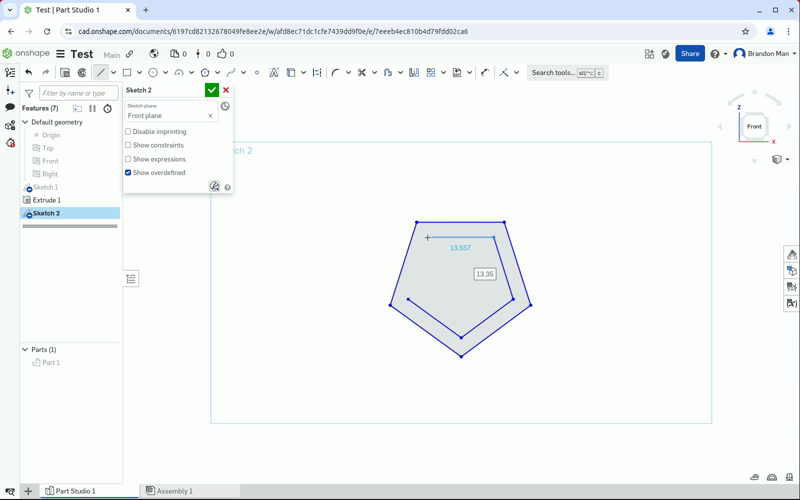
mouse_move(408, 299)
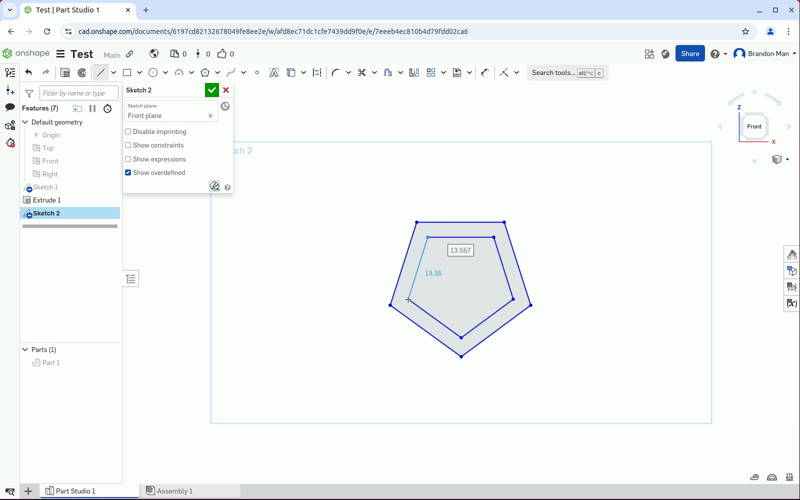
key_up(shift)
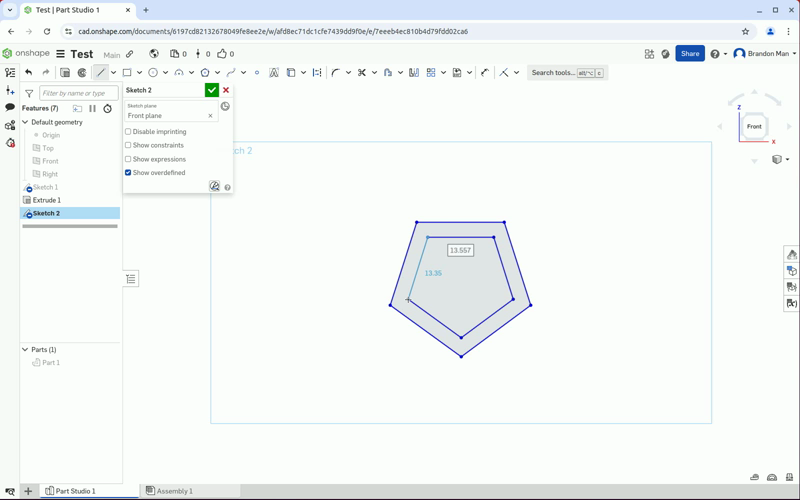
click(408, 299)
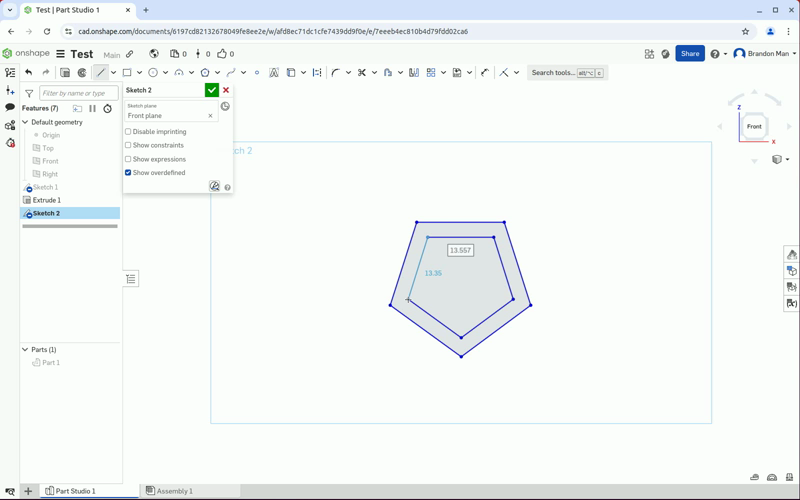
key(esc)
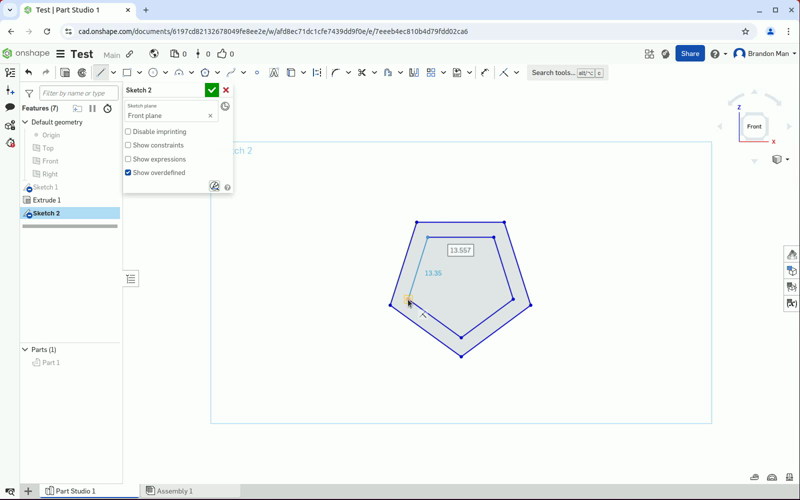
mouse_move(420, 231)
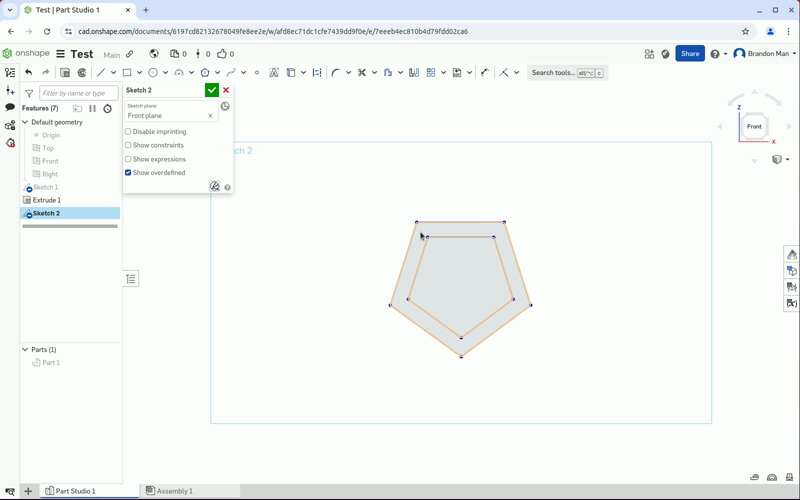
click(420, 231)
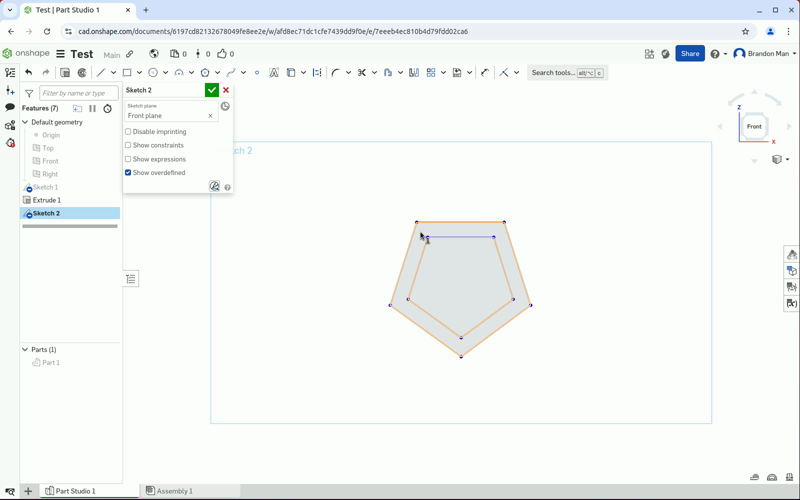
mouse_move(73, 352)
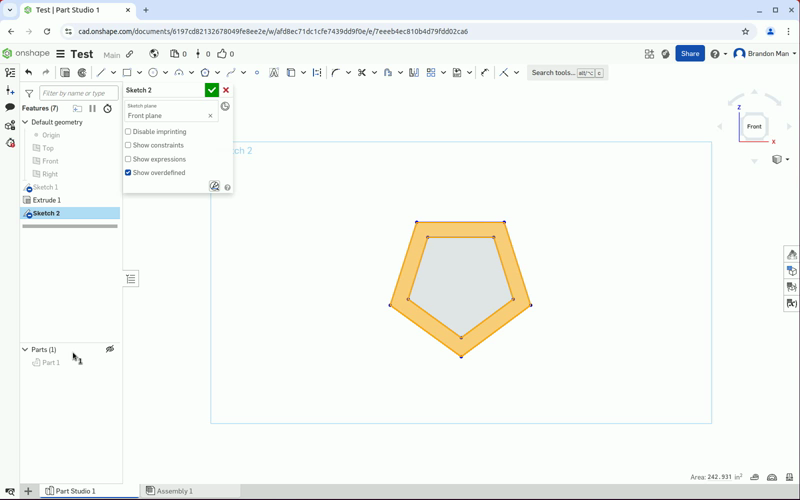
key(shift+y)
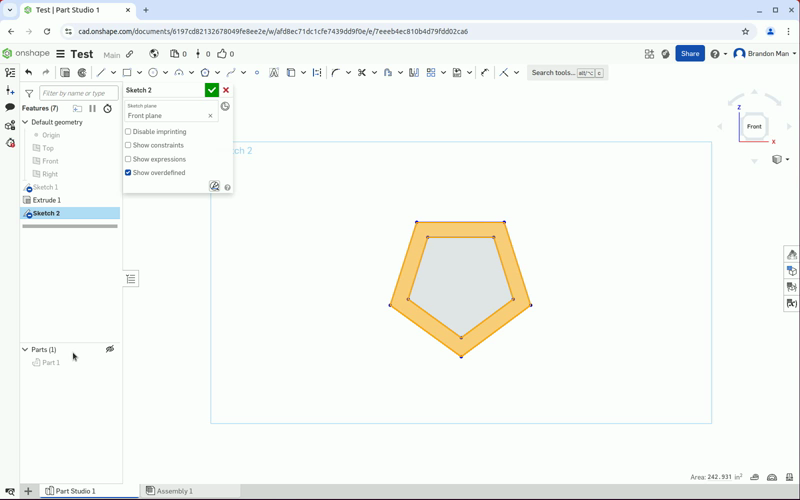
key(shift+e)
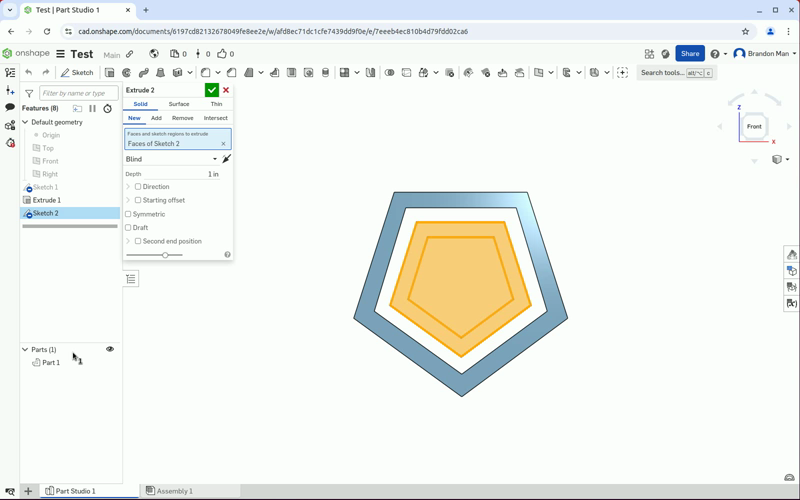
mouse_move(143, 106)
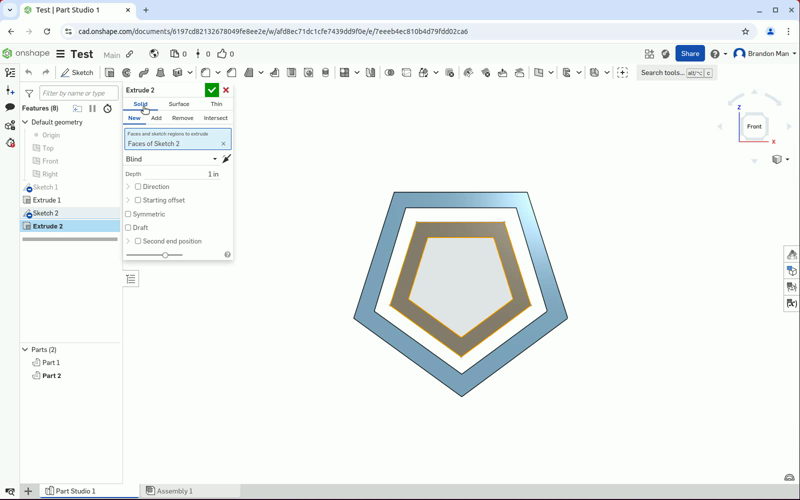
click(143, 106)
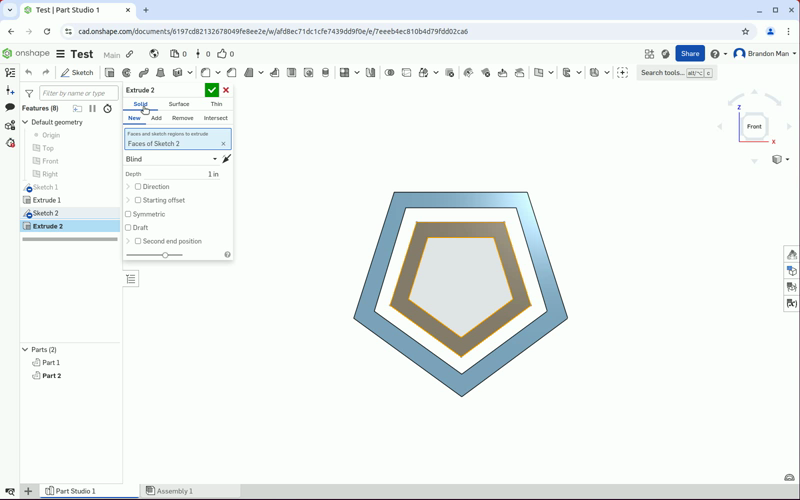
mouse_move(137, 120)
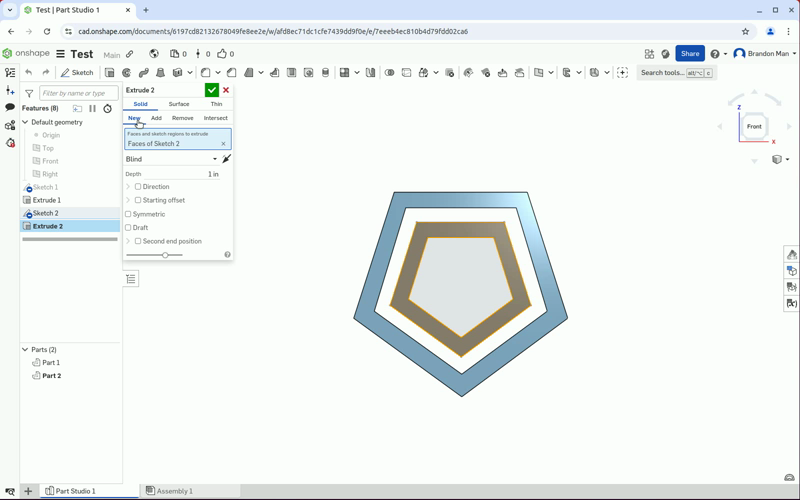
click(137, 120)
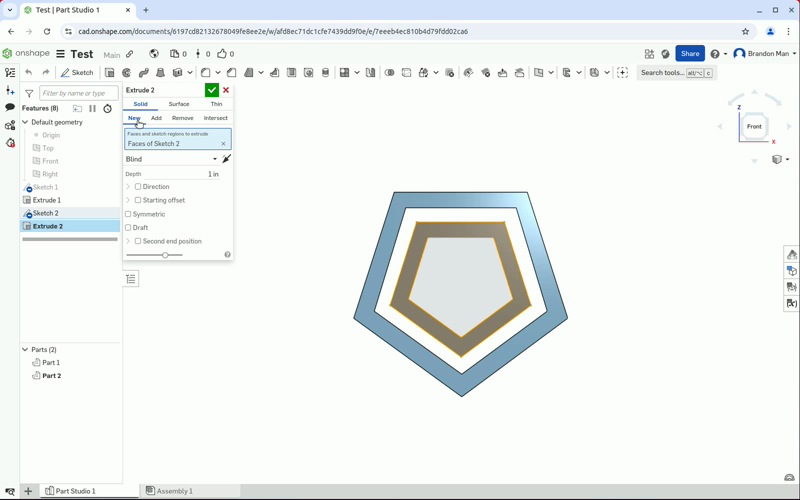
key(tab, 4)
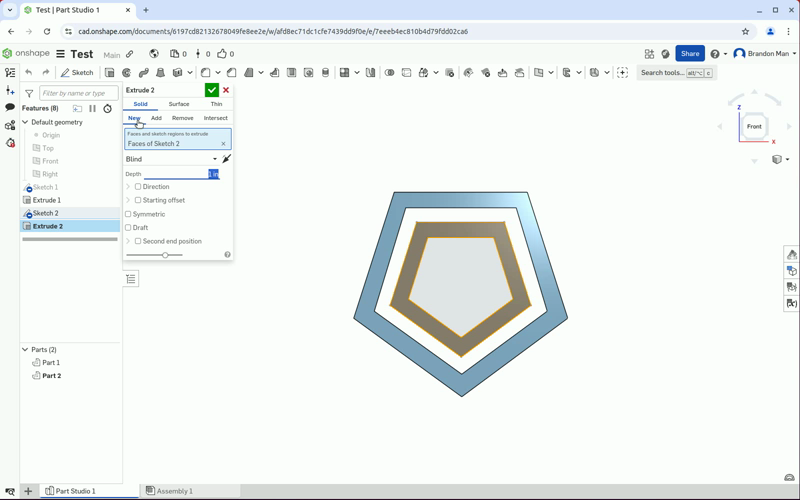
text(8.906)
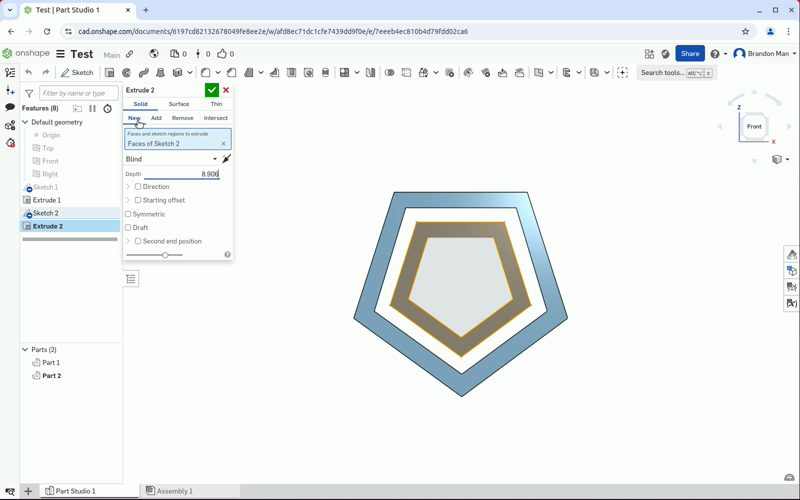
key(enter)
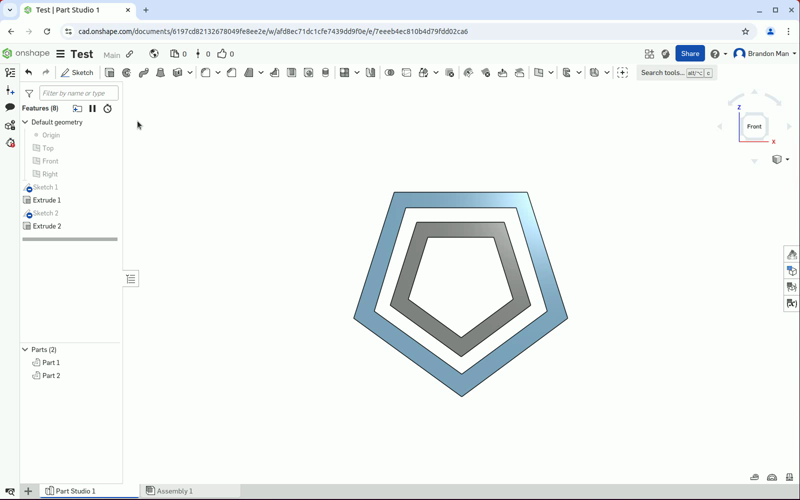
key(shift+h)
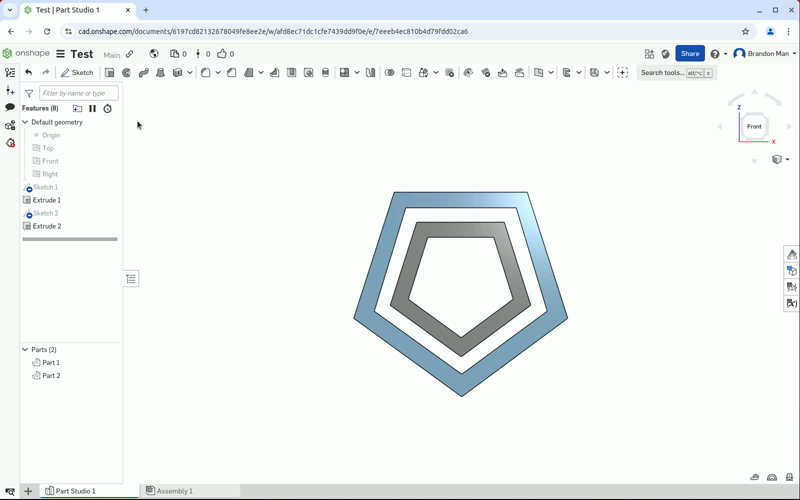
key(shift+h)
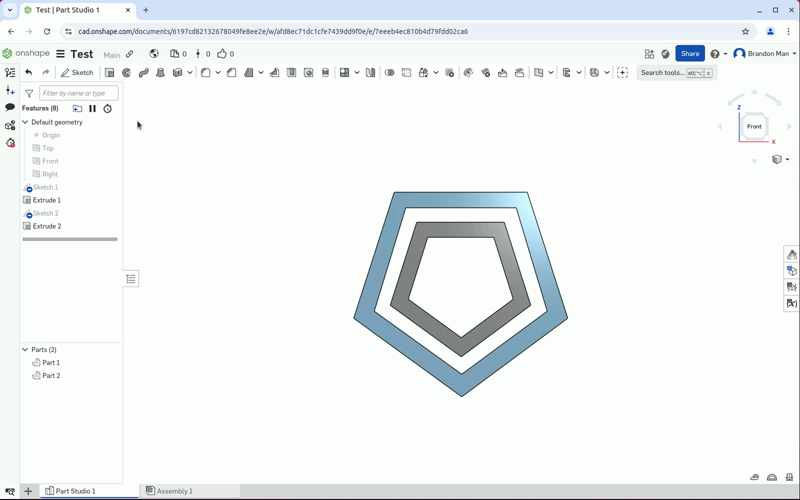
mouse_move(73, 189)
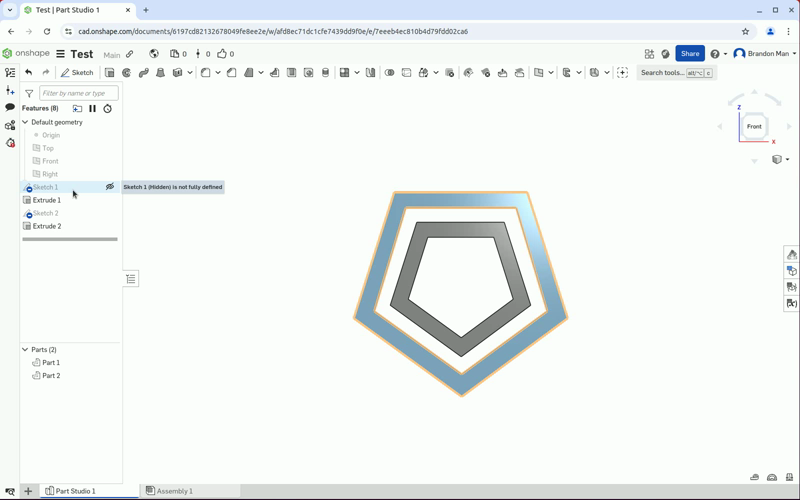
click(73, 189)
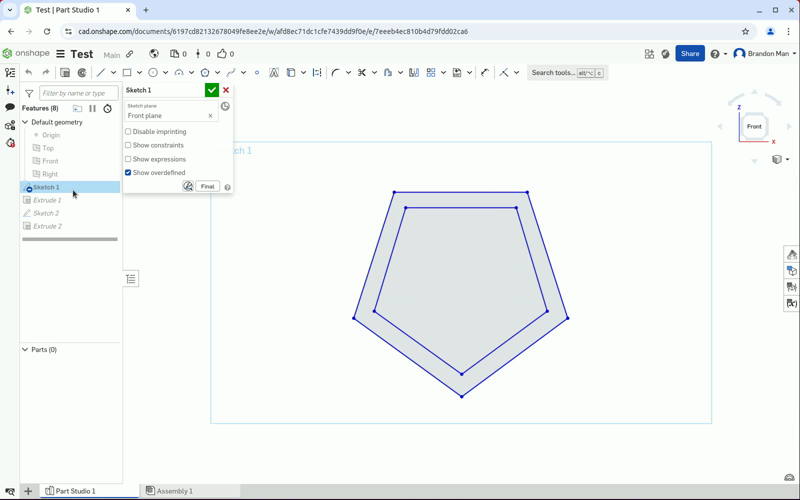
mouse_move(229, 92)
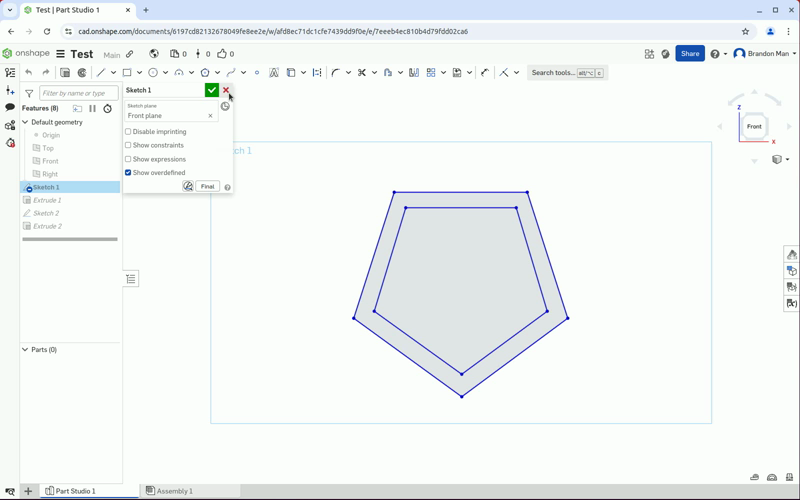
click(229, 92)
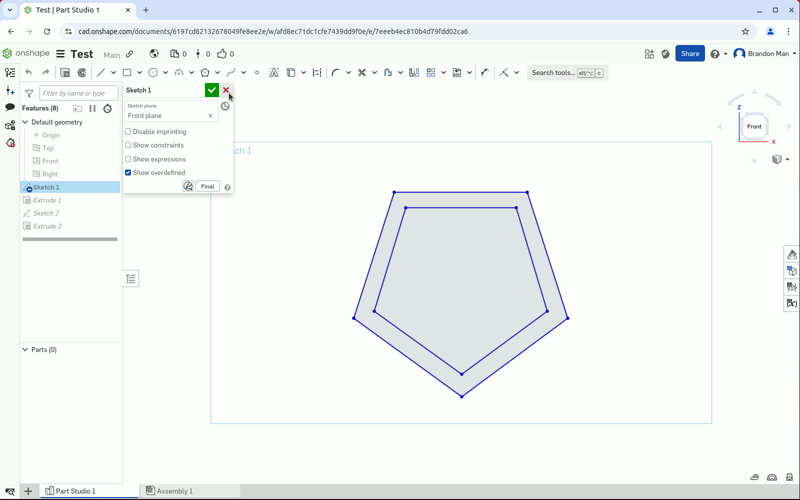
key(shift+s)
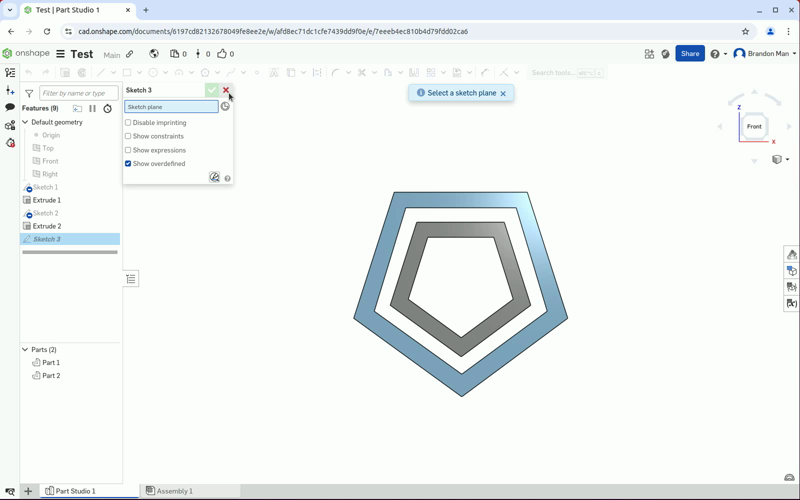
mouse_move(73, 163)
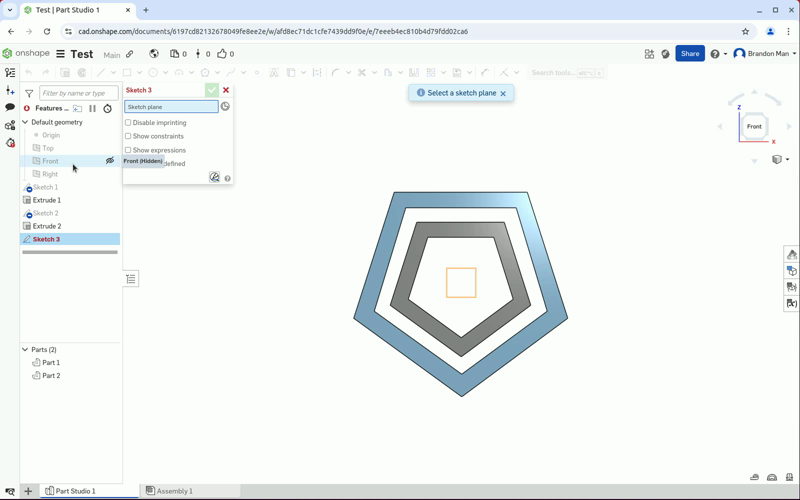
click(73, 163)
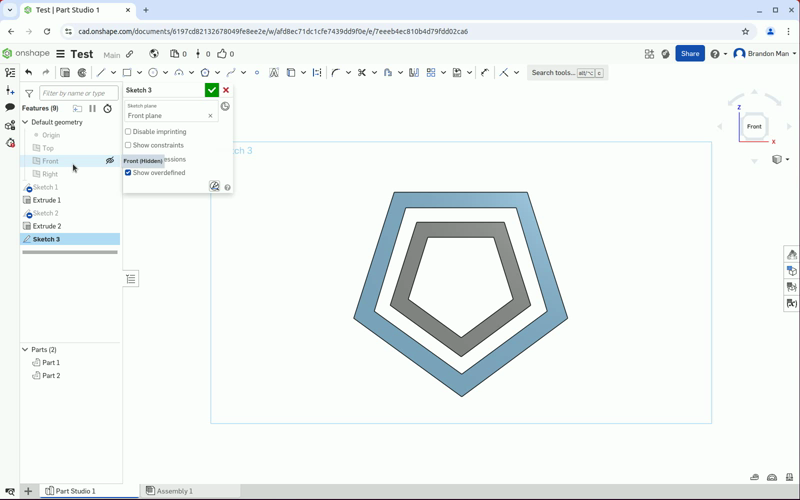
mouse_move(73, 352)
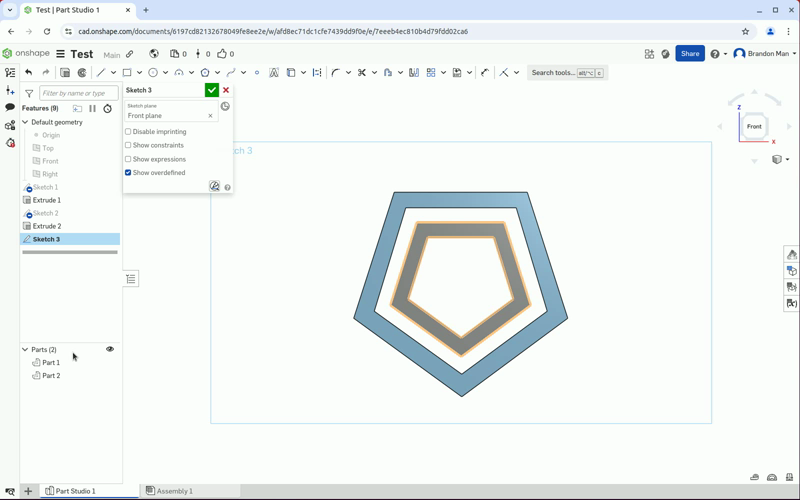
key(y)
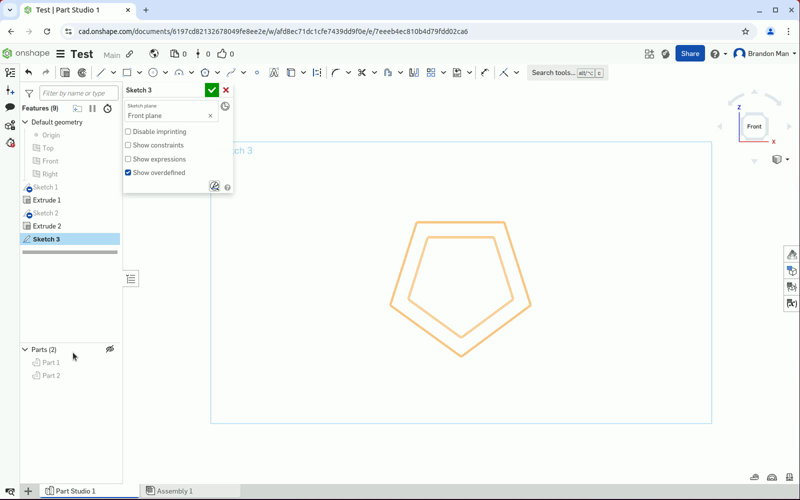
key(l)
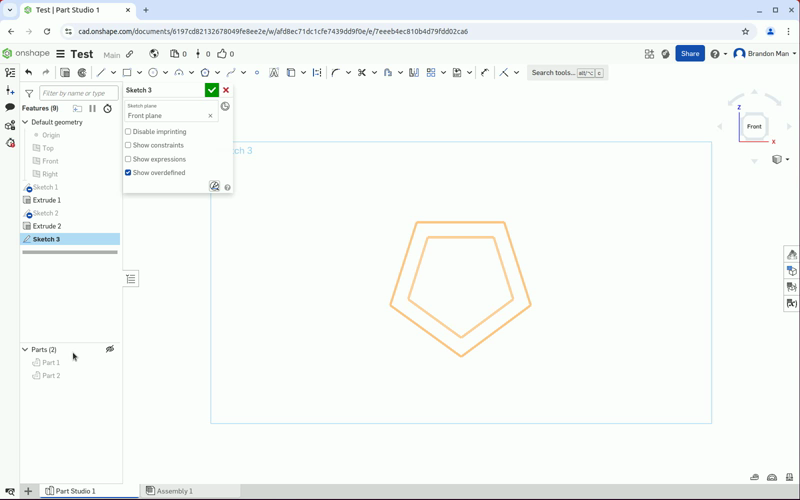
key_down(shift)
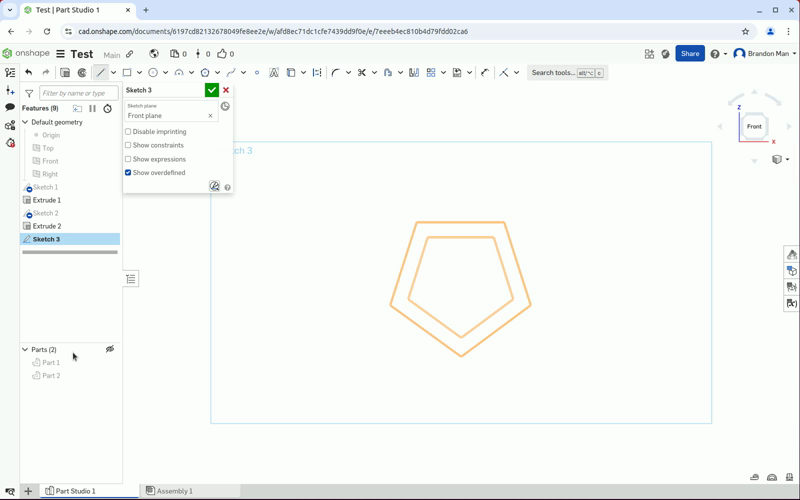
mouse_move(422, 295)
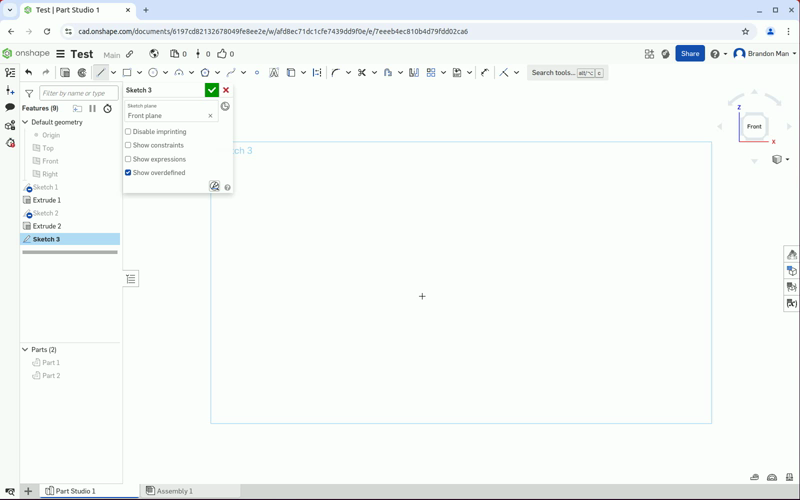
click(422, 295)
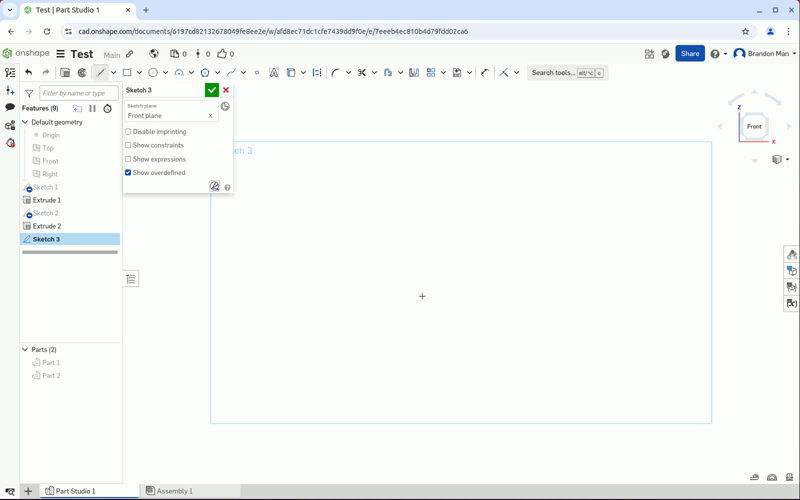
key_up(shift)
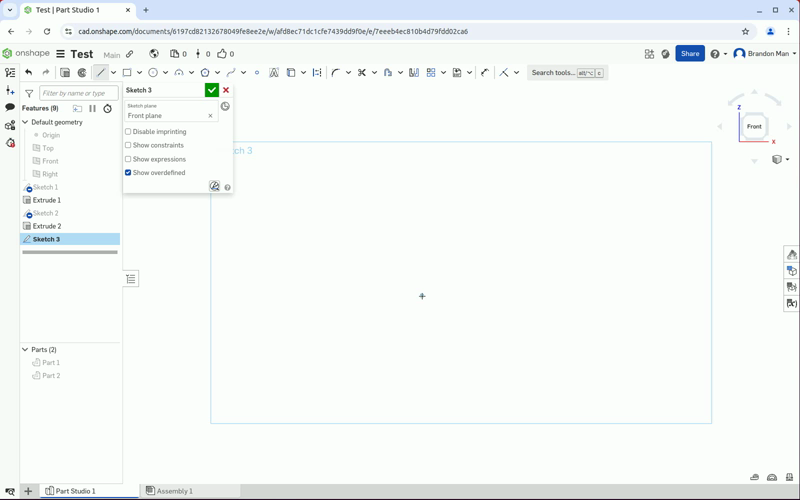
key_down(shift)
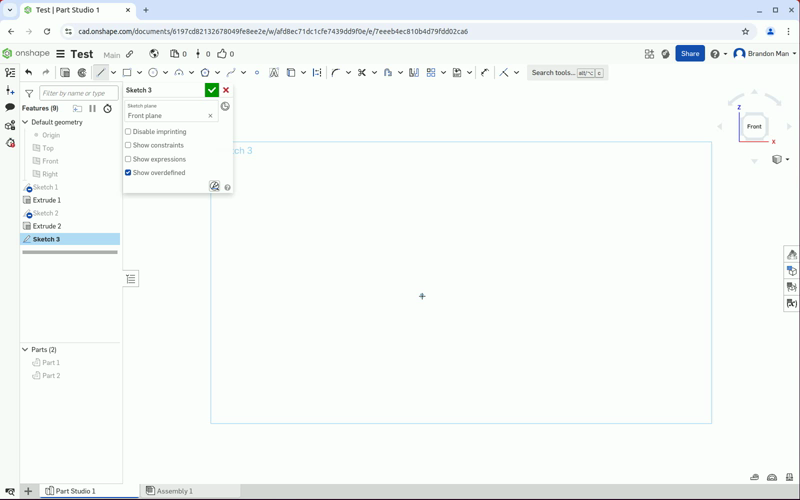
mouse_move(452, 295)
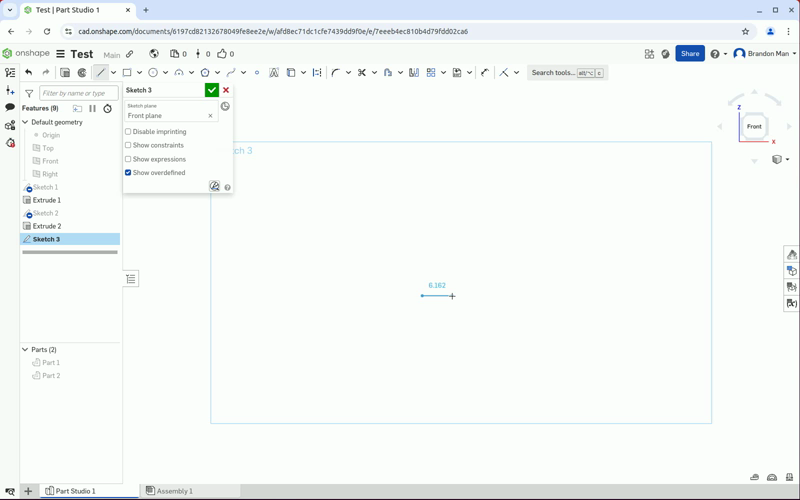
mouse_move(460, 324)
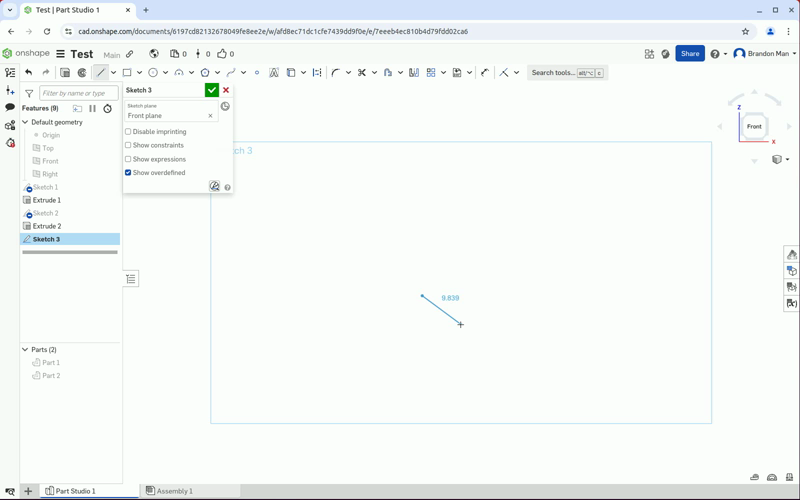
click(460, 324)
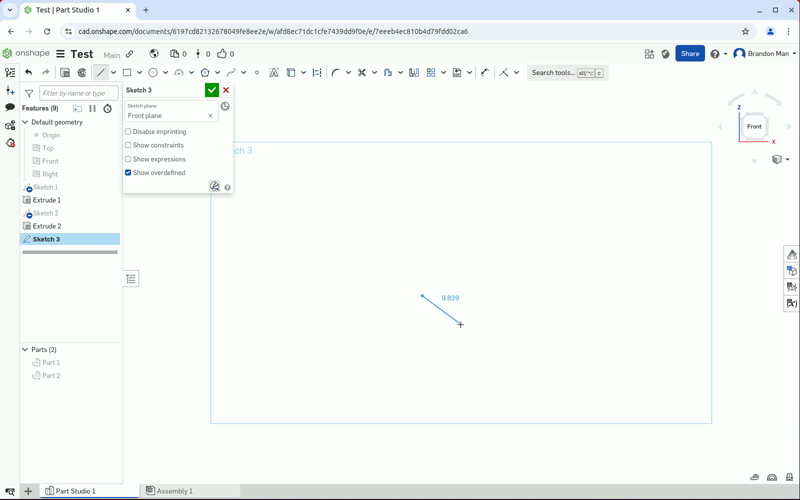
key_up(shift)
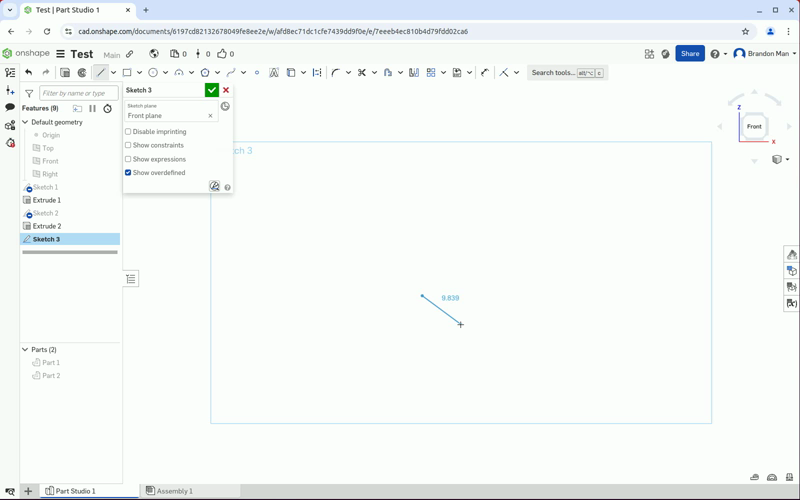
key_down(shift)
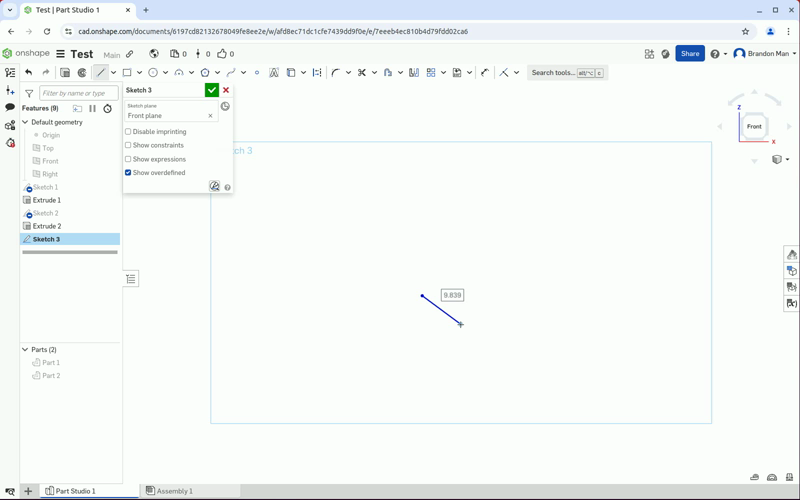
mouse_move(490, 324)
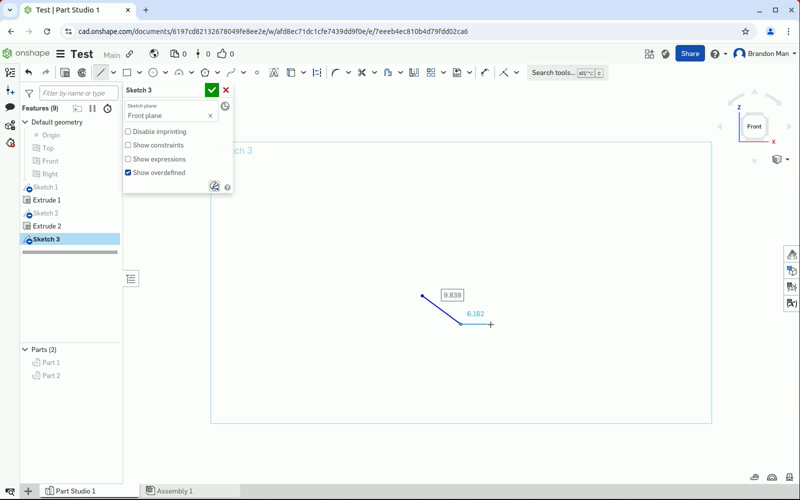
mouse_move(498, 295)
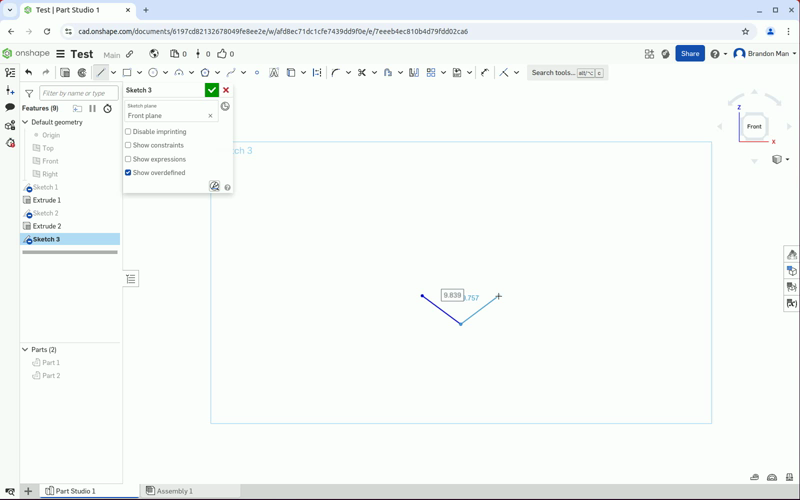
click(498, 295)
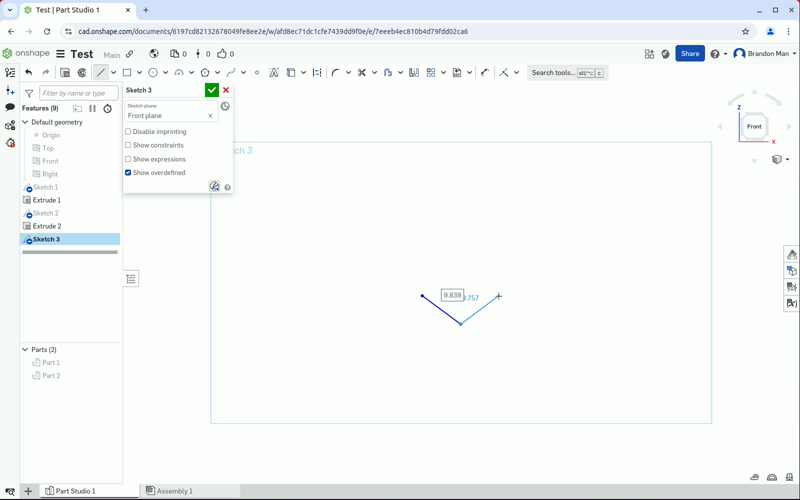
key_up(shift)
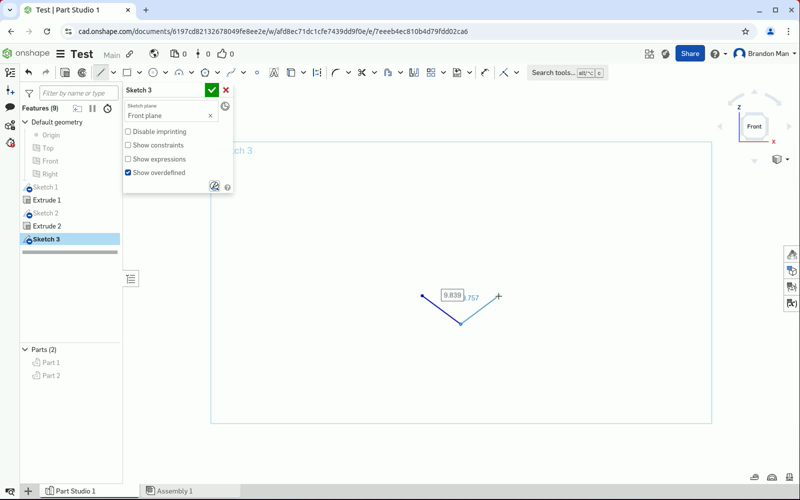
key_down(shift)
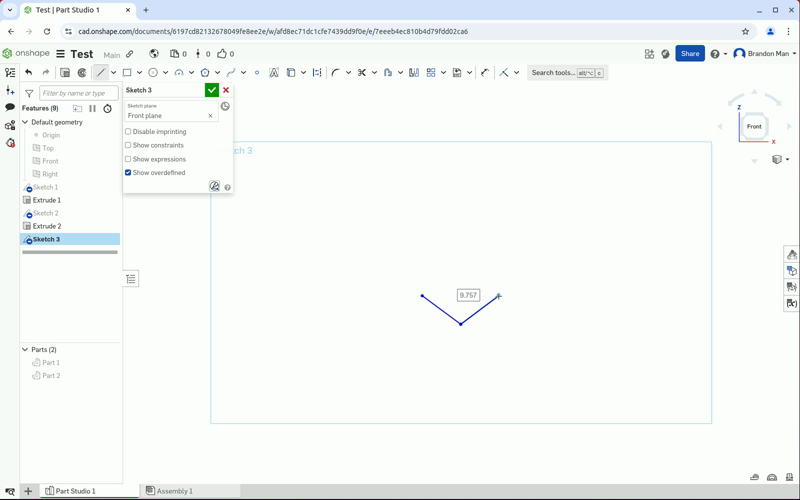
mouse_move(528, 295)
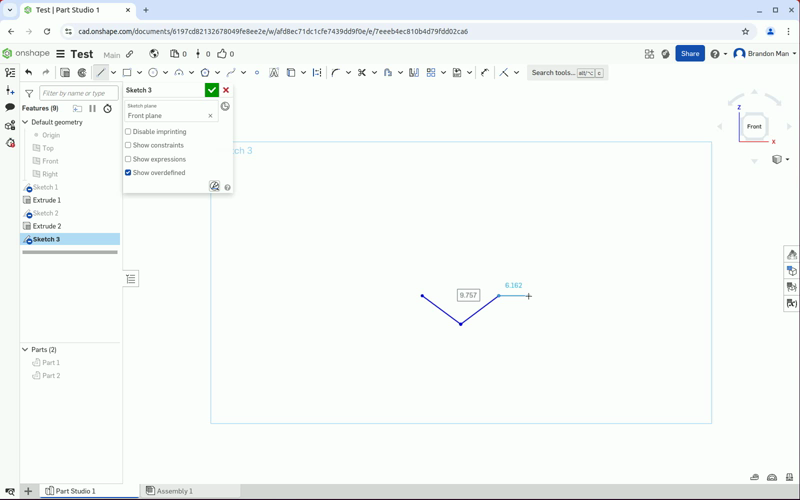
mouse_move(484, 250)
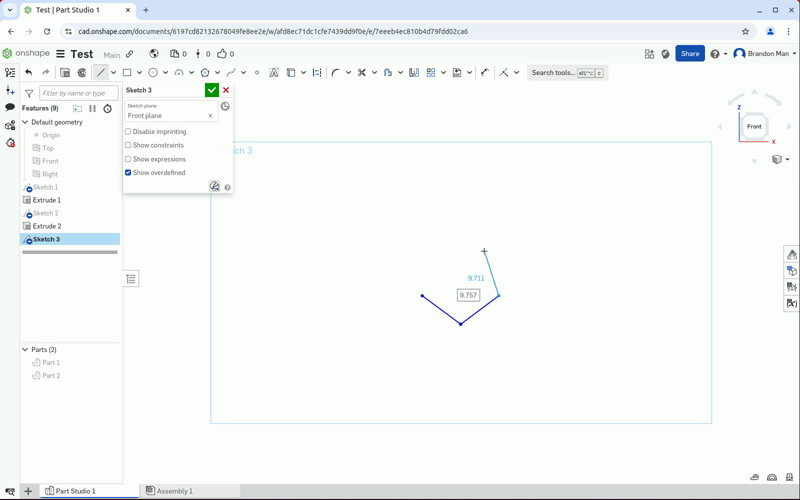
click(484, 250)
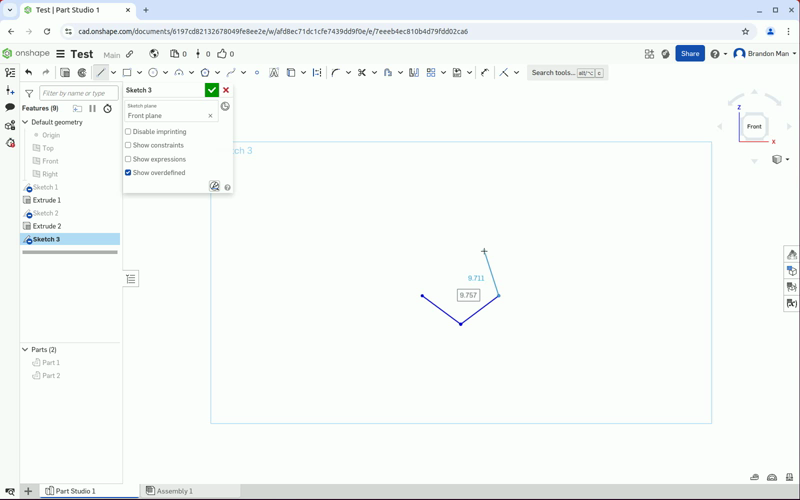
key_up(shift)
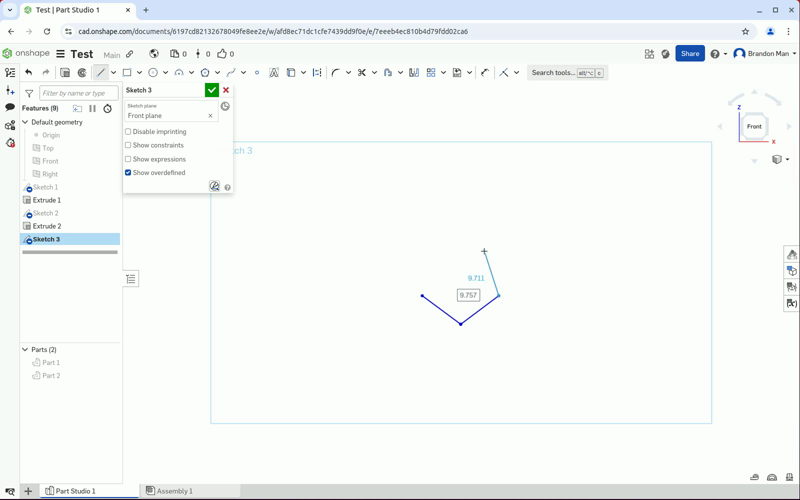
key_down(shift)
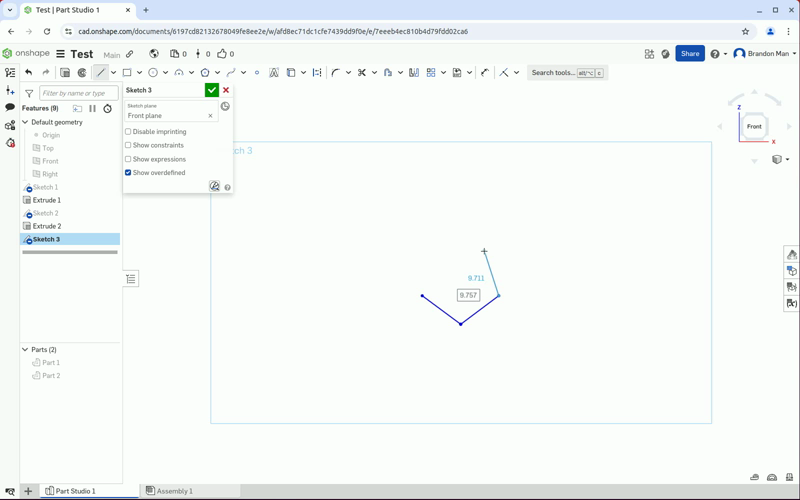
mouse_move(514, 250)
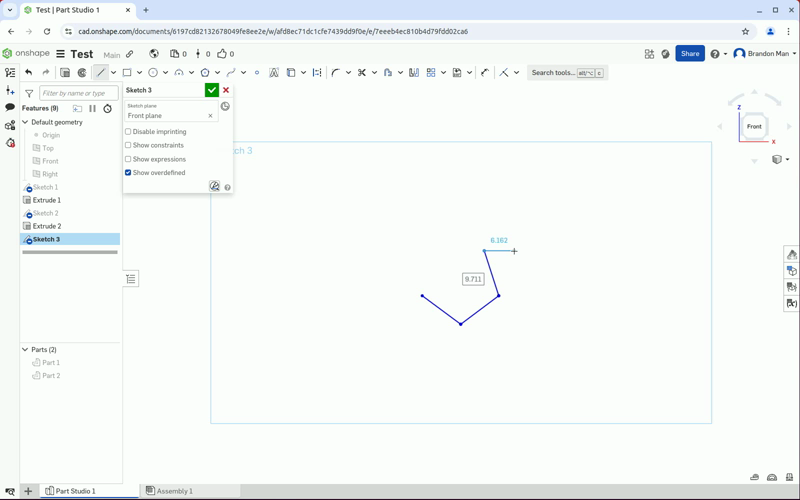
mouse_move(436, 250)
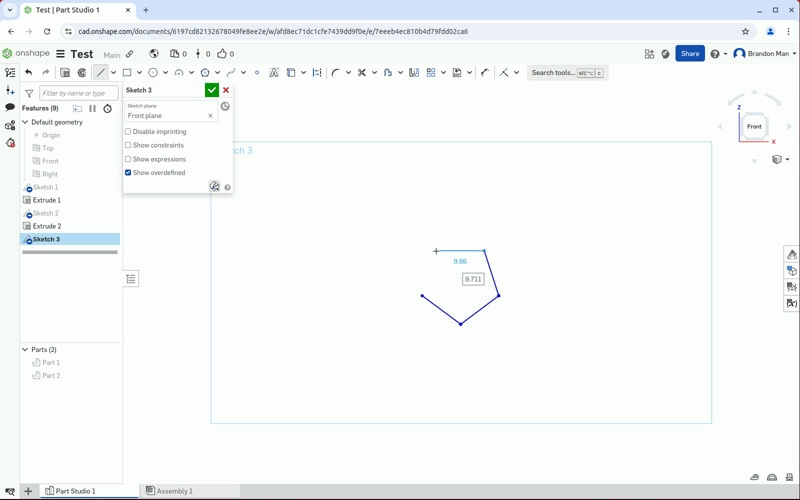
click(436, 250)
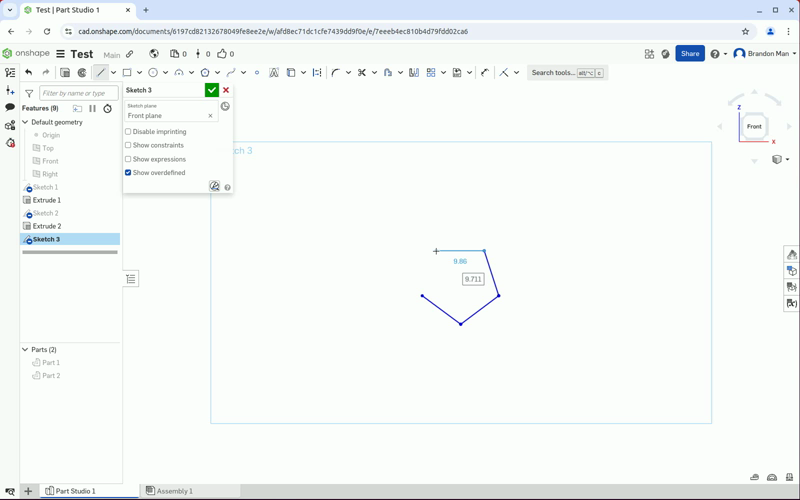
key_up(shift)
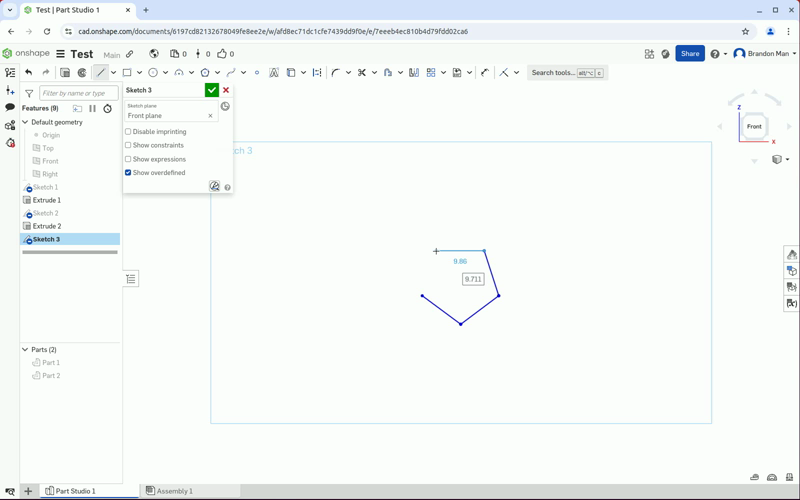
mouse_move(466, 250)
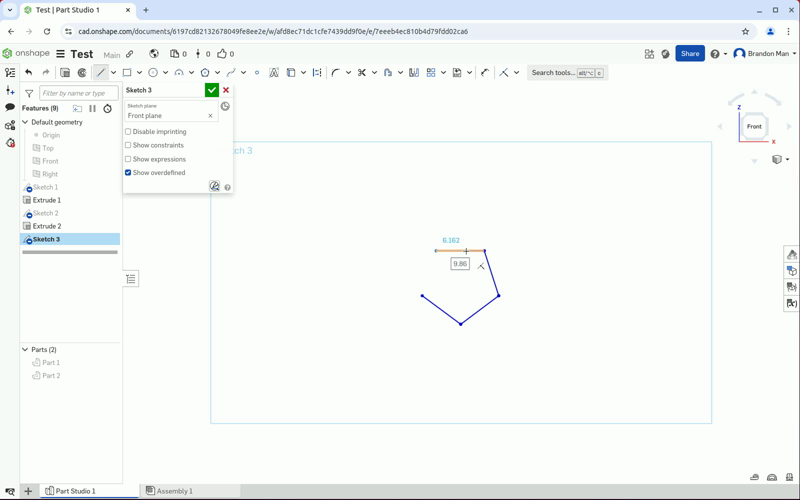
key_down(shift)
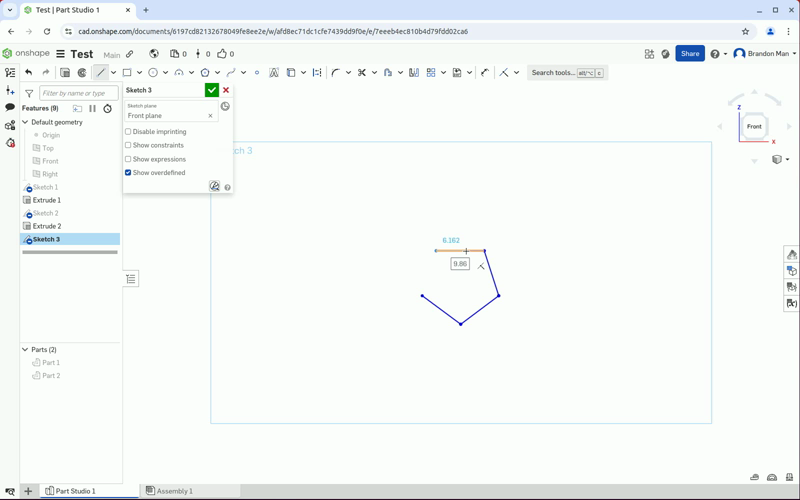
mouse_move(422, 295)
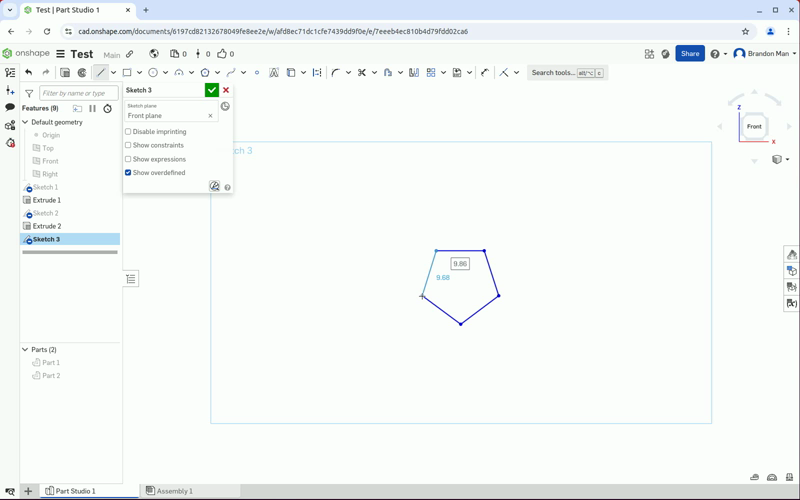
key_up(shift)
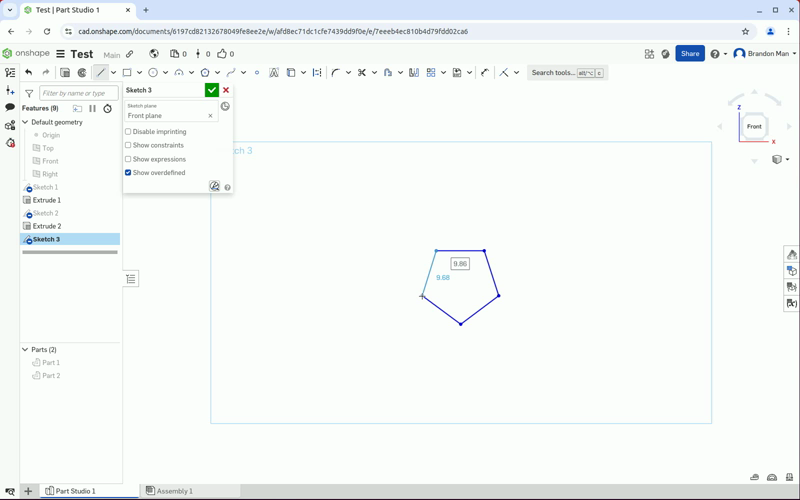
click(422, 295)
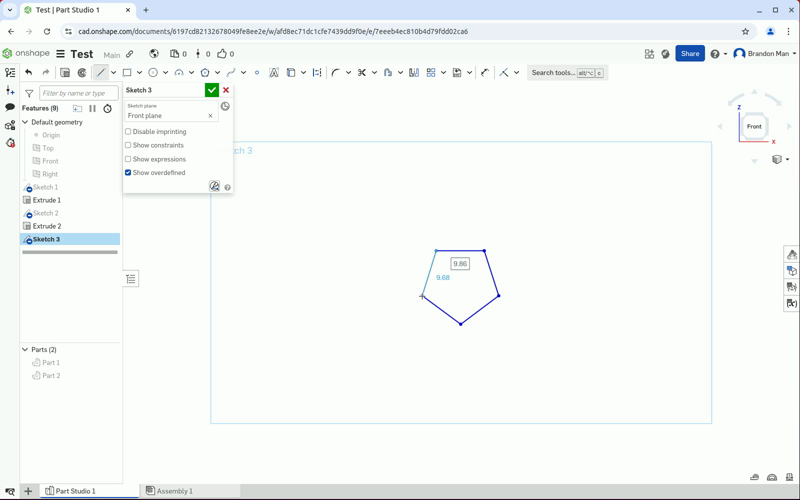
key(esc)
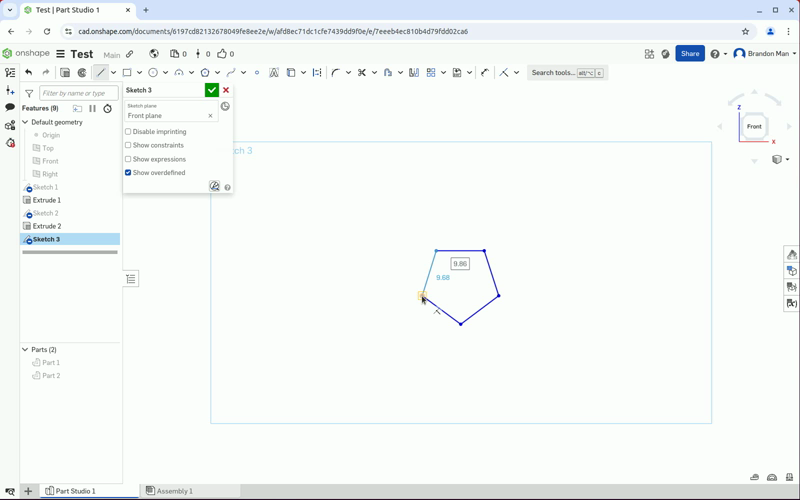
key(l)
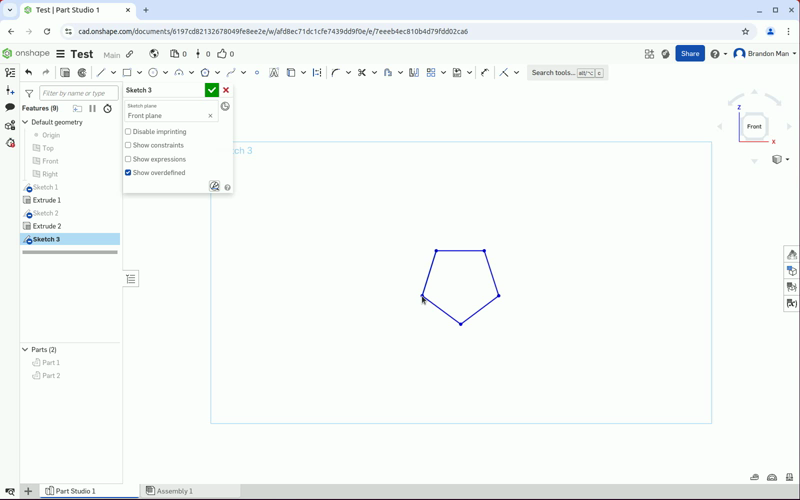
key_down(shift)
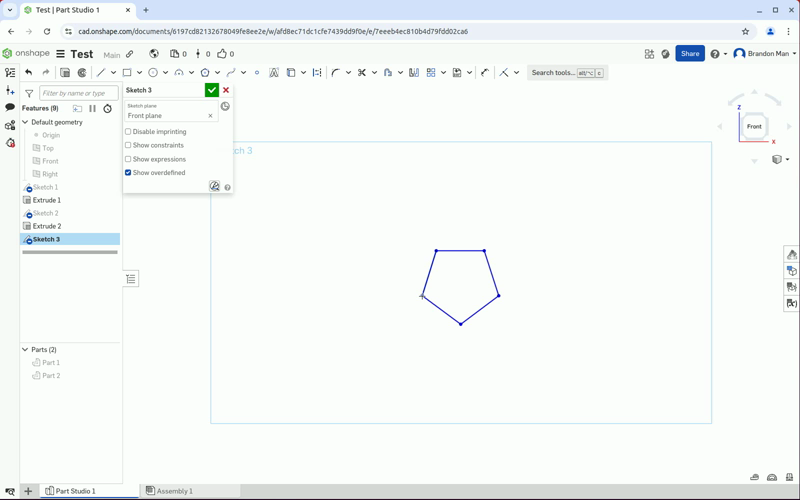
mouse_move(434, 291)
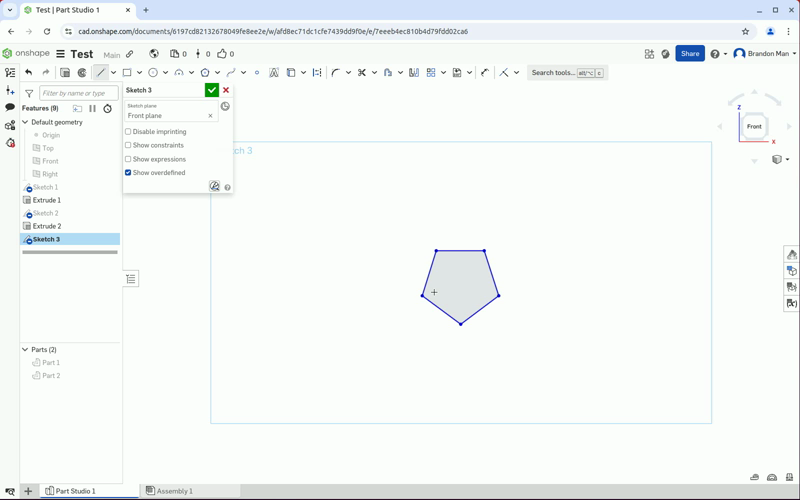
click(434, 291)
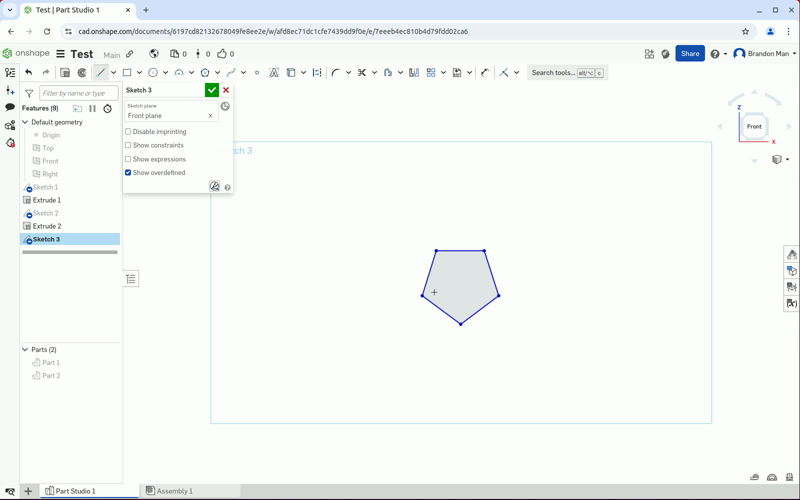
key_up(shift)
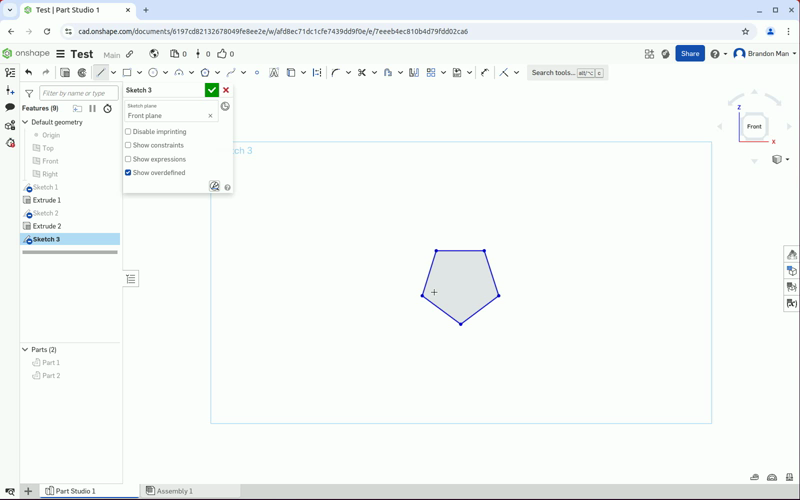
key_down(shift)
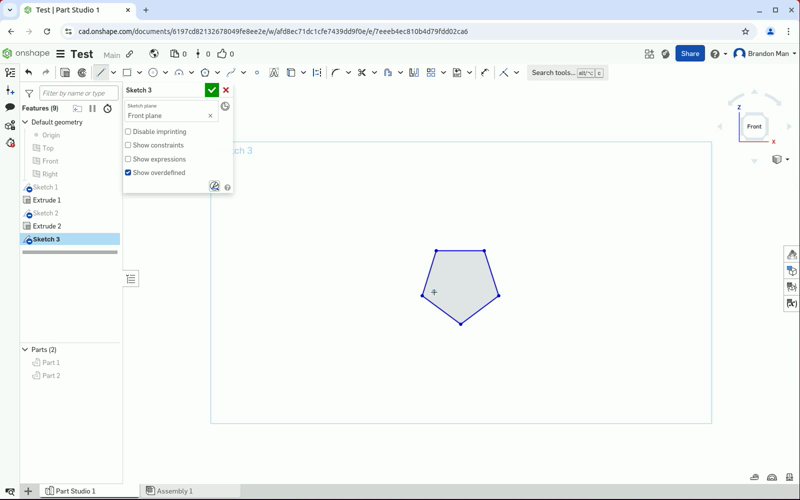
mouse_move(464, 291)
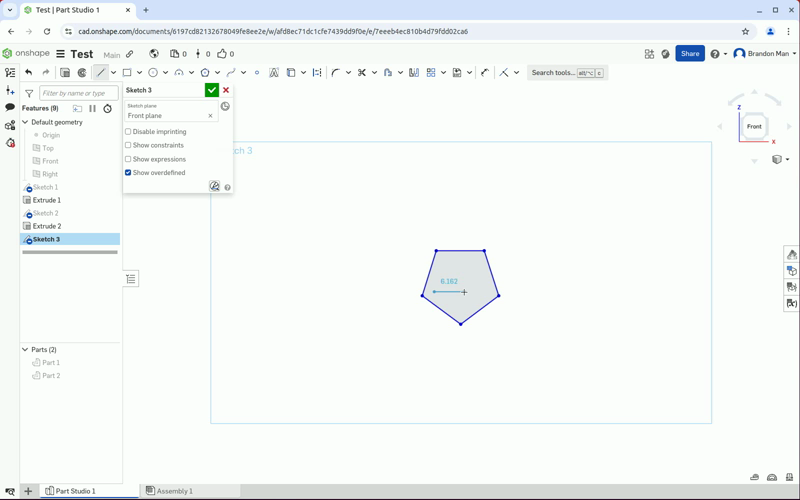
mouse_move(460, 311)
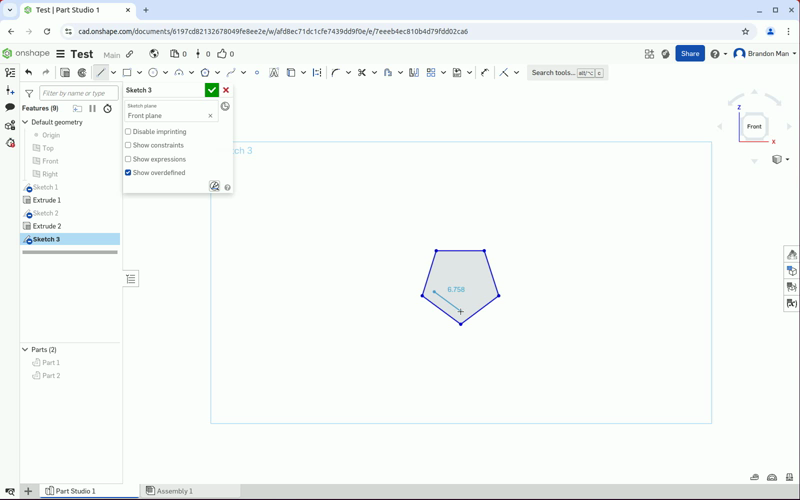
click(460, 311)
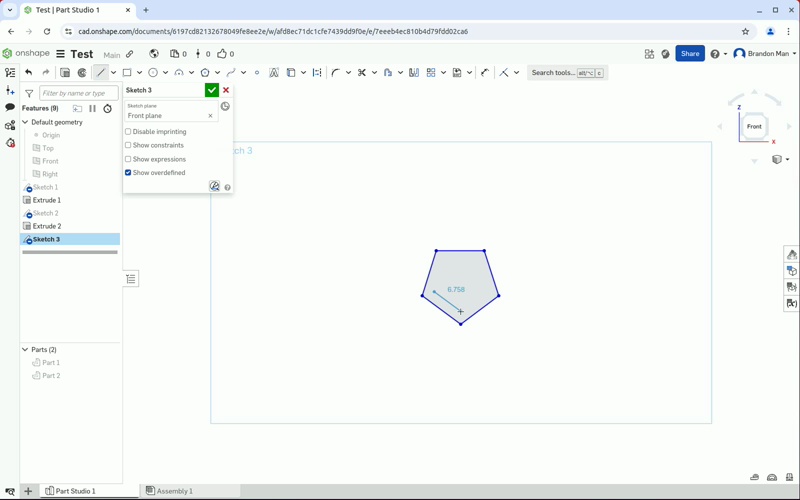
key_up(shift)
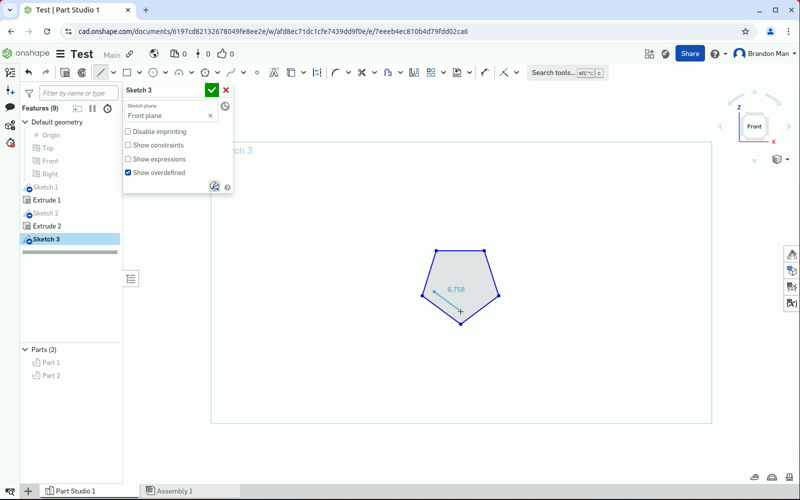
key_down(shift)
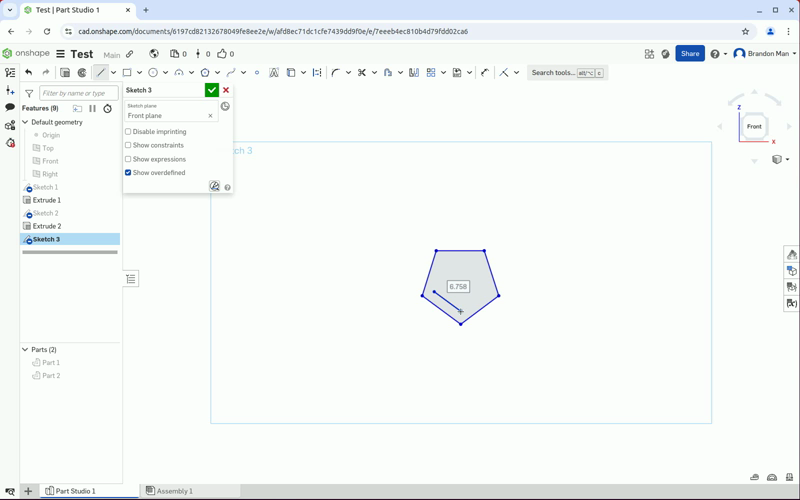
mouse_move(490, 311)
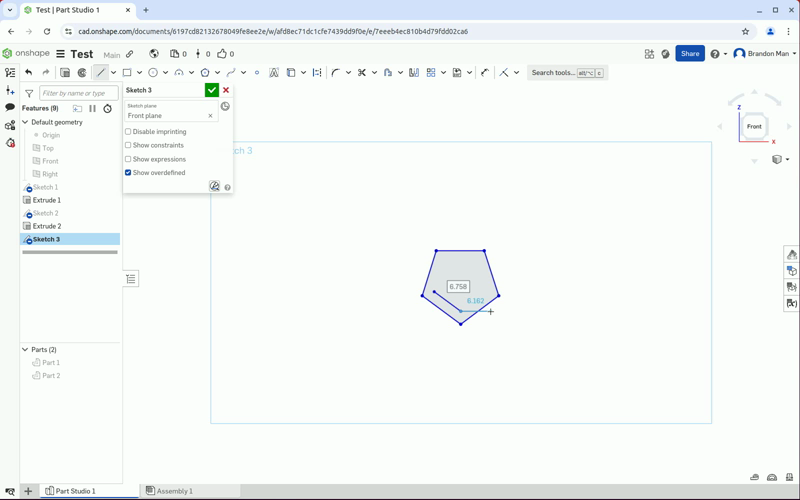
mouse_move(486, 291)
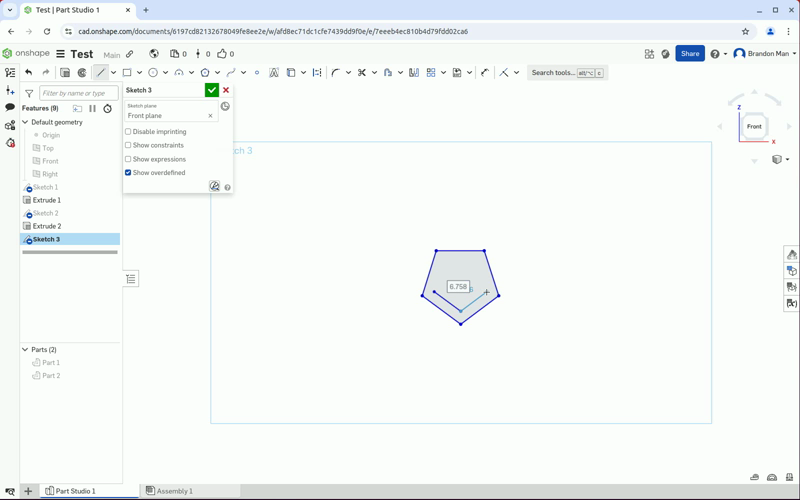
click(486, 291)
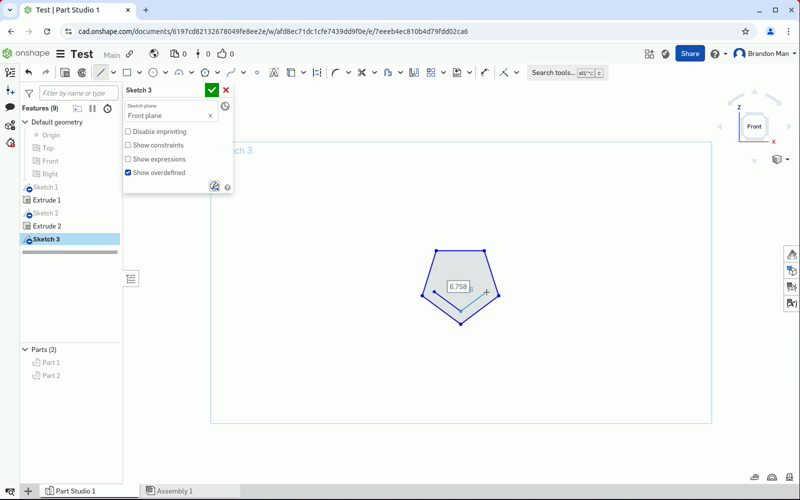
key_up(shift)
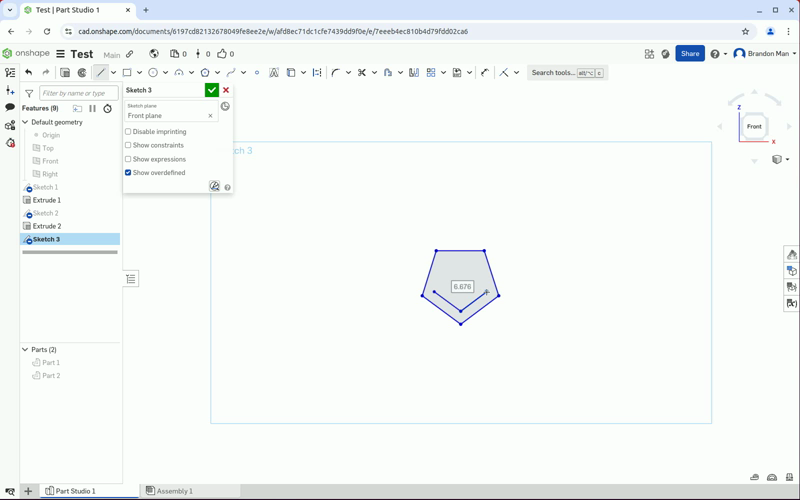
key_down(shift)
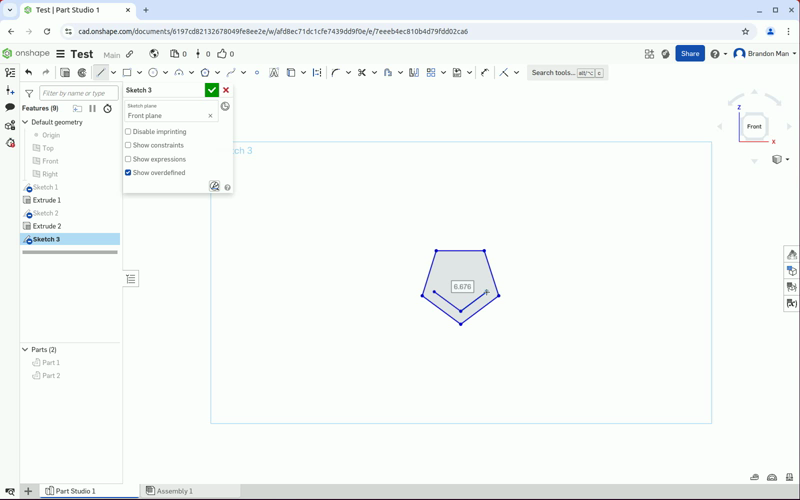
mouse_move(516, 291)
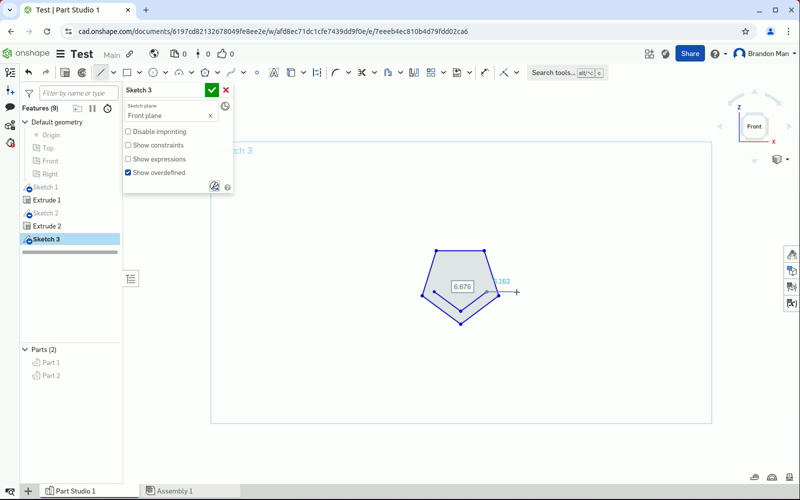
mouse_move(477, 261)
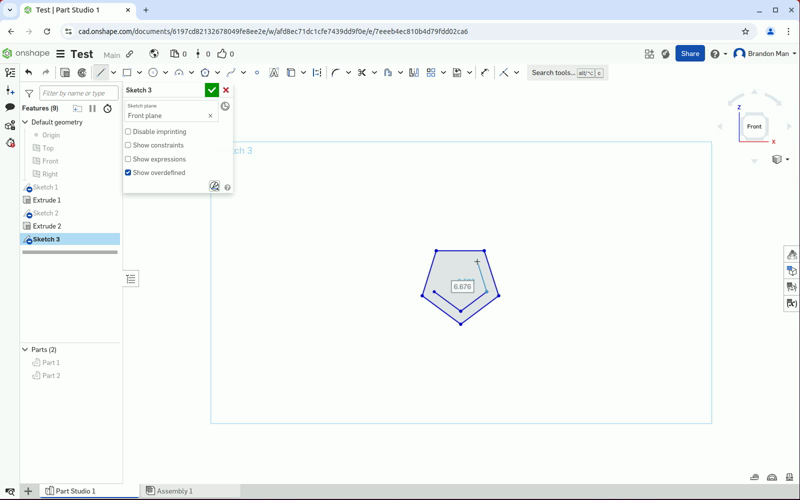
click(477, 261)
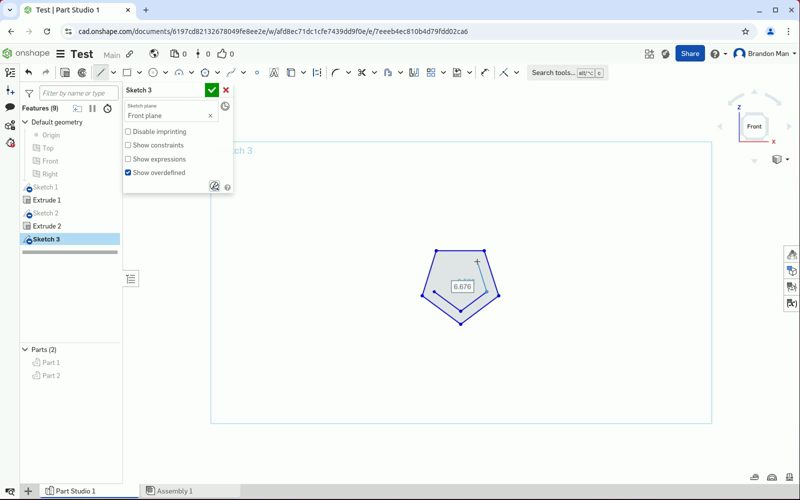
key_up(shift)
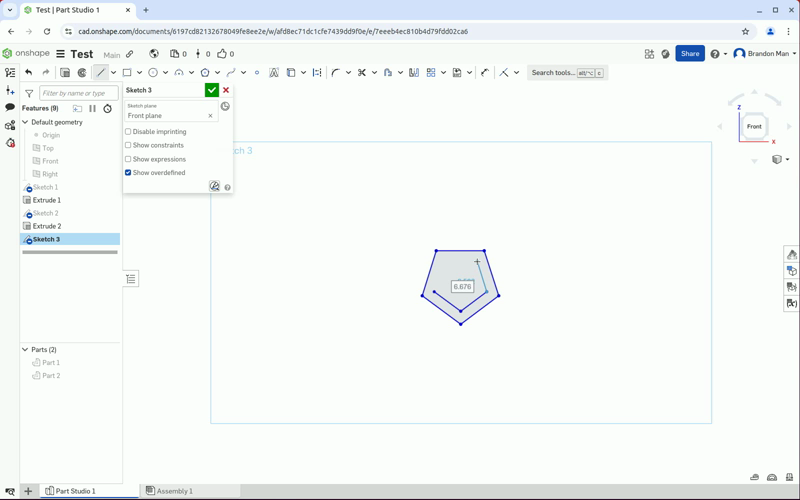
key_down(shift)
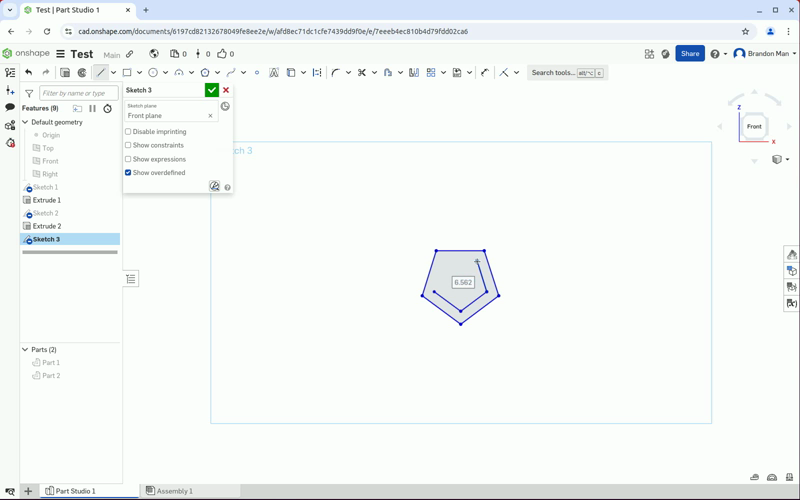
mouse_move(507, 261)
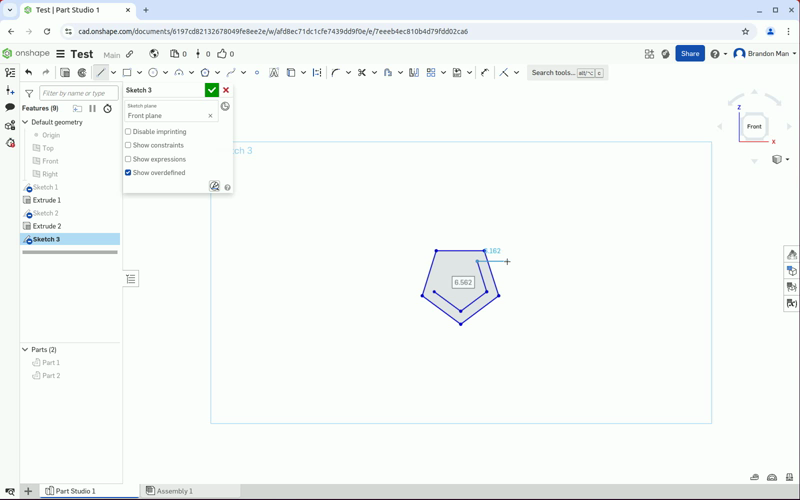
mouse_move(444, 261)
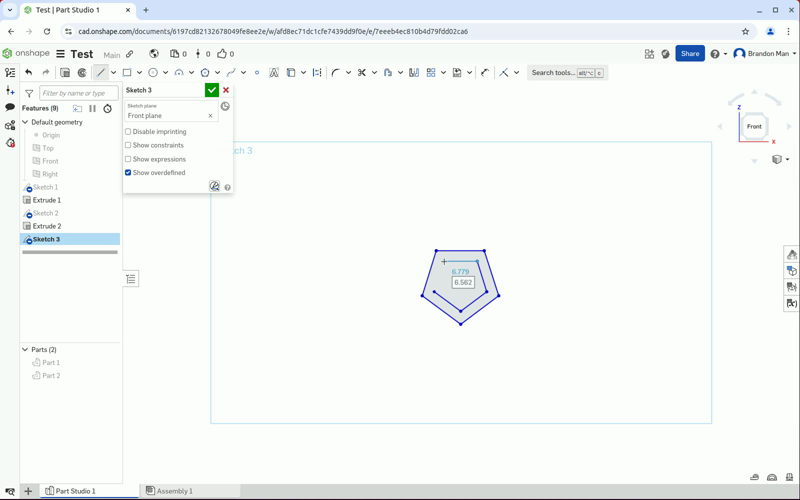
click(444, 261)
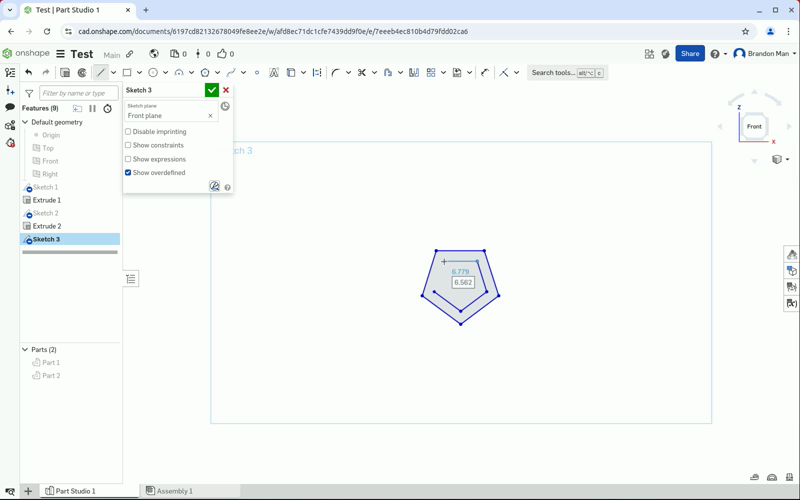
key_up(shift)
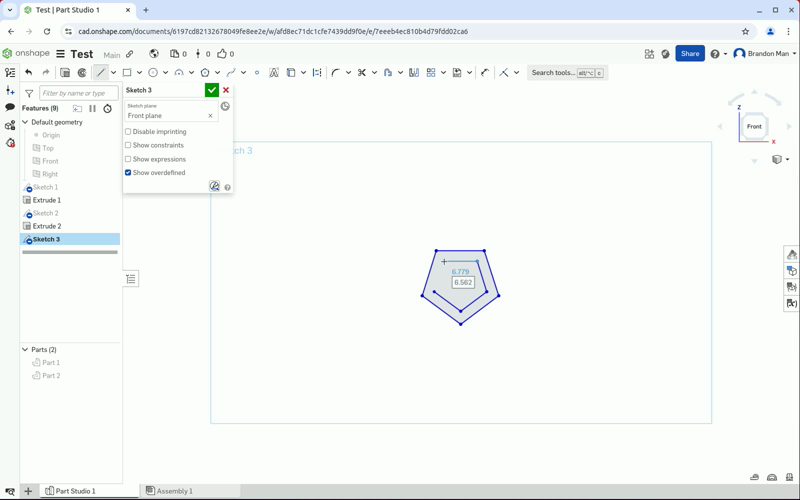
mouse_move(474, 261)
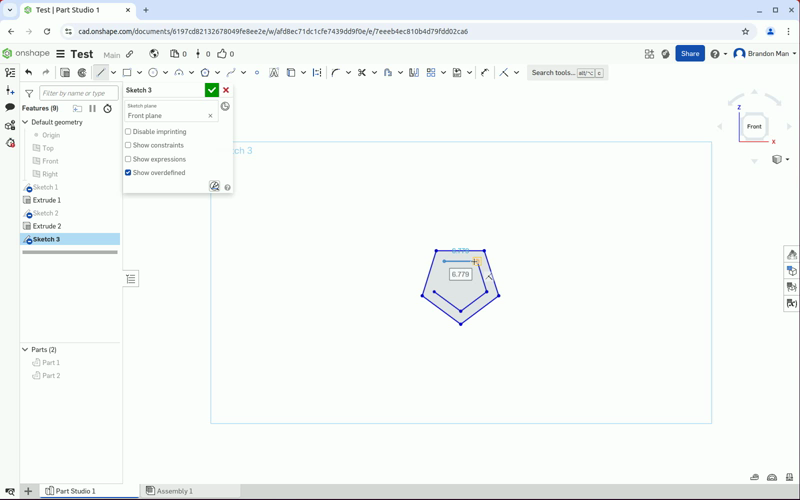
key_down(shift)
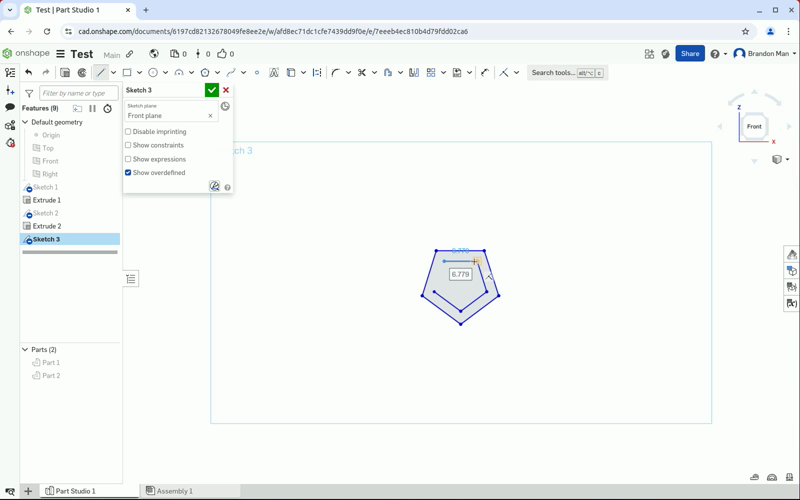
mouse_move(434, 291)
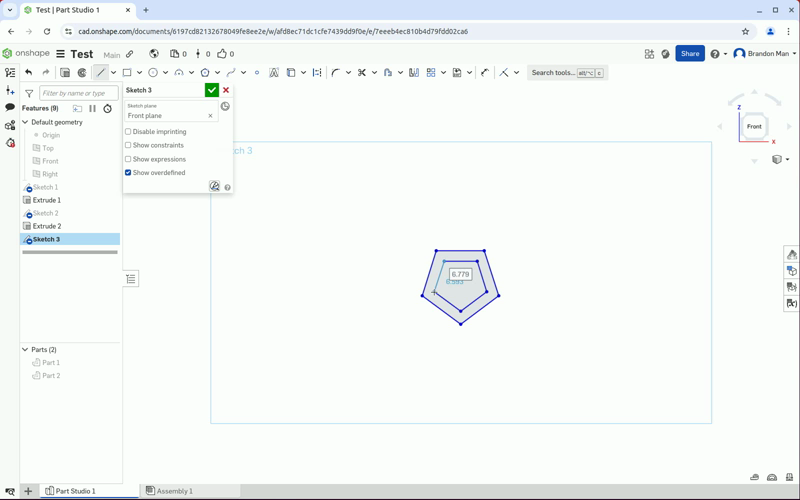
key_up(shift)
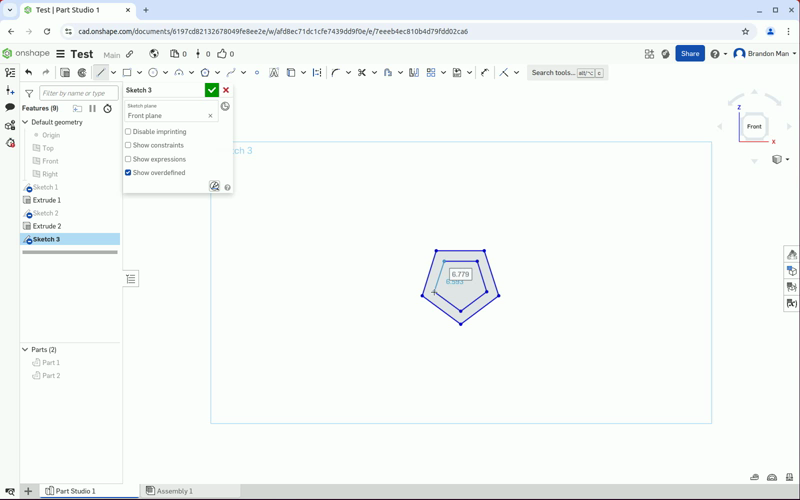
click(434, 291)
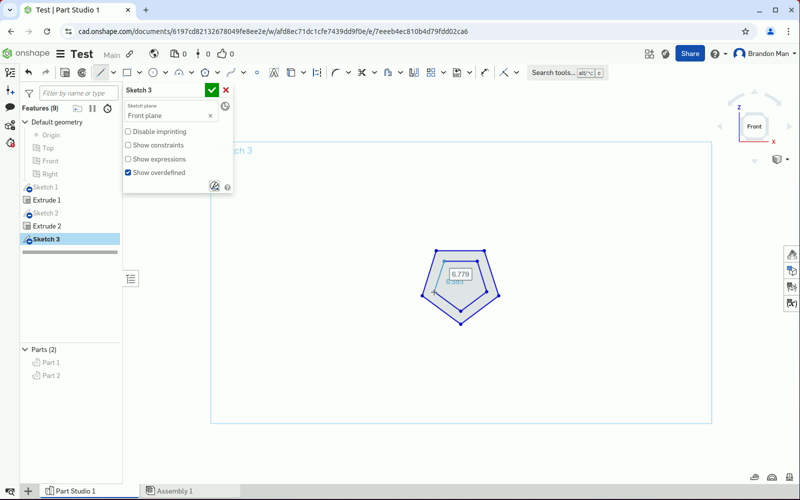
key(esc)
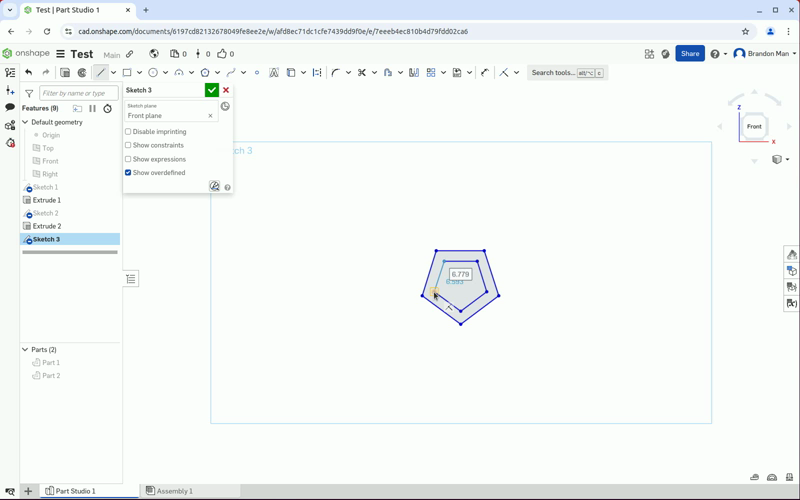
mouse_move(438, 255)
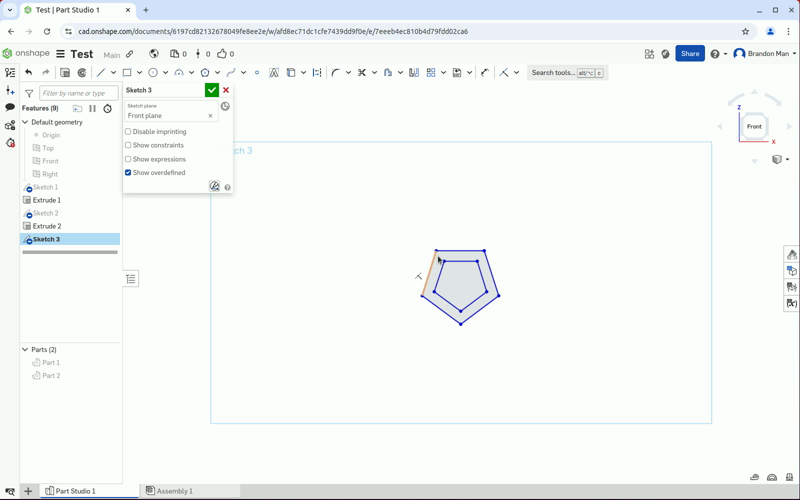
click(438, 255)
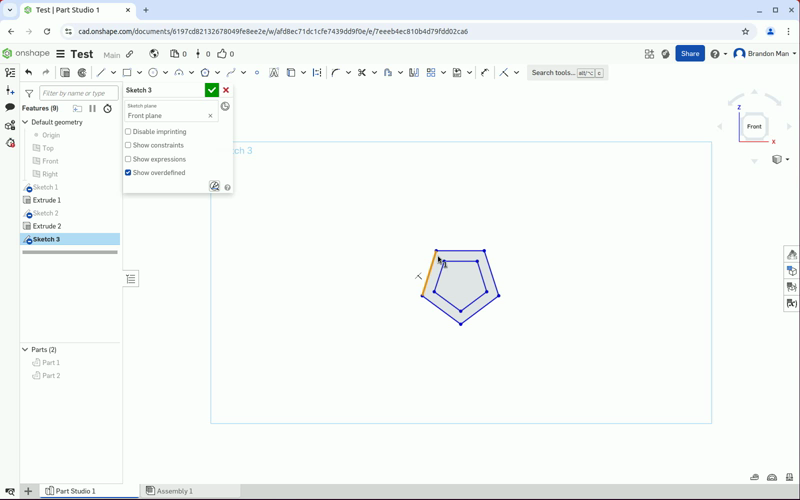
mouse_move(73, 352)
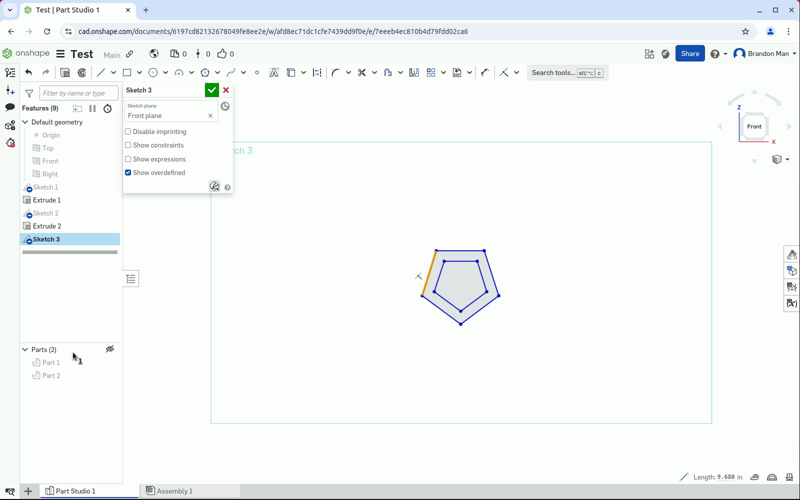
key(shift+y)
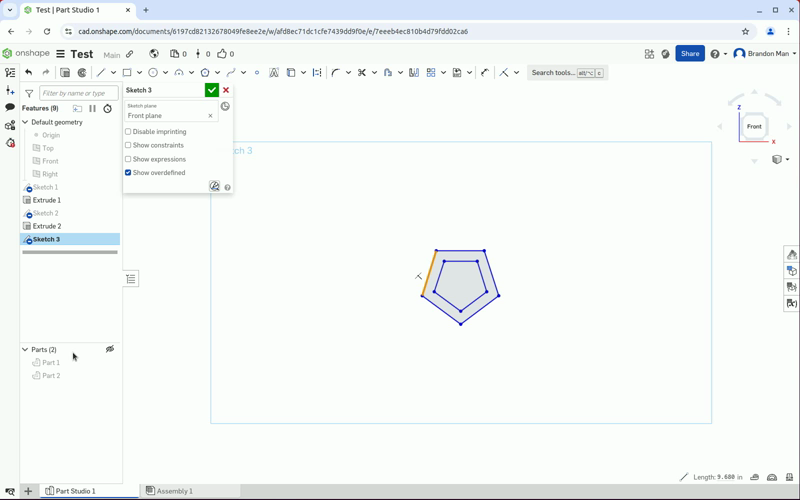
key(shift+e)
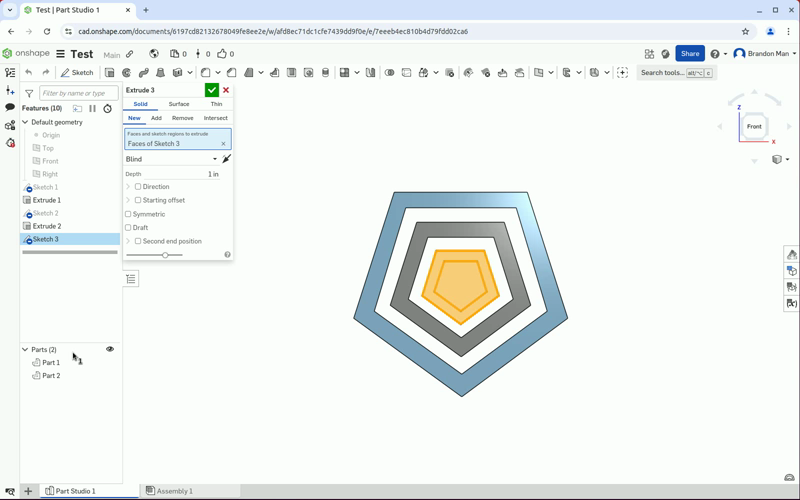
mouse_move(143, 106)
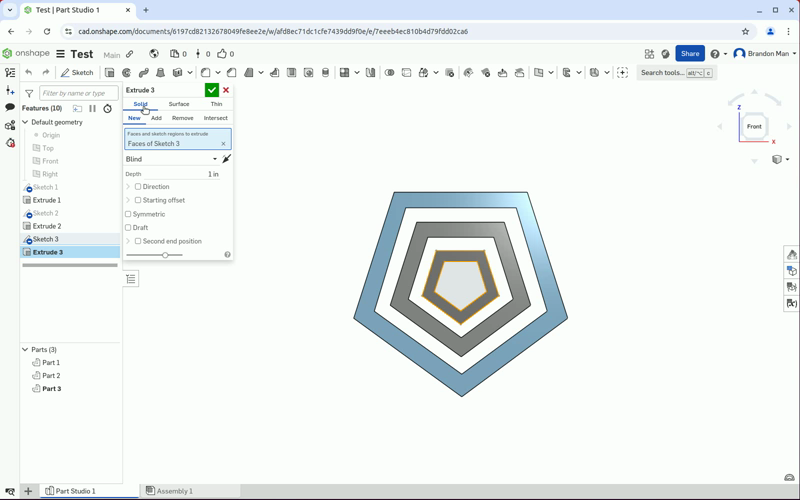
click(143, 106)
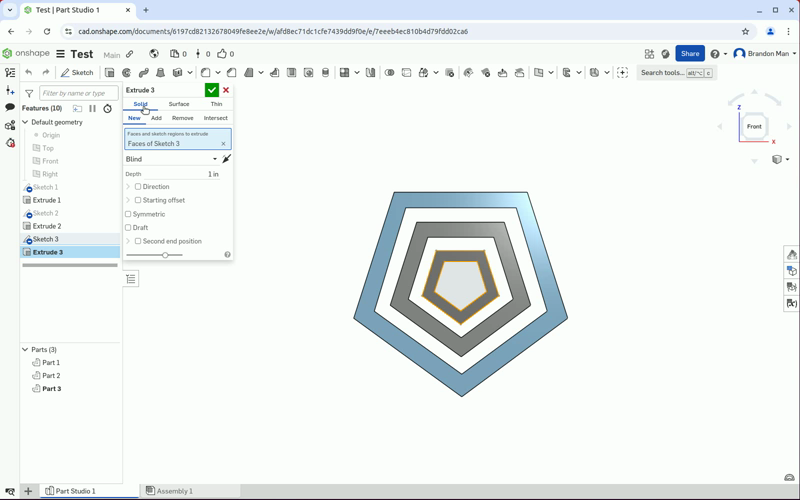
mouse_move(186, 120)
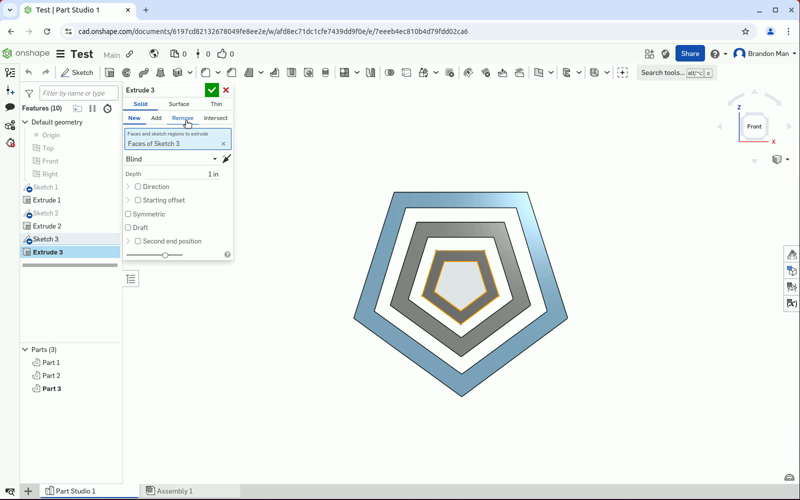
click(186, 120)
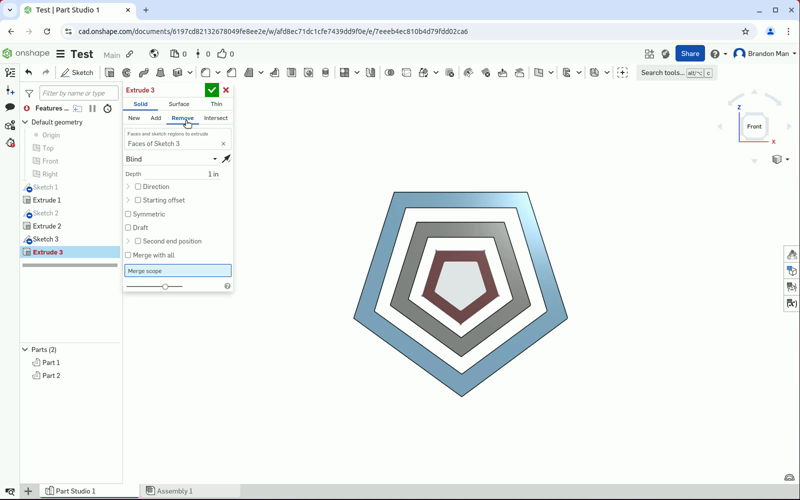
key(tab, 4)
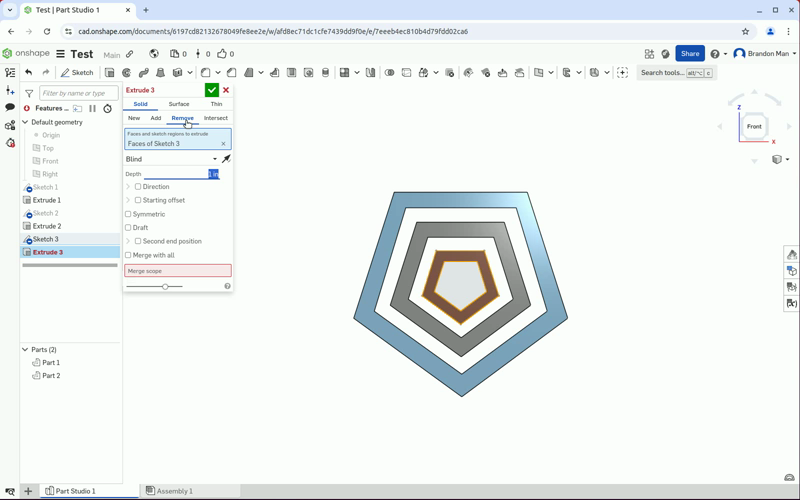
text(-8.906)
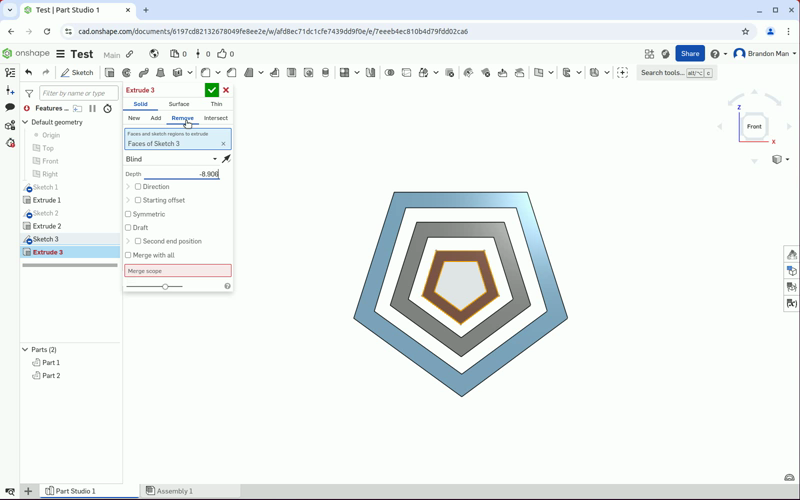
key(tab, 6)
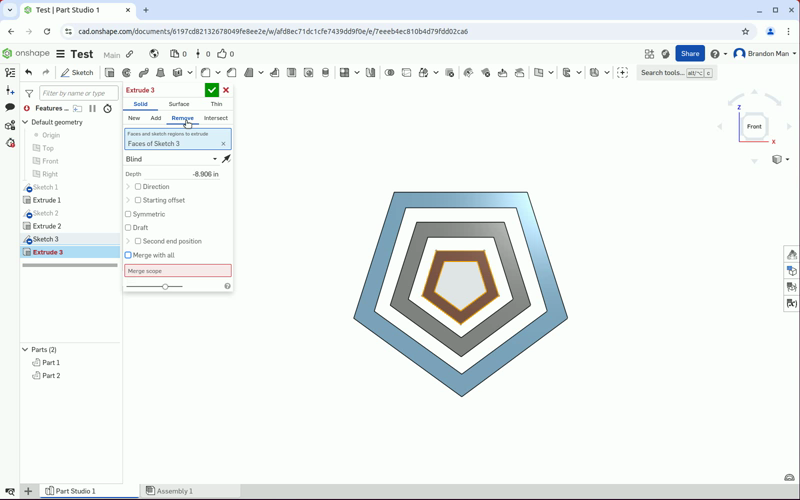
key(space)
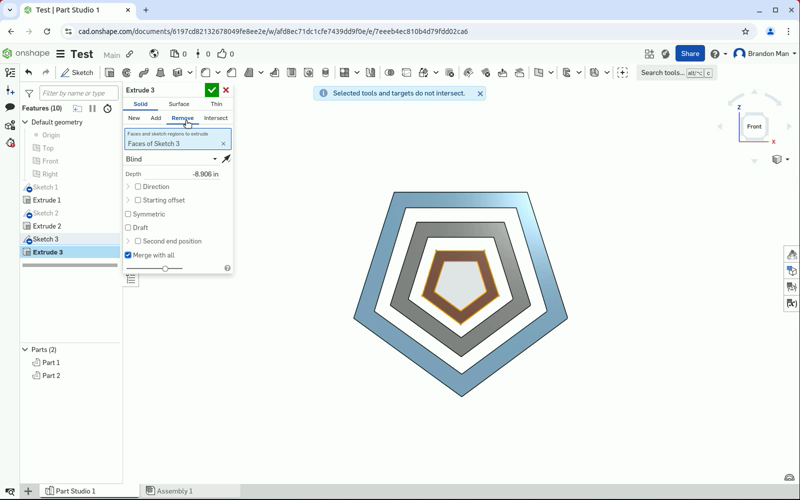
key(enter)
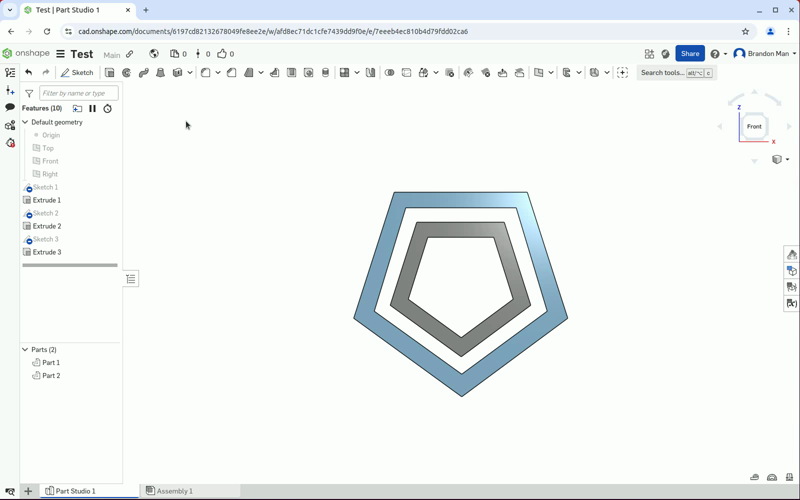
key(shift+h)
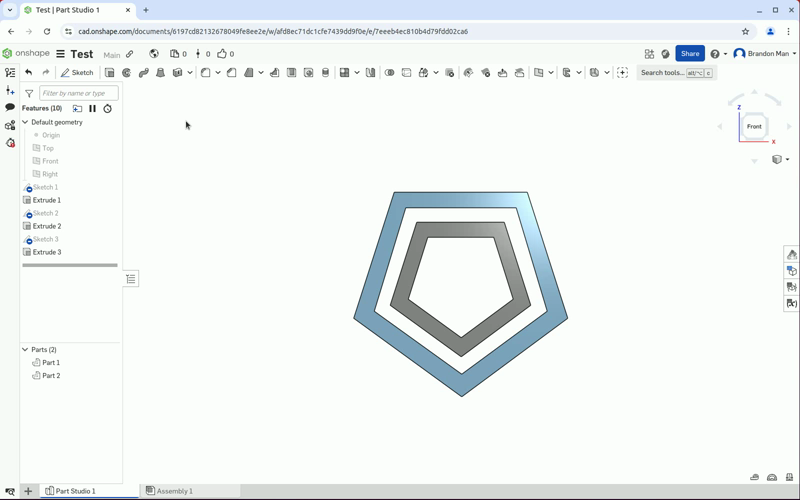
key(shift+h)
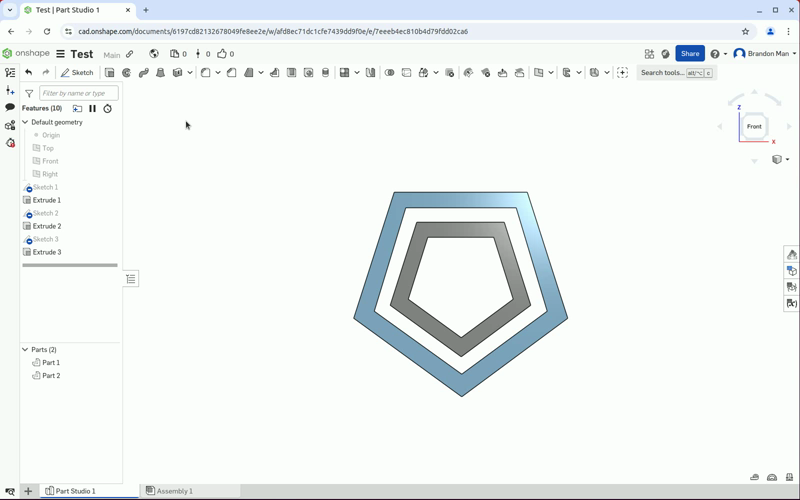
key(shift+7)
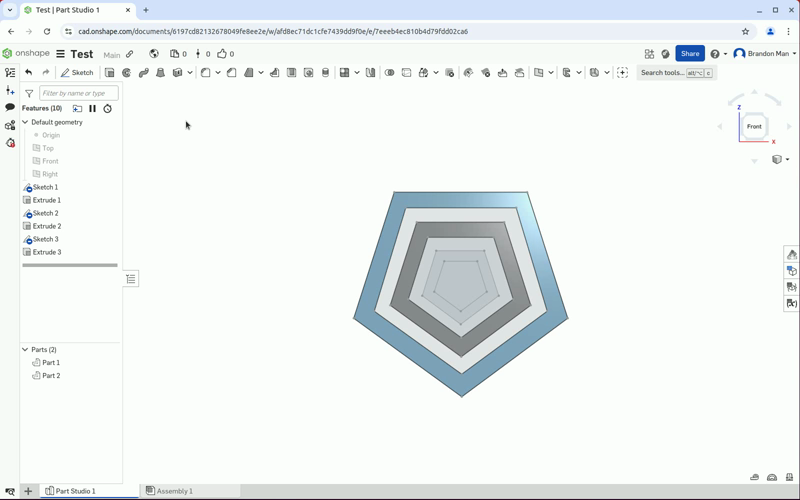
key(left, 2)
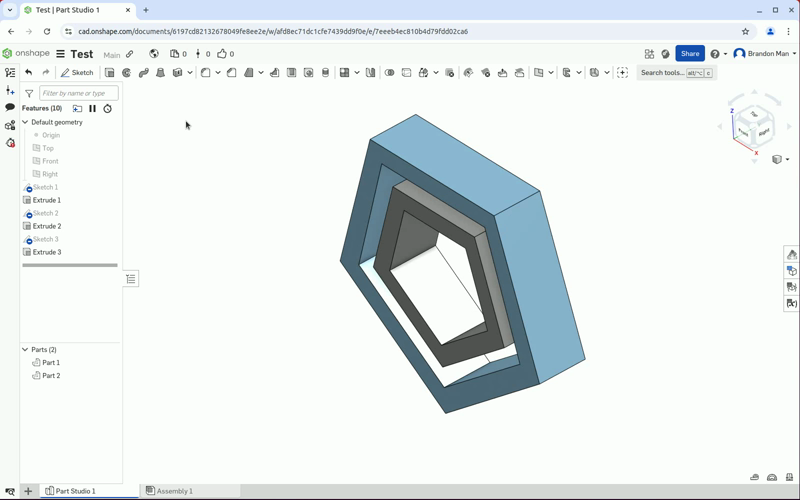
key(down, 2)
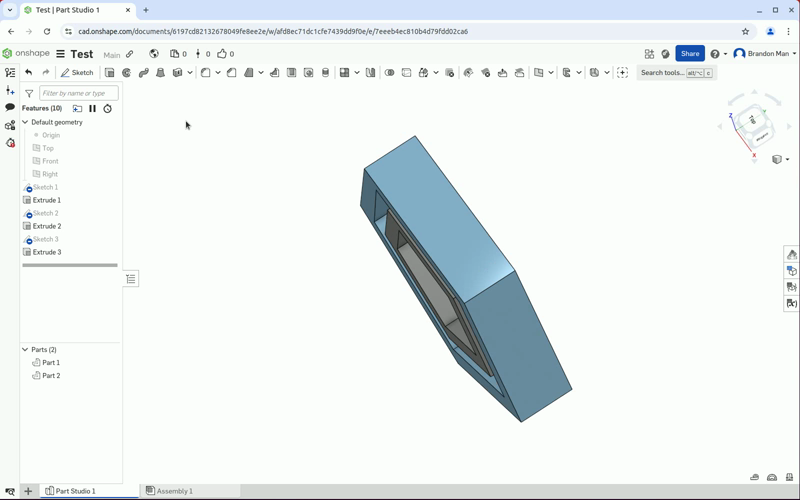
key(up, 2)
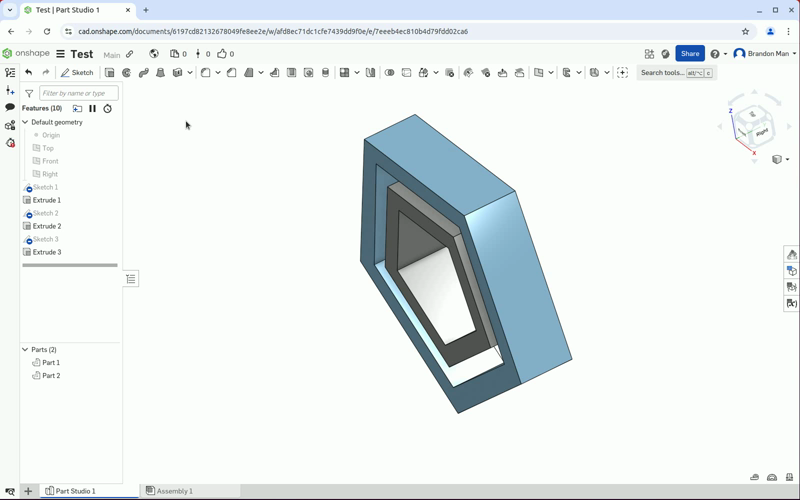
key(right, 2)
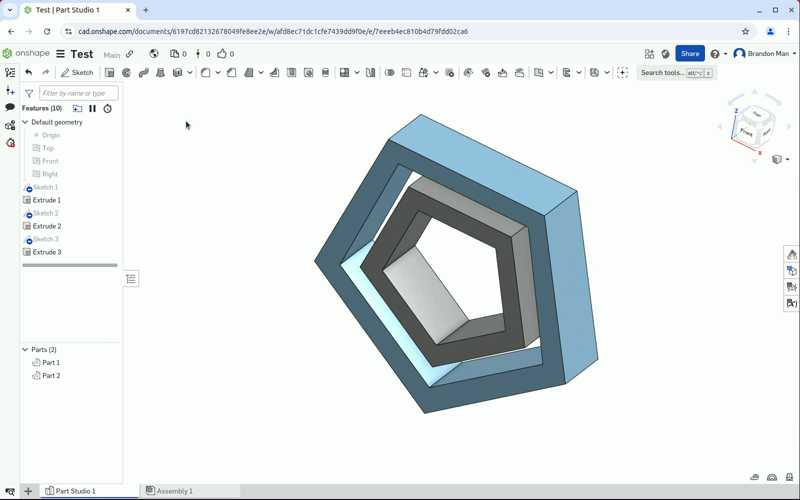
mouse_move(73, 189)
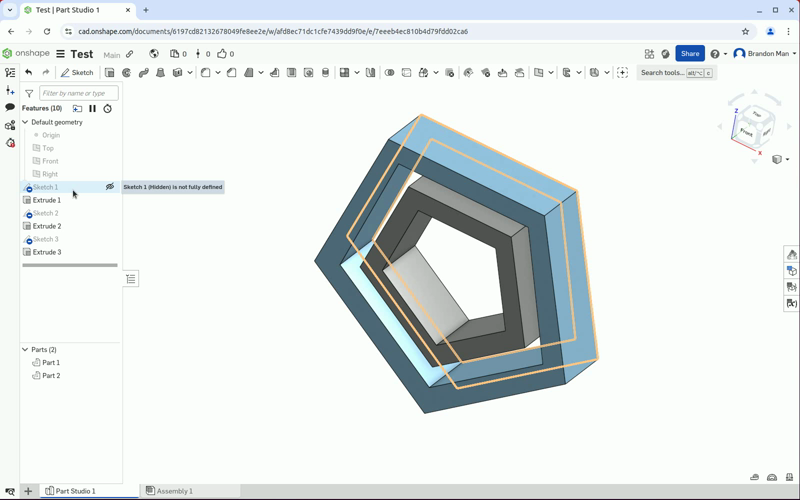
click(73, 189)